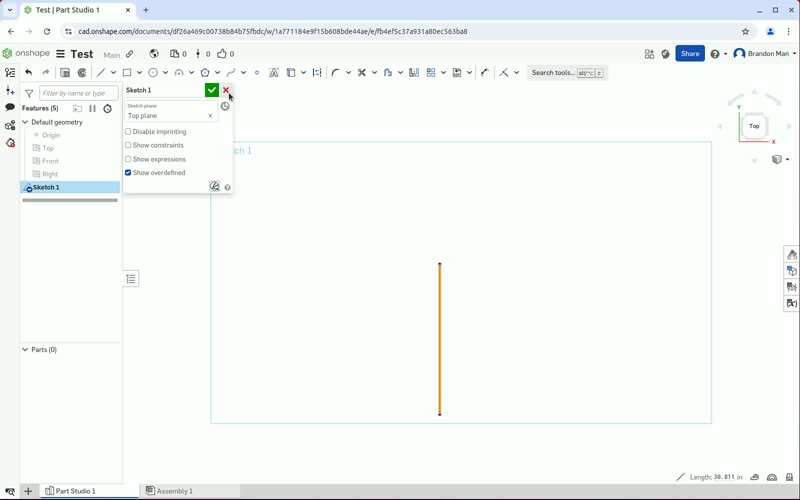
key(shift+h)
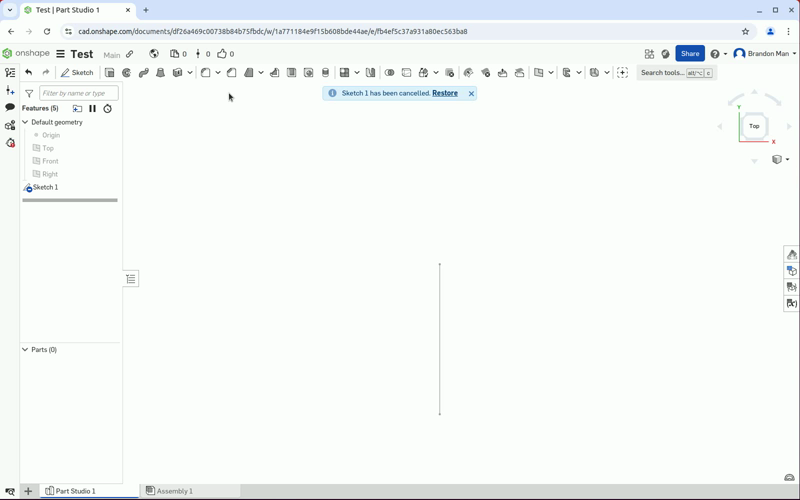
mouse_move(73, 352)
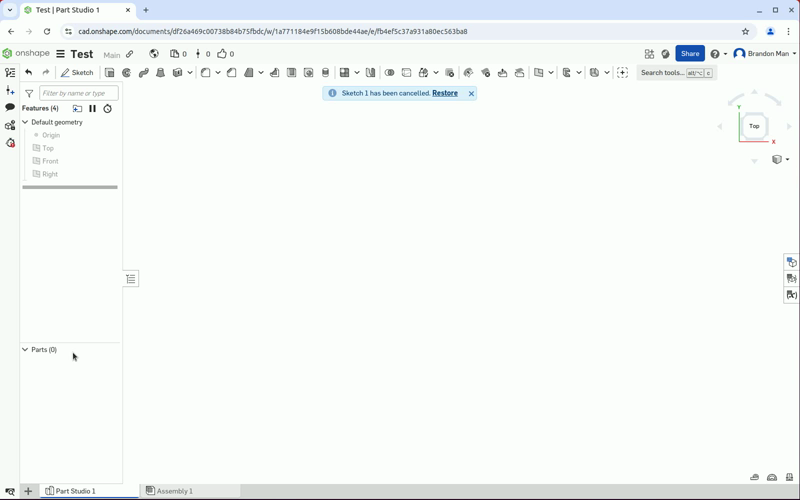
key(y)
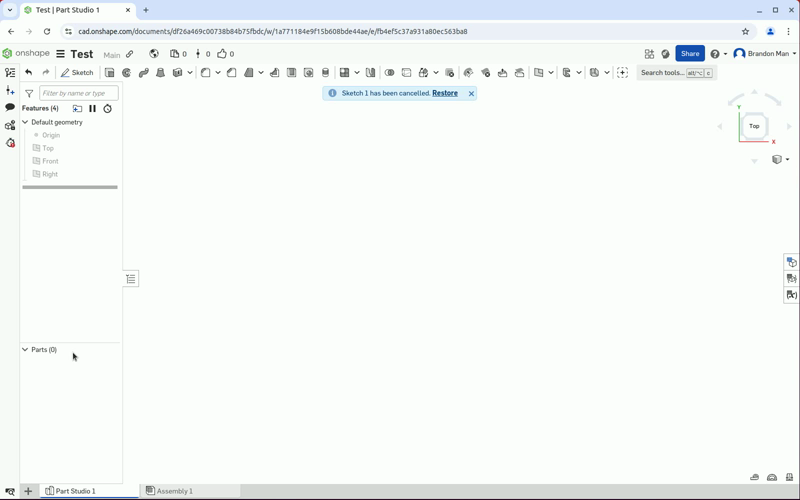
key(shift+p)
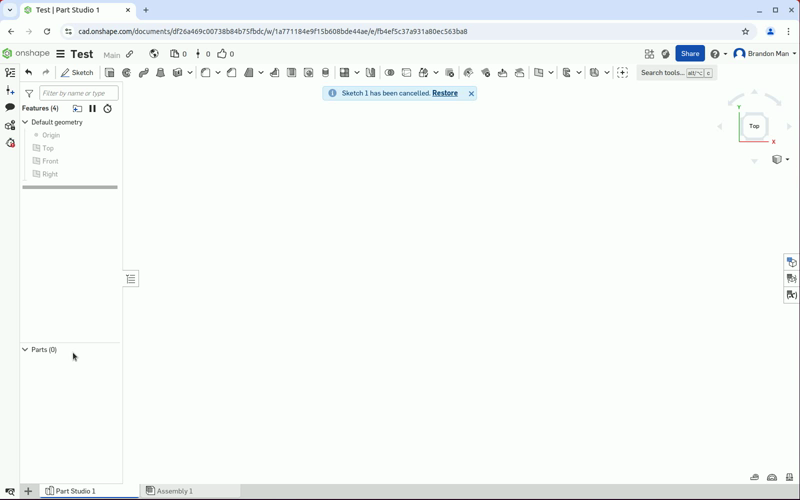
key(space)
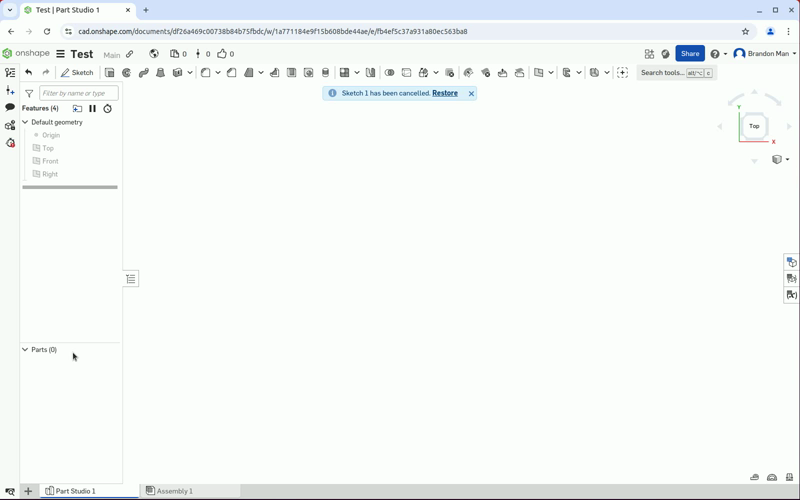
key_down(shift)
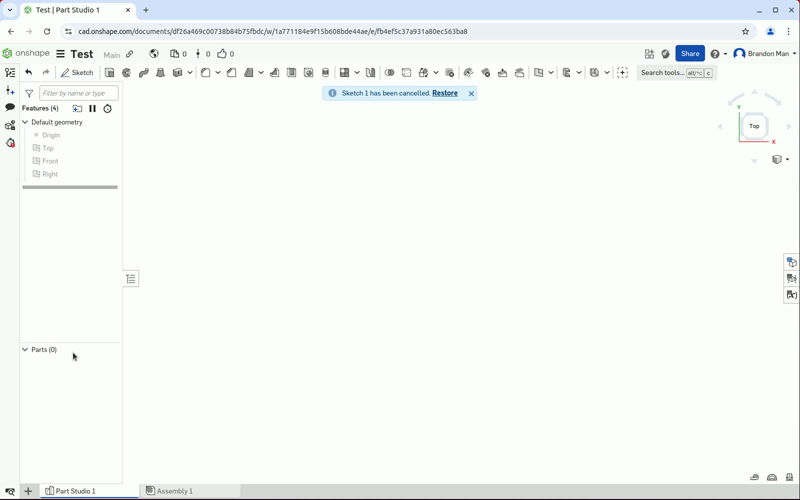
key(up)
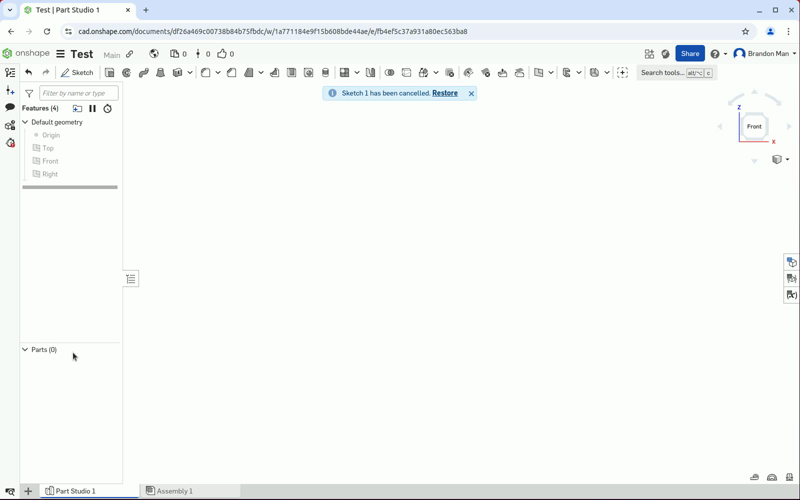
key_up(shift)
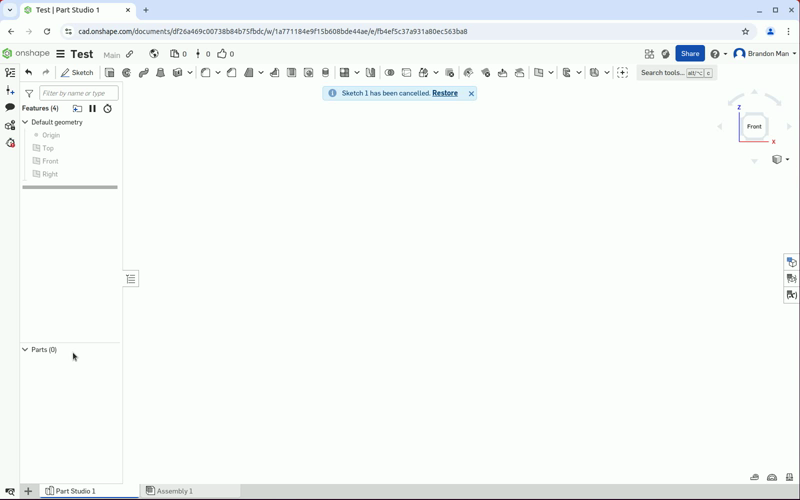
mouse_move(73, 352)
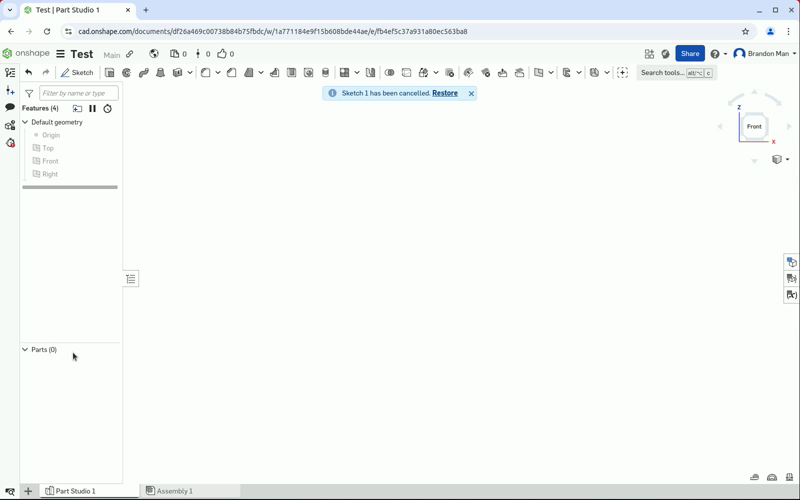
key(shift+y)
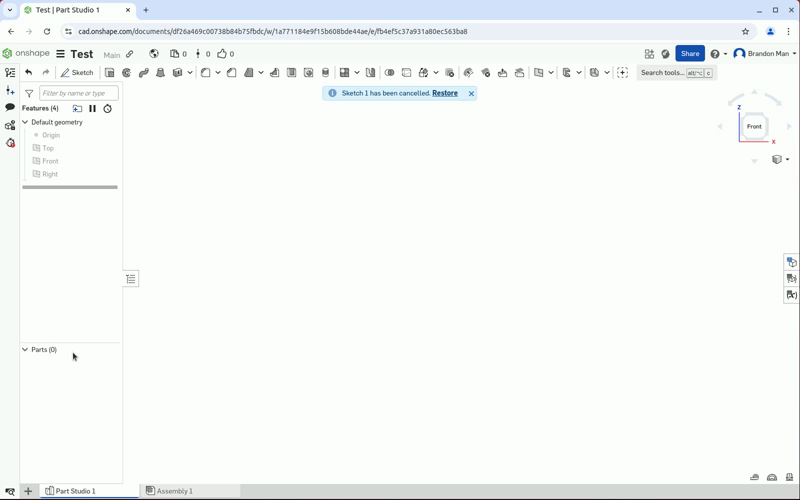
key(shift+s)
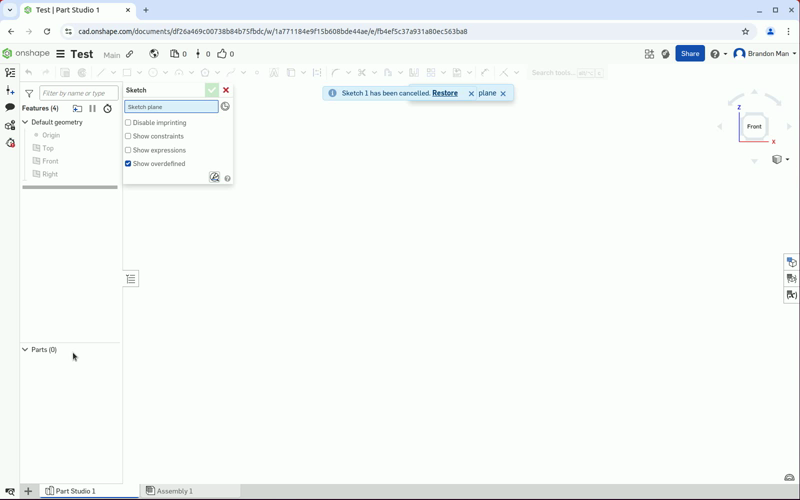
mouse_move(73, 163)
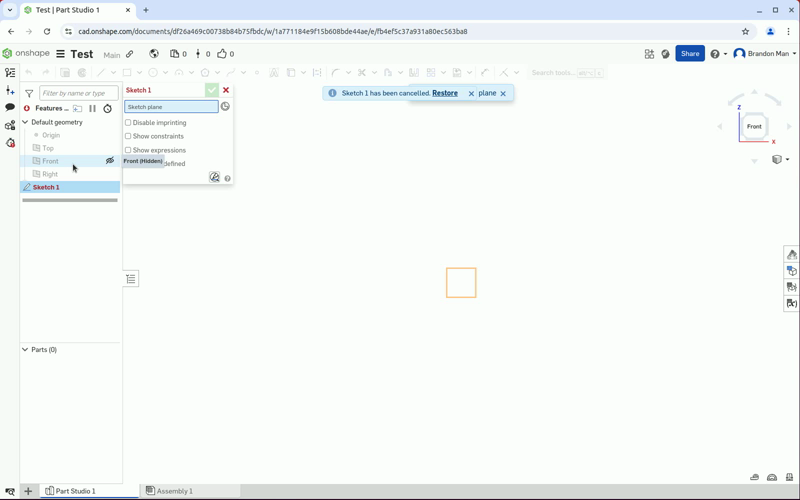
click(73, 163)
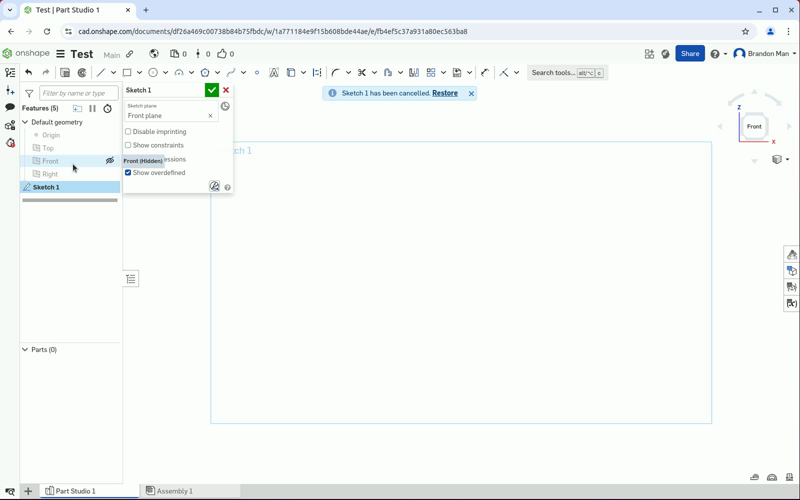
mouse_move(73, 352)
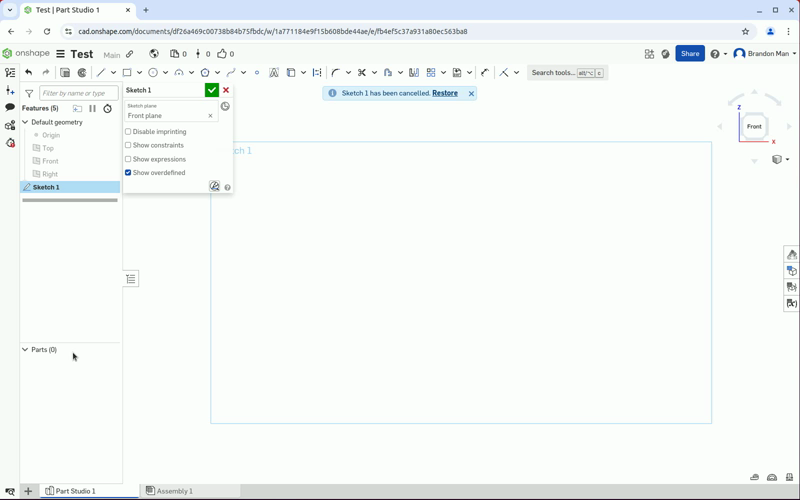
key(y)
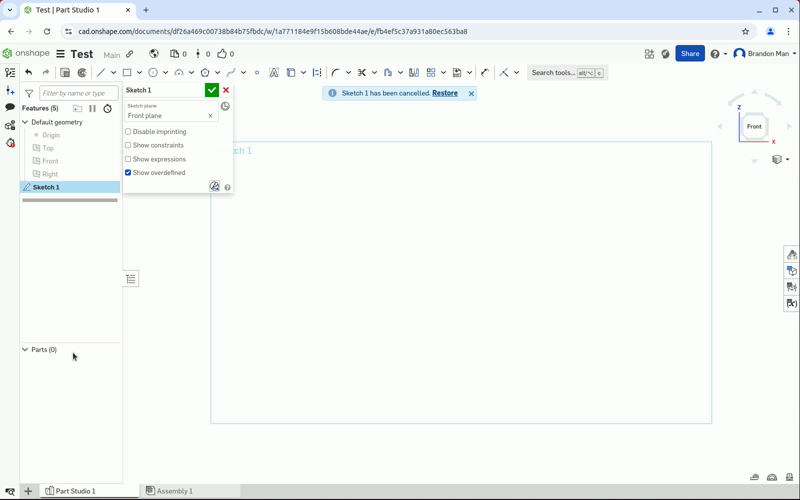
key(a)
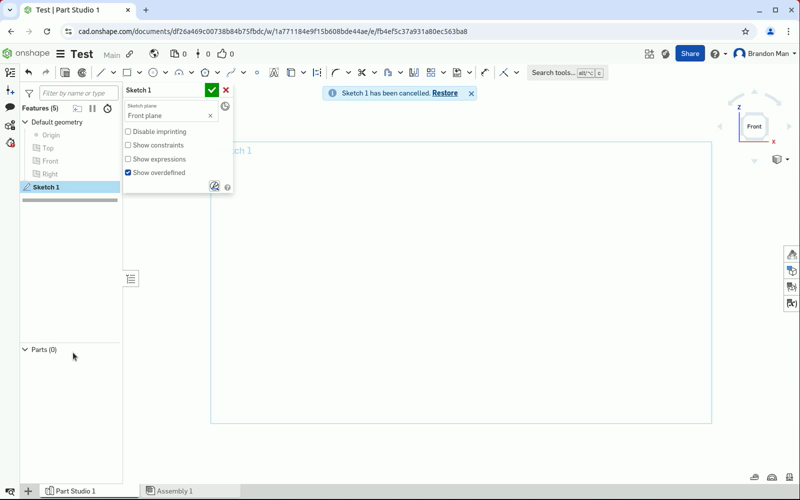
key_down(shift)
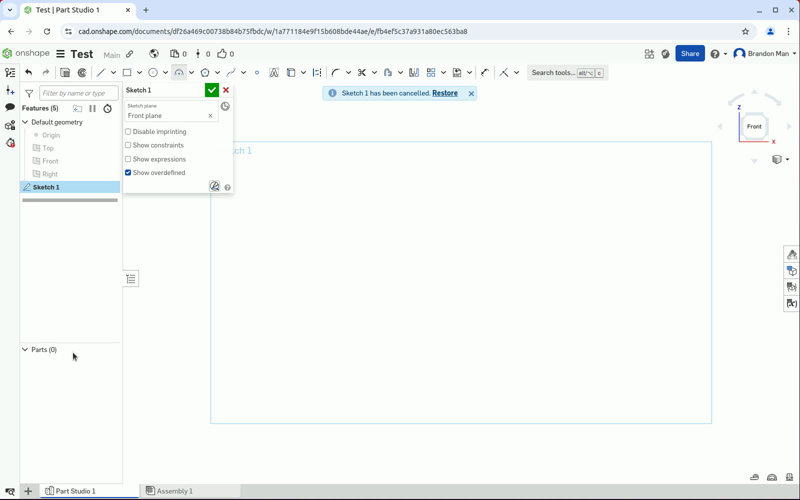
mouse_move(392, 308)
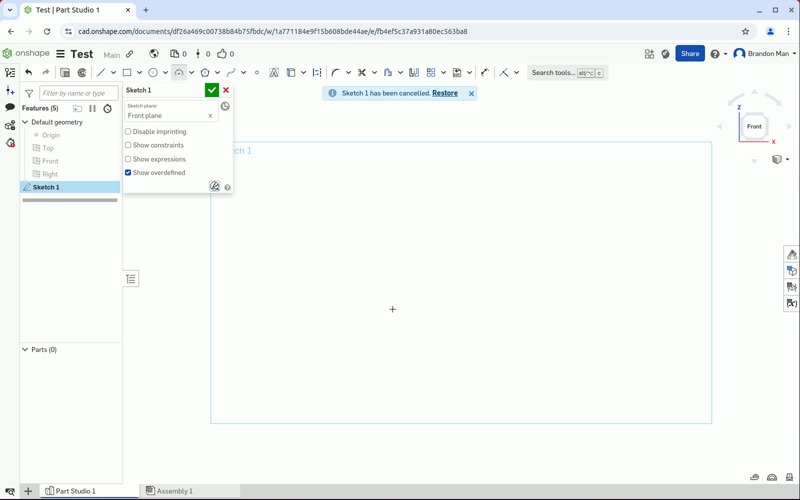
click(392, 308)
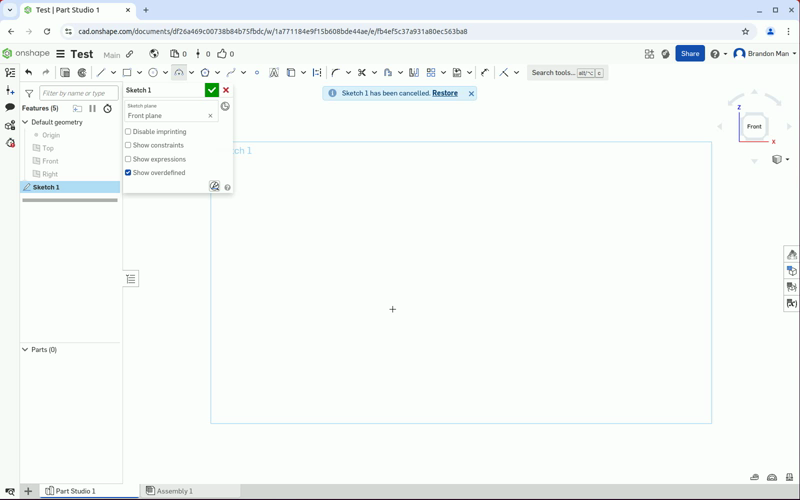
key_up(shift)
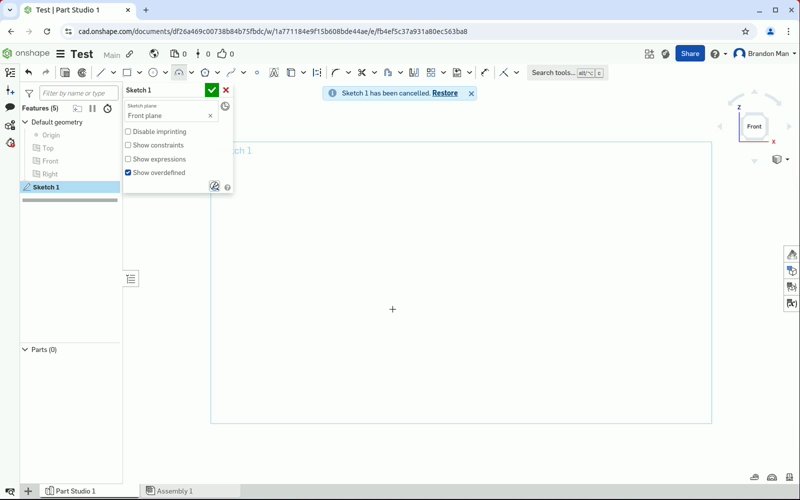
key_down(shift)
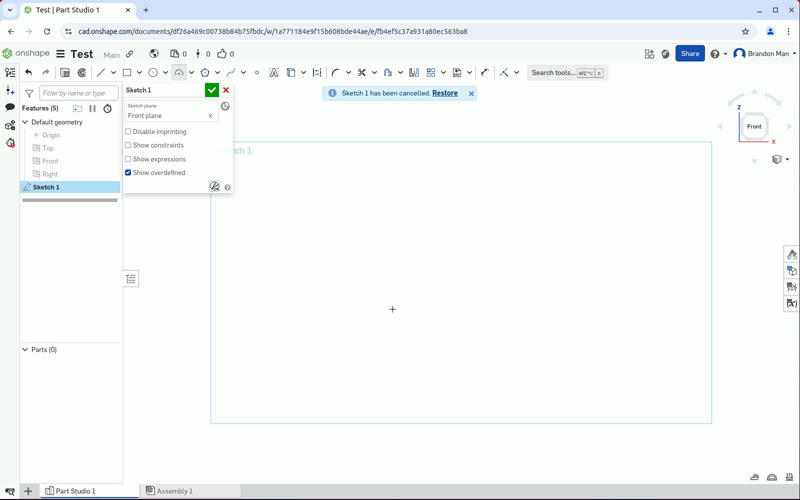
mouse_move(417, 324)
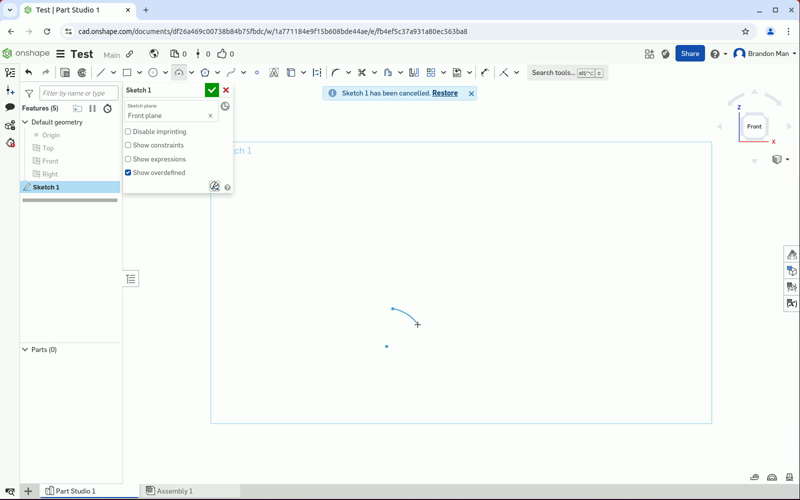
click(417, 324)
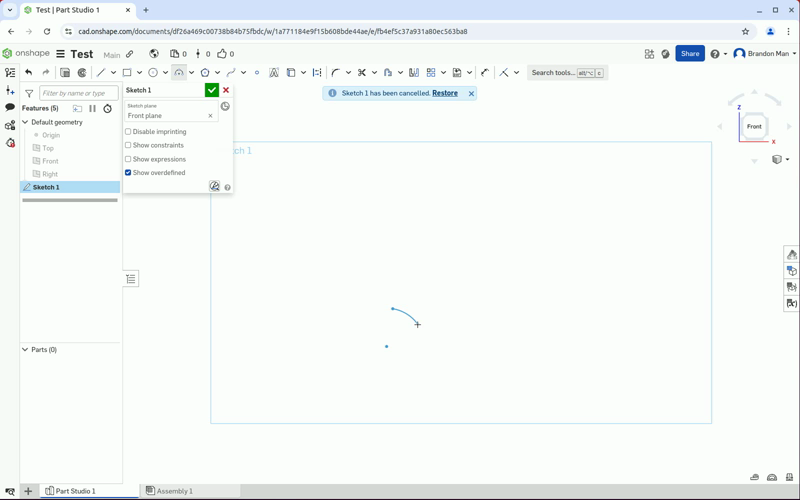
mouse_move(409, 309)
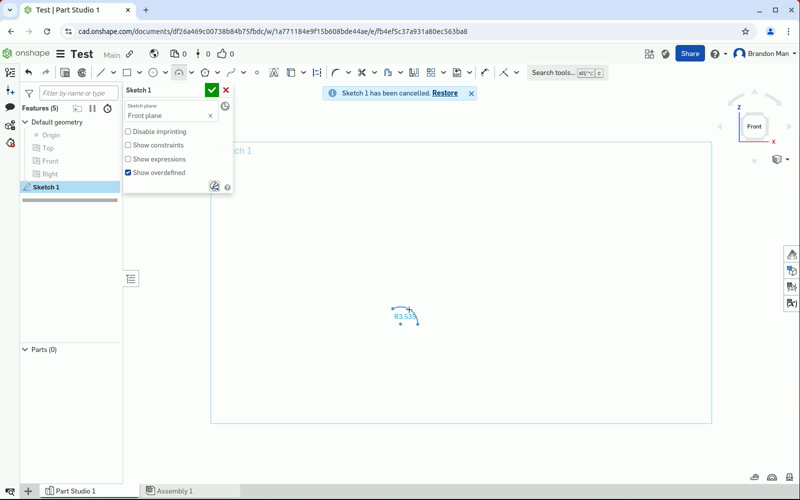
click(409, 309)
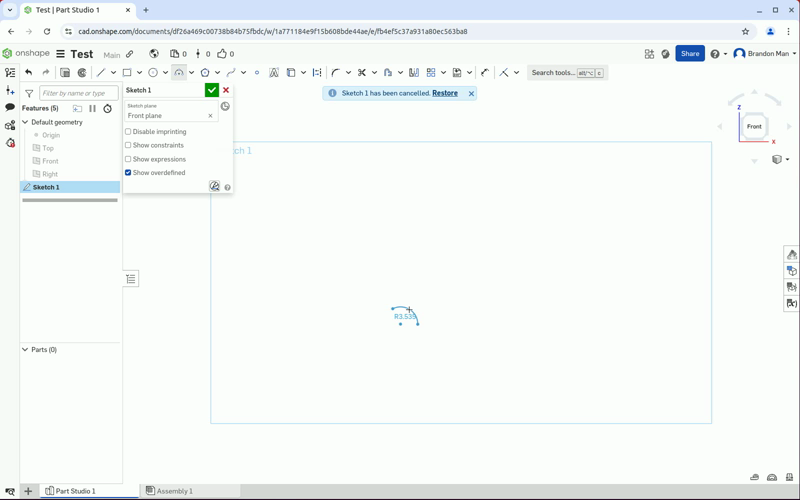
key_up(shift)
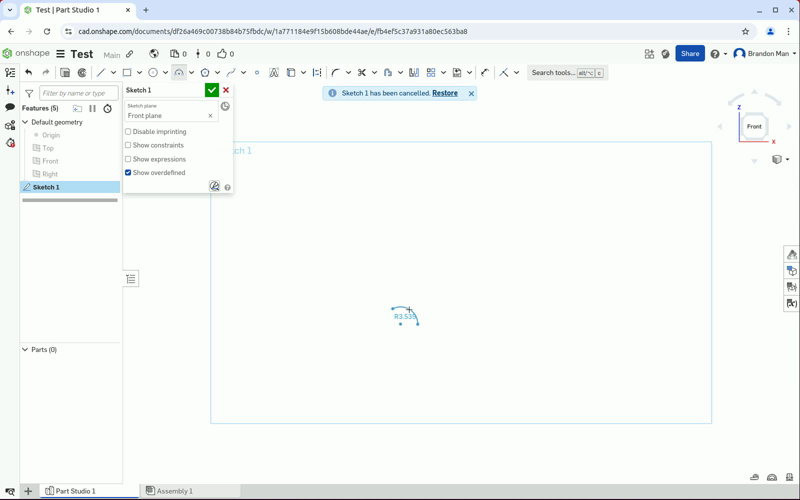
mouse_move(417, 324)
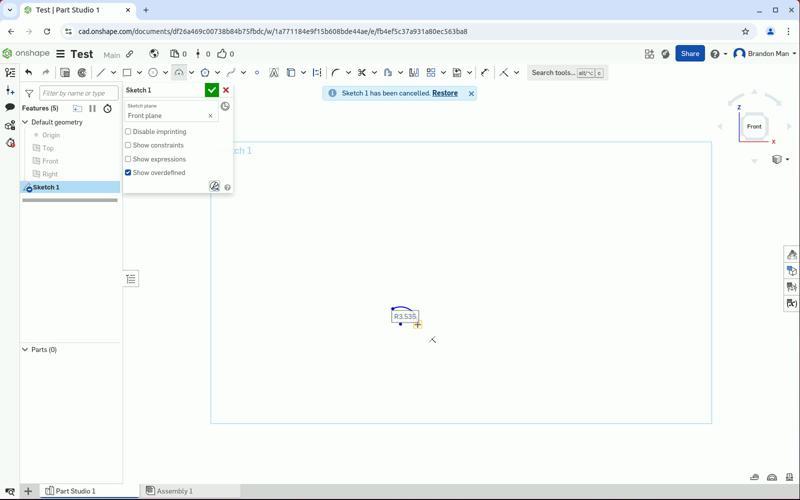
click(417, 324)
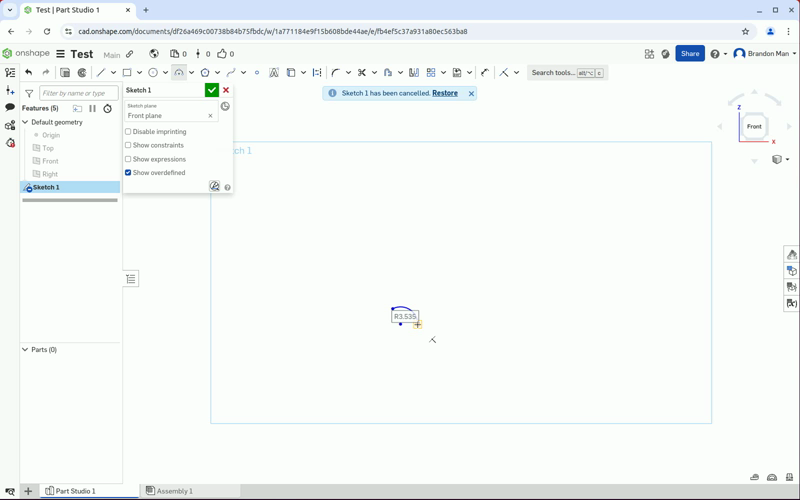
key_down(shift)
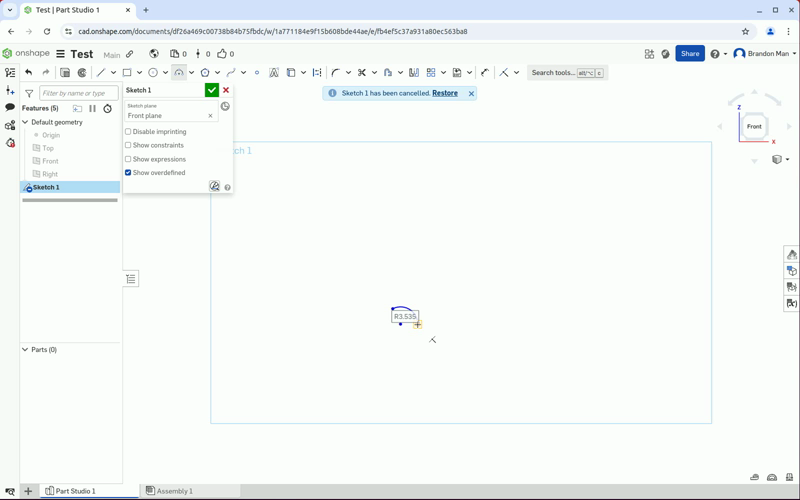
mouse_move(504, 324)
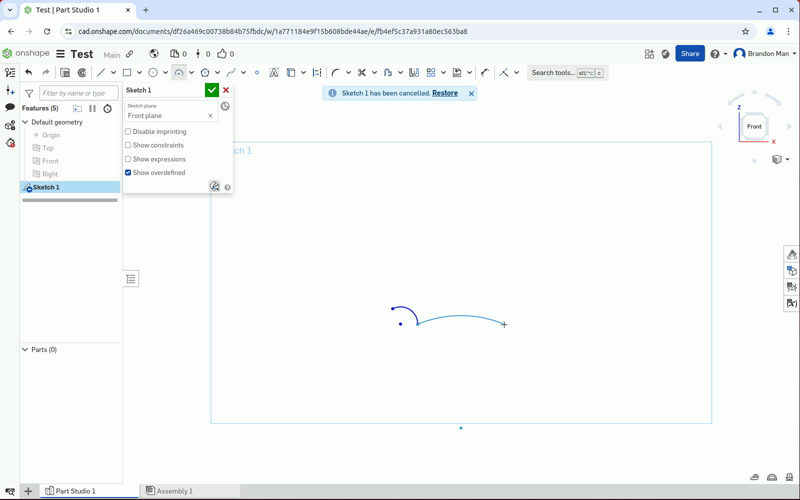
click(504, 324)
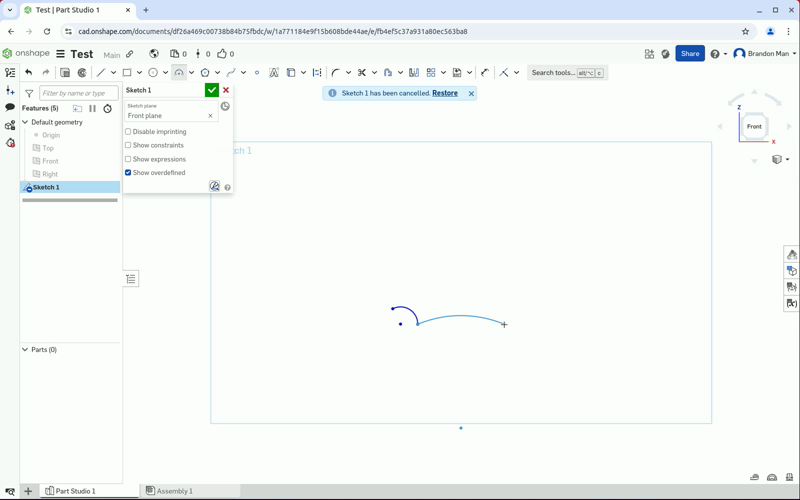
mouse_move(461, 313)
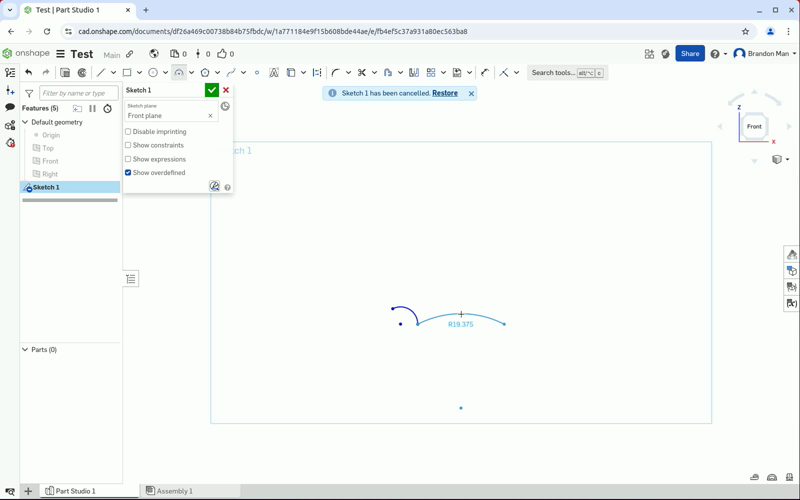
click(461, 313)
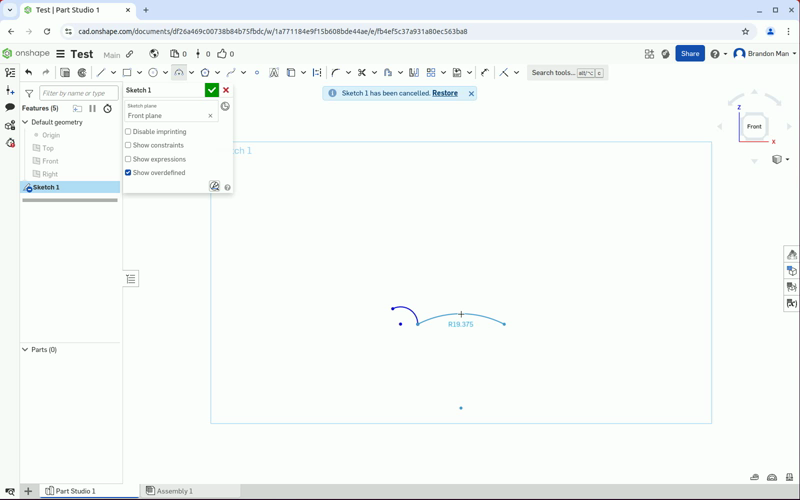
key_up(shift)
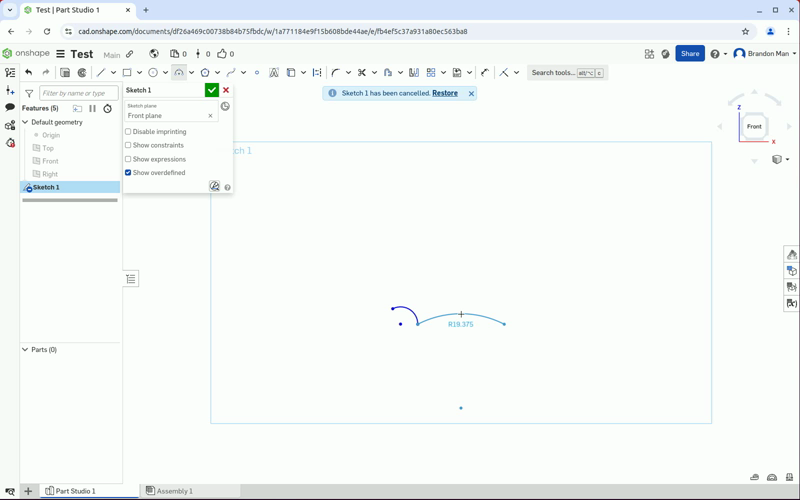
mouse_move(504, 324)
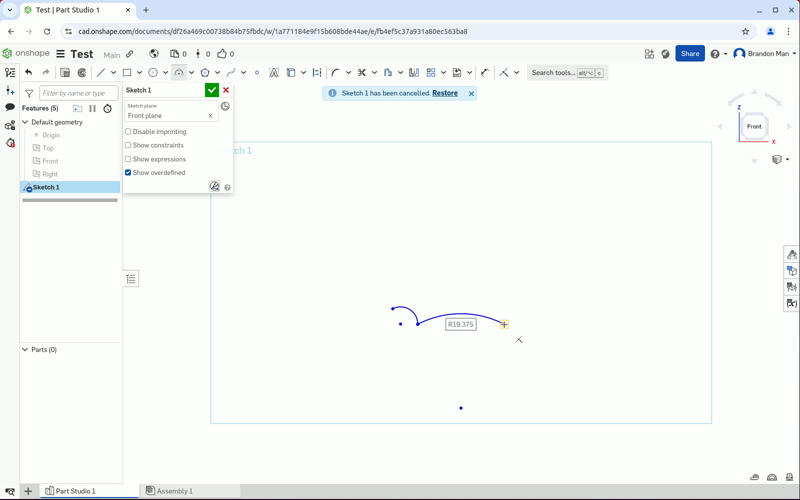
click(504, 324)
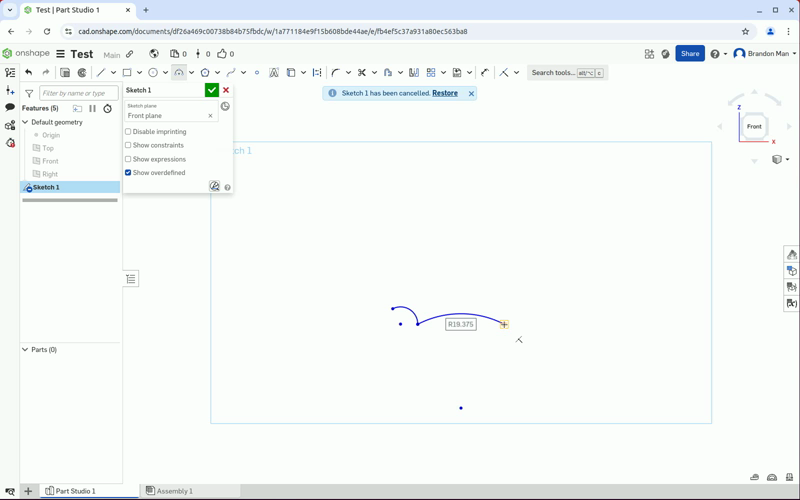
key_down(shift)
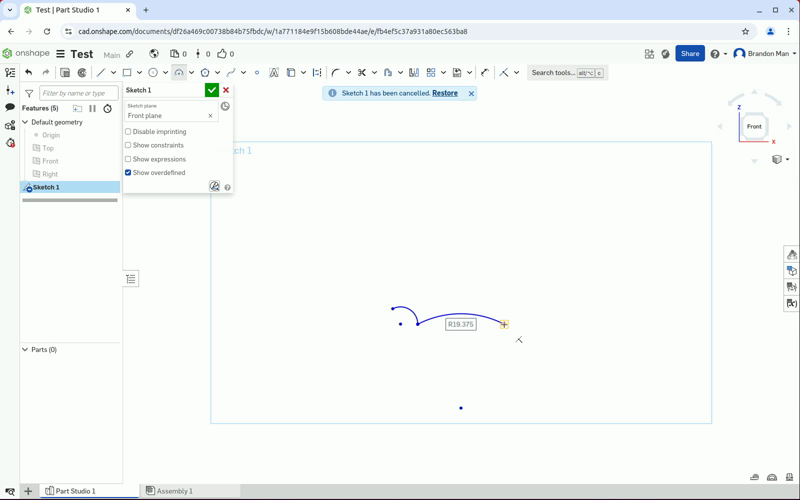
mouse_move(525, 307)
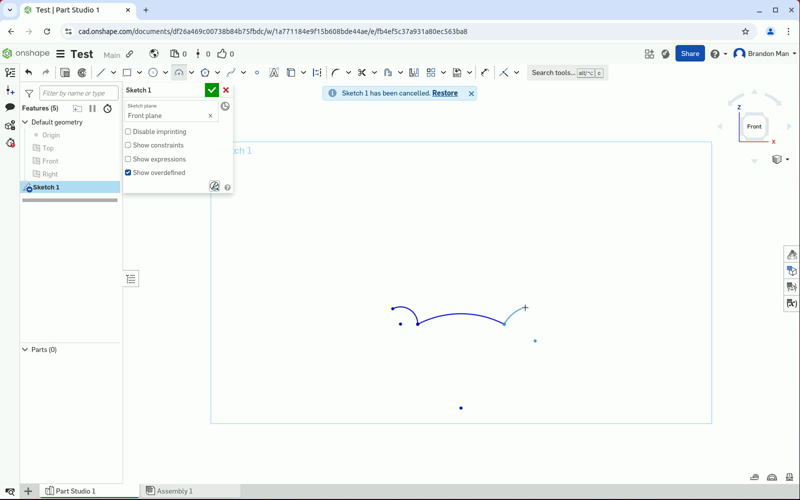
click(525, 307)
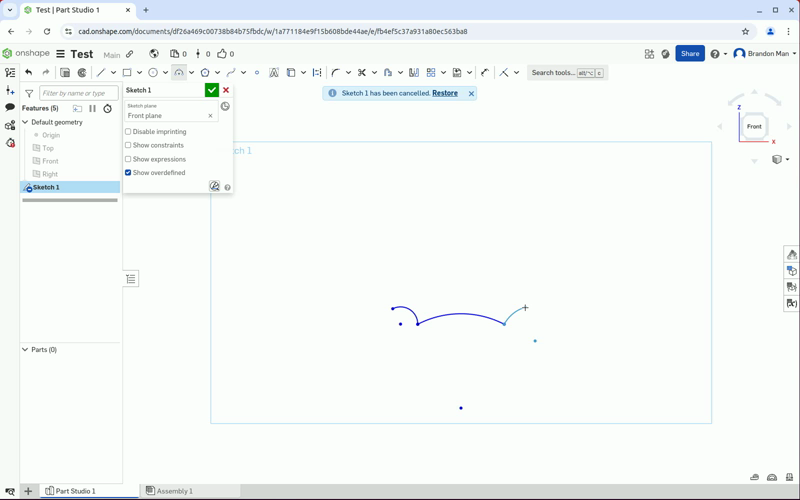
mouse_move(510, 310)
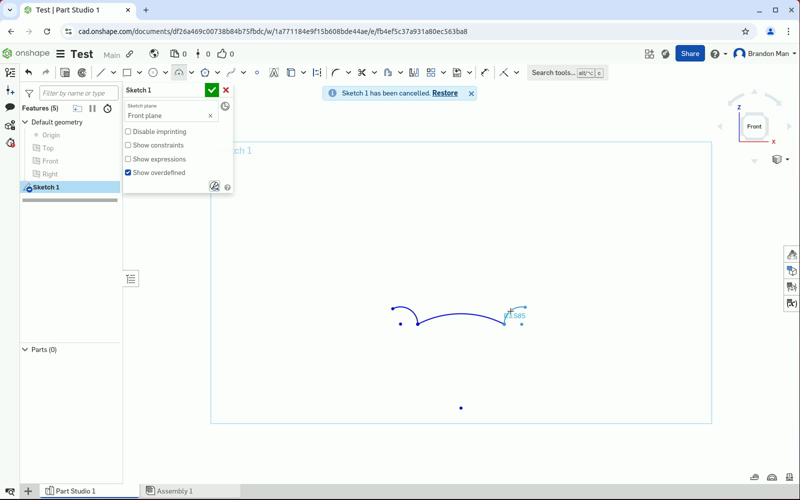
click(510, 310)
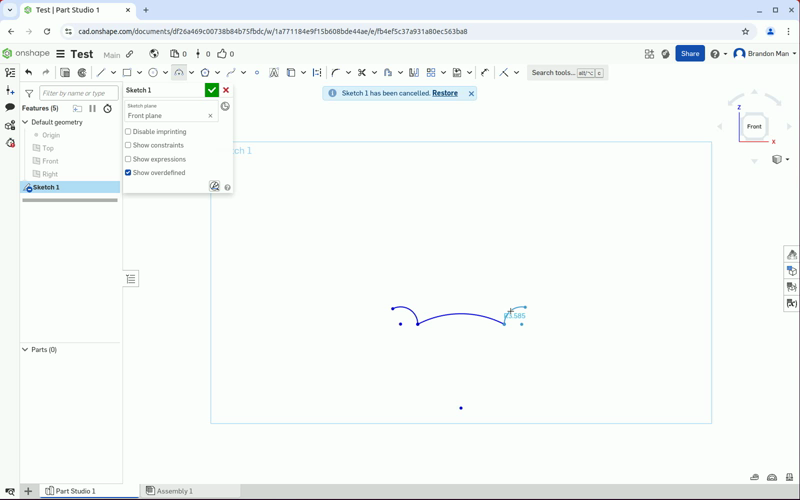
key_up(shift)
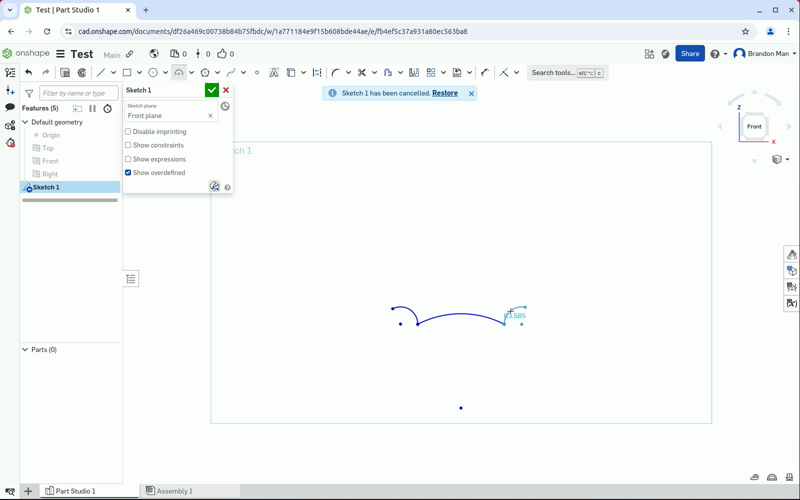
mouse_move(525, 307)
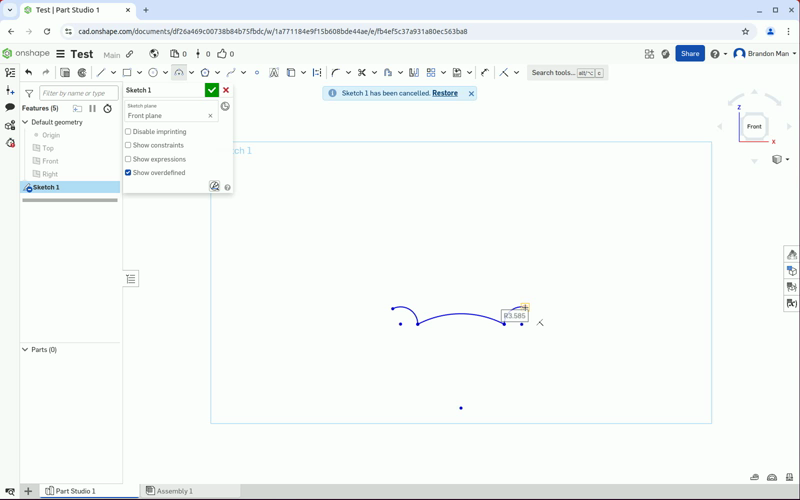
click(525, 307)
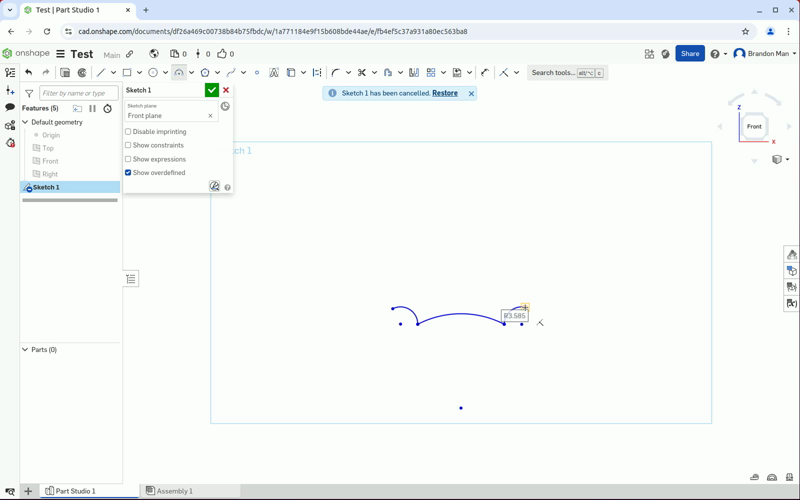
key_down(shift)
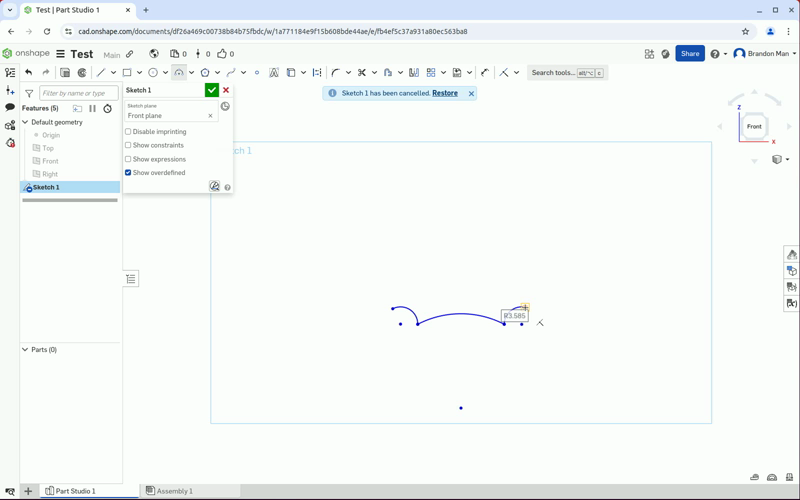
mouse_move(479, 209)
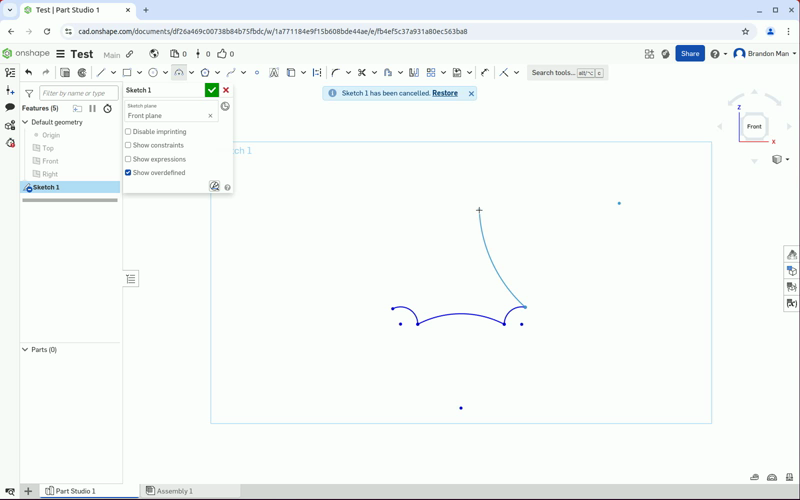
click(479, 209)
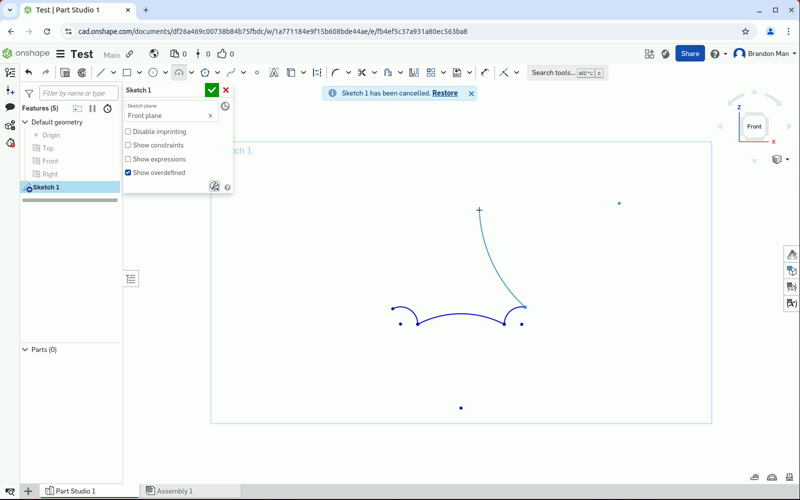
mouse_move(491, 263)
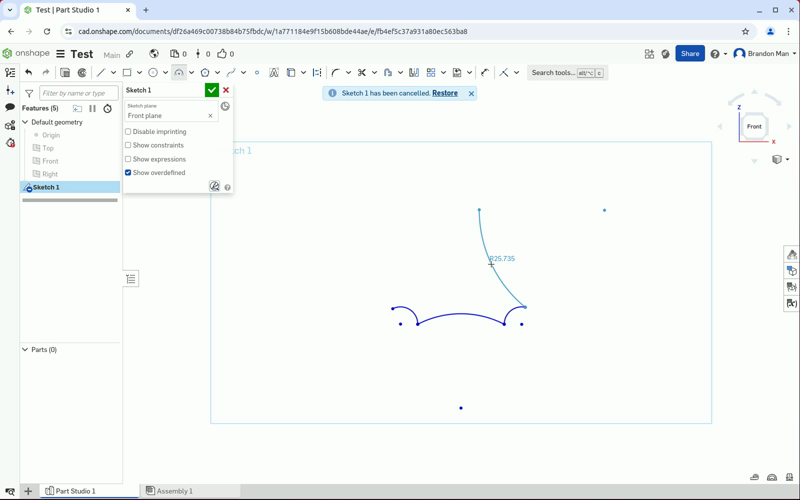
click(491, 263)
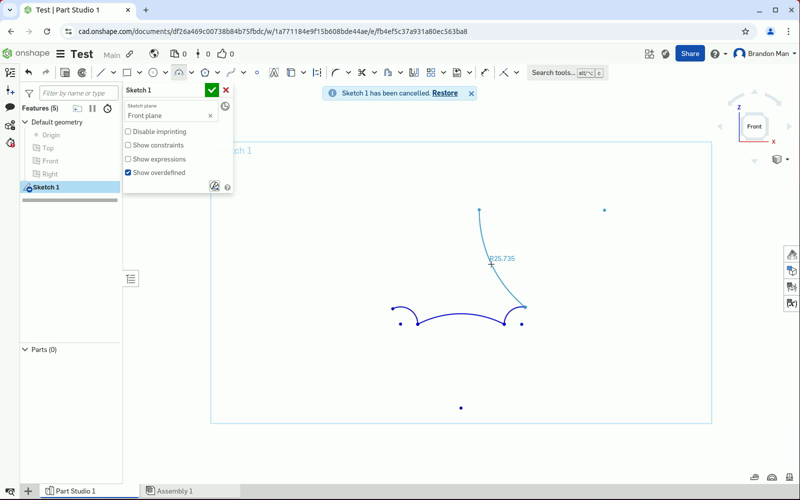
key_up(shift)
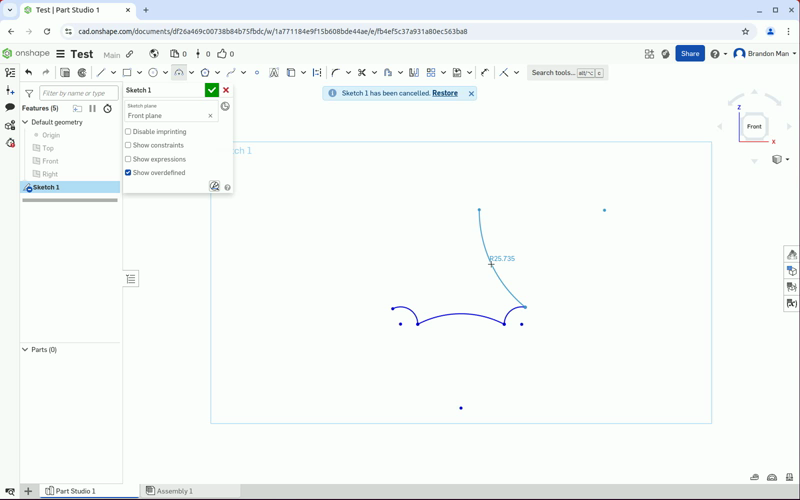
mouse_move(479, 209)
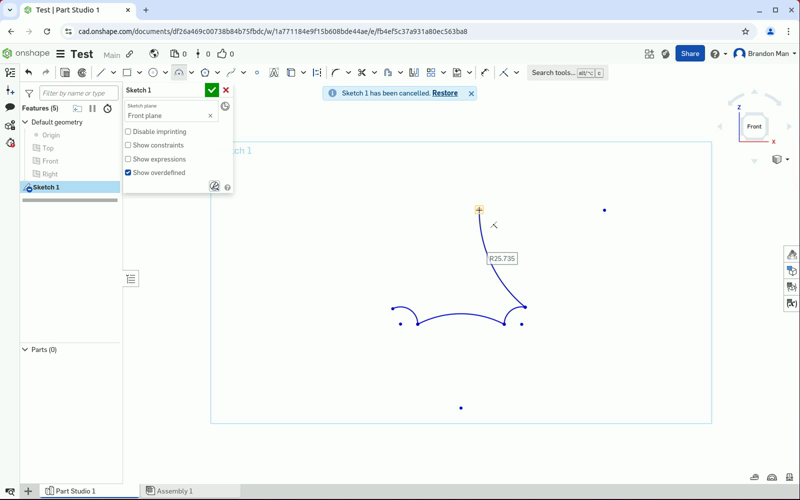
click(479, 209)
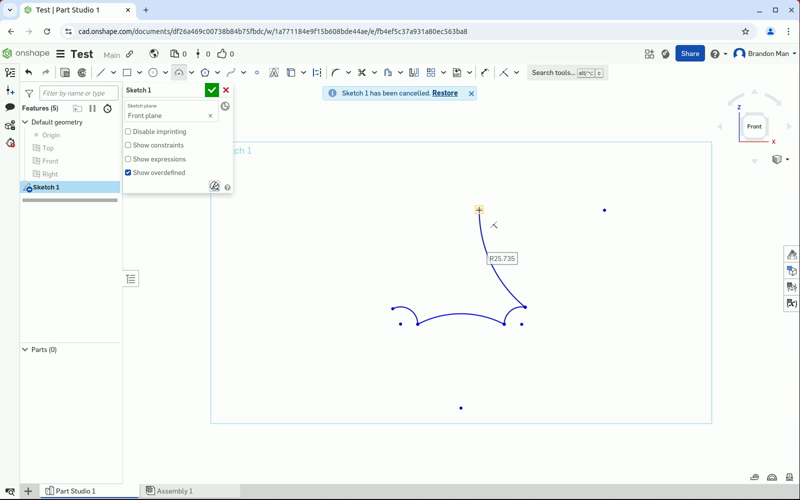
key_down(shift)
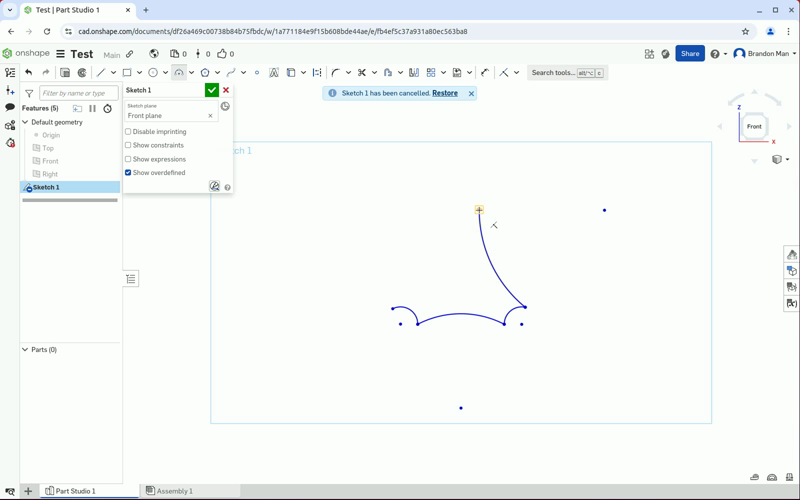
mouse_move(442, 209)
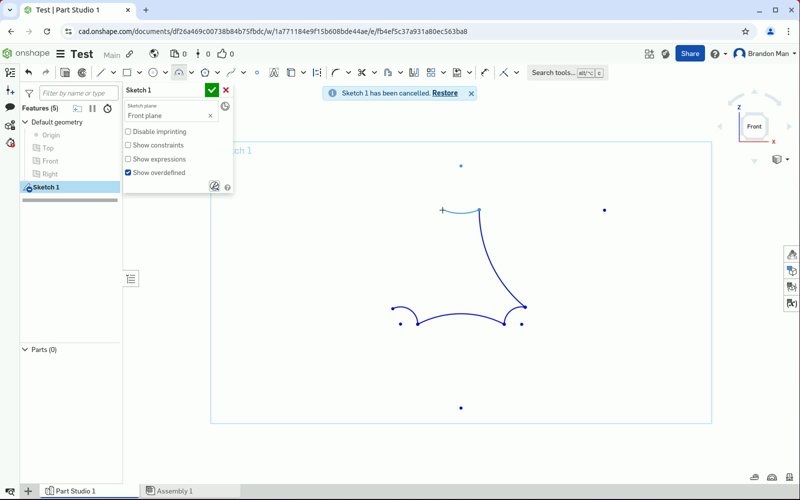
click(442, 209)
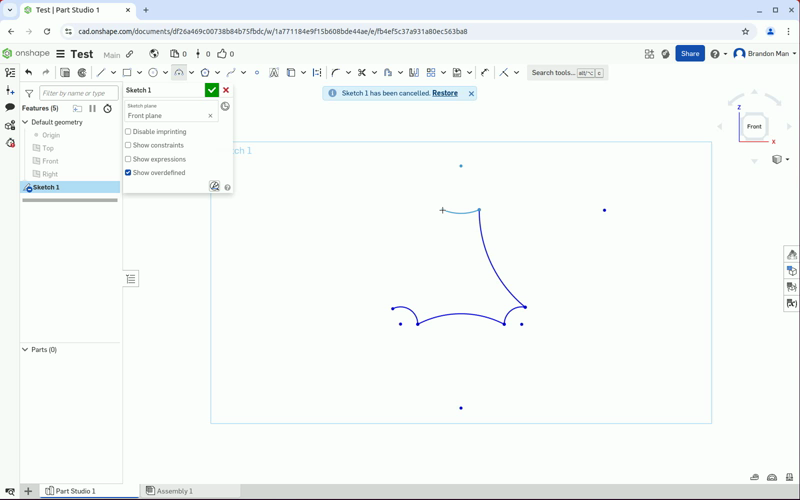
mouse_move(461, 228)
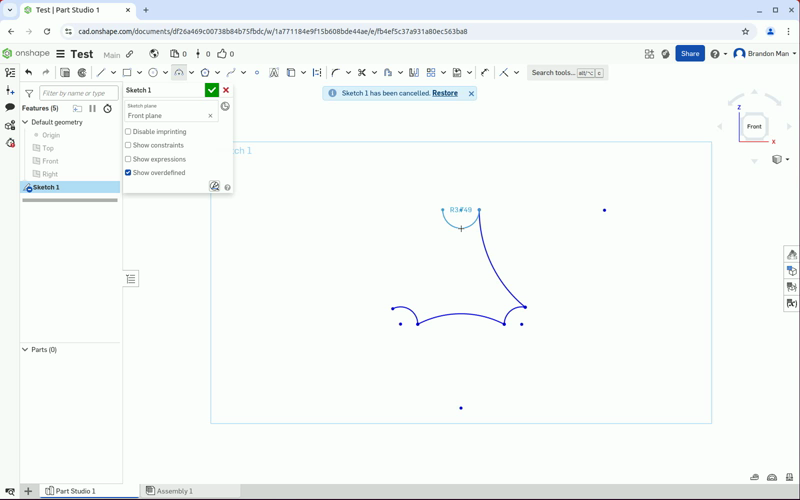
click(461, 228)
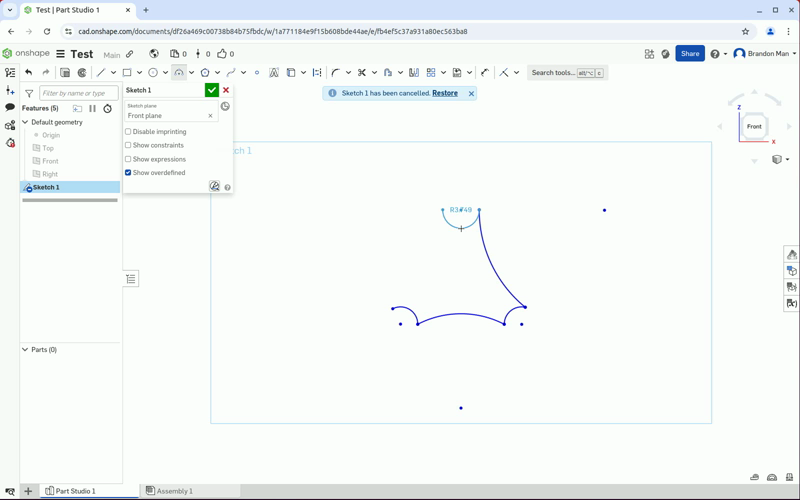
key_up(shift)
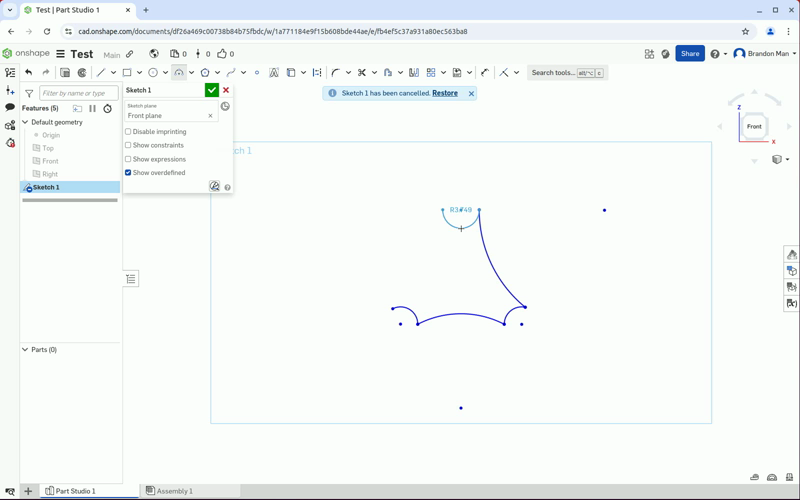
mouse_move(442, 209)
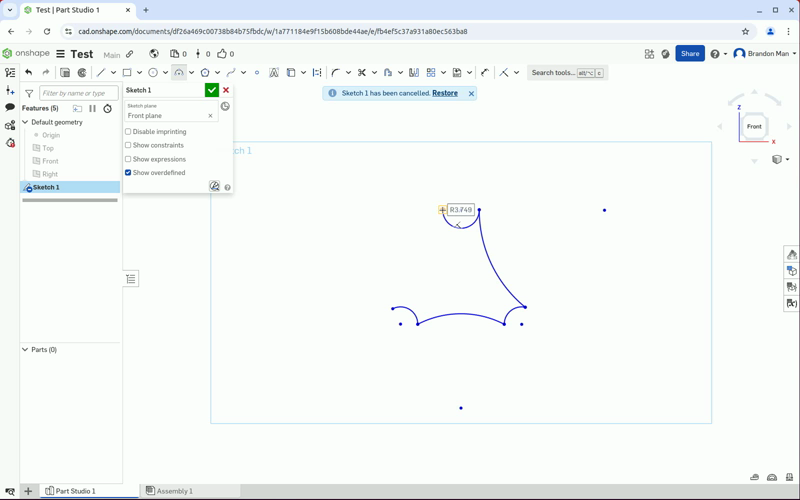
click(442, 209)
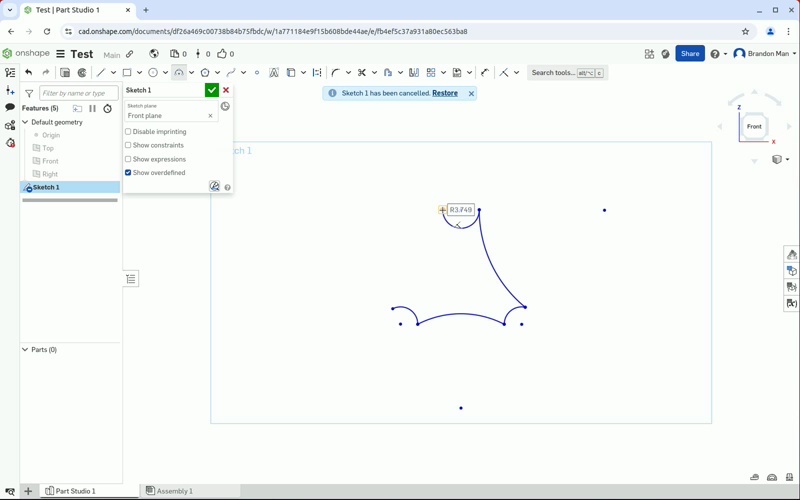
mouse_move(392, 308)
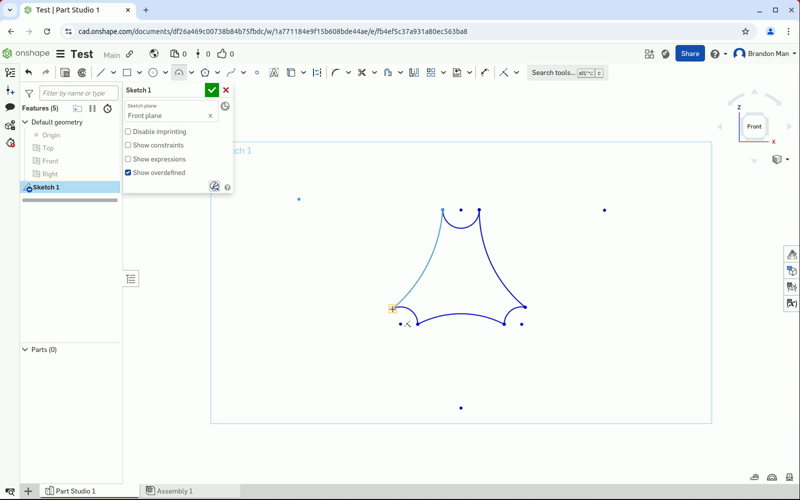
click(392, 308)
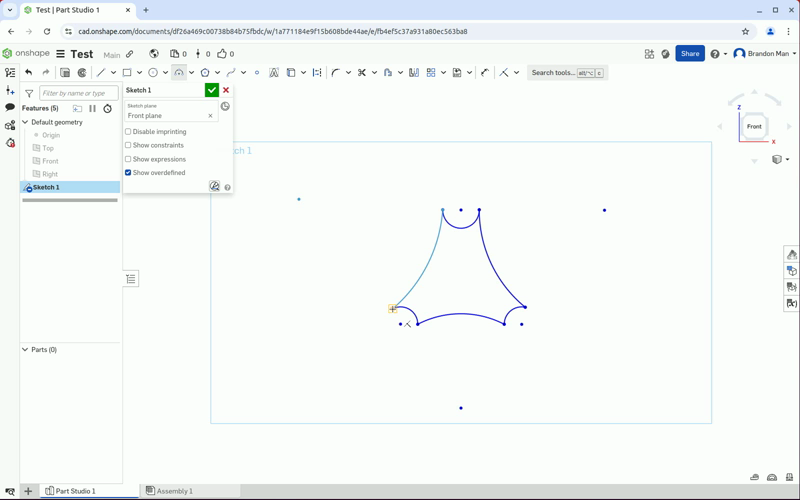
key_down(shift)
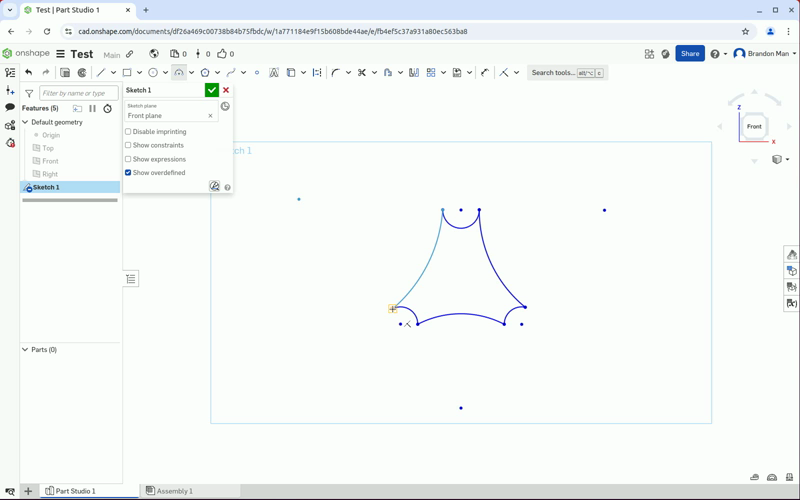
mouse_move(429, 265)
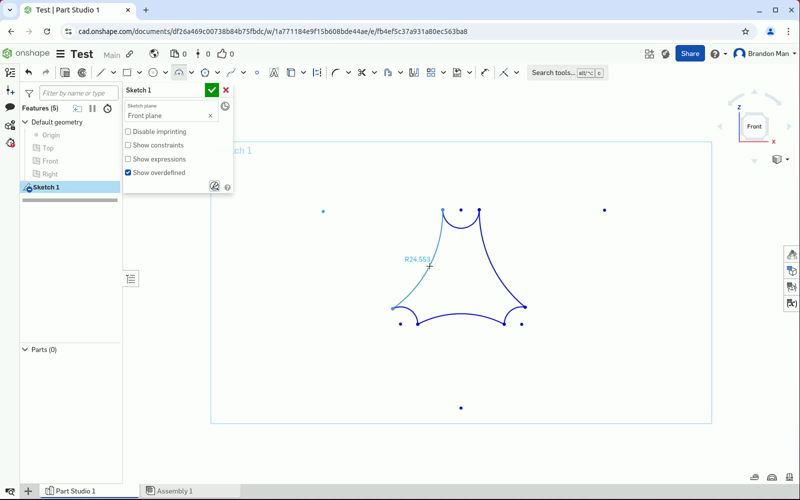
click(429, 265)
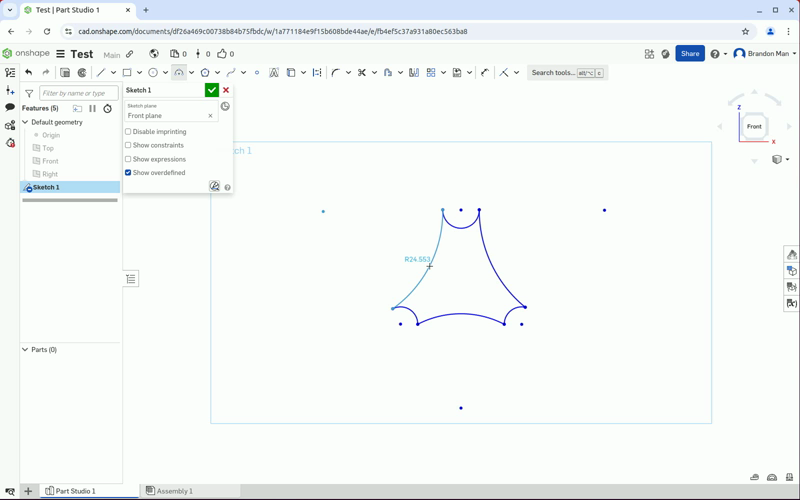
key_up(shift)
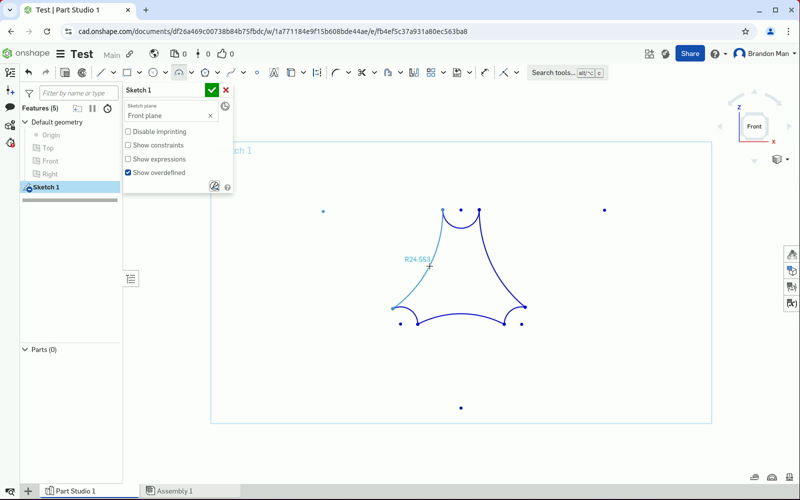
key(esc)
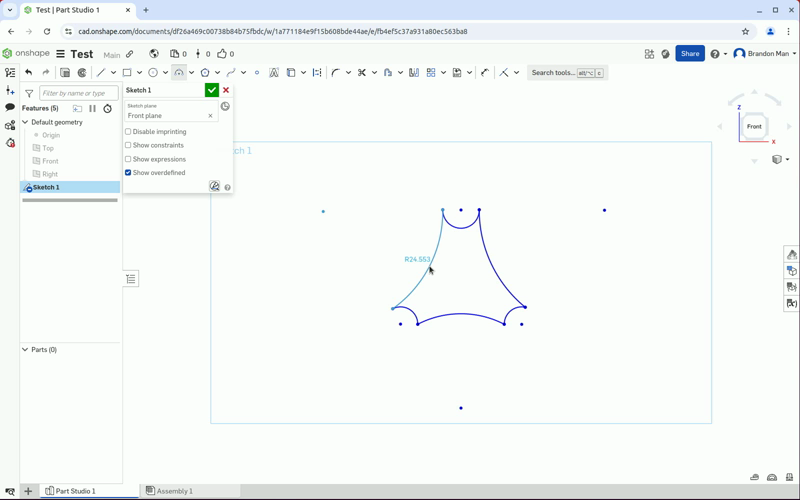
key(c)
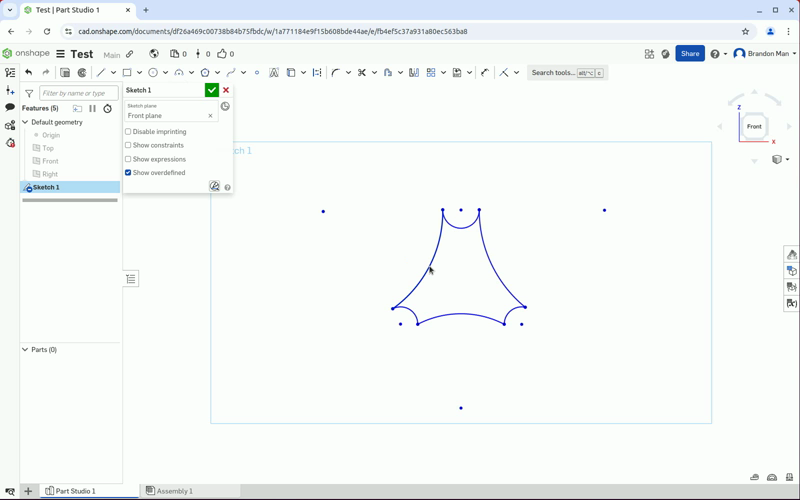
key_down(shift)
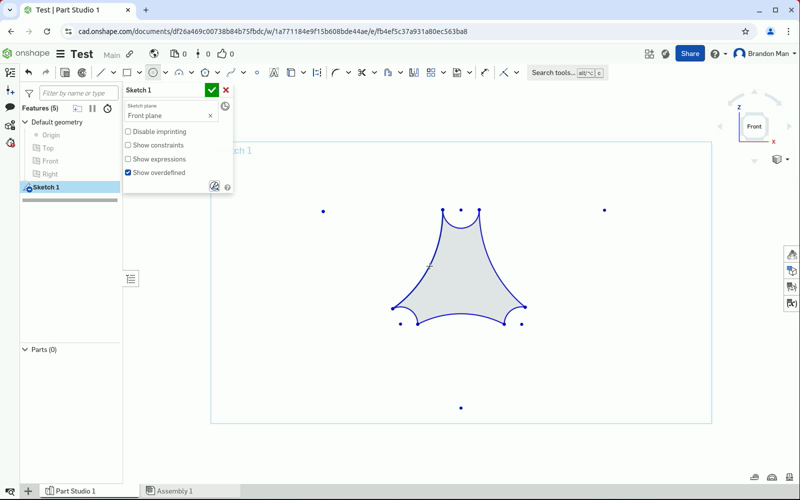
mouse_move(461, 283)
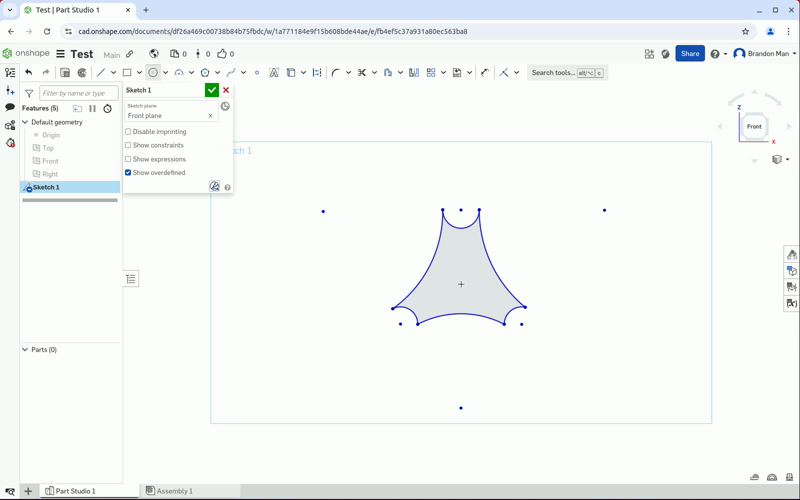
click(461, 283)
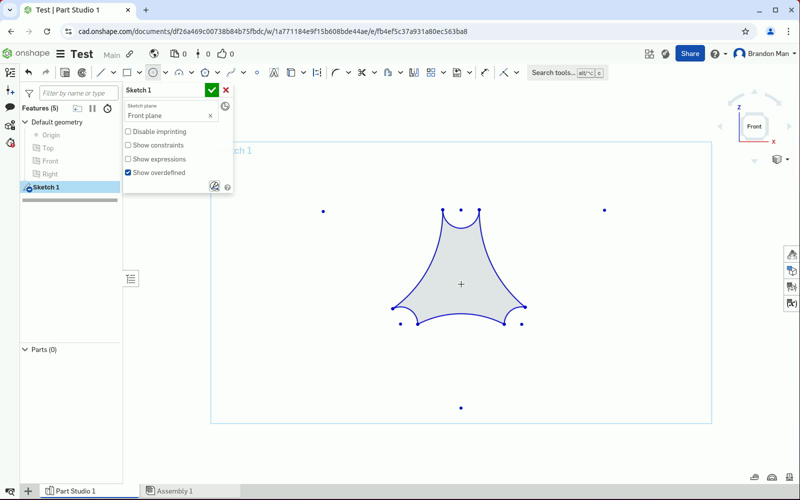
key_up(shift)
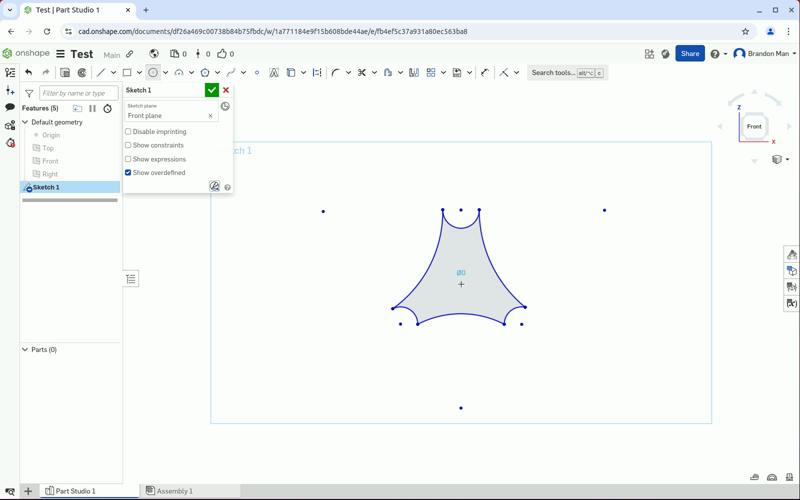
mouse_move(479, 283)
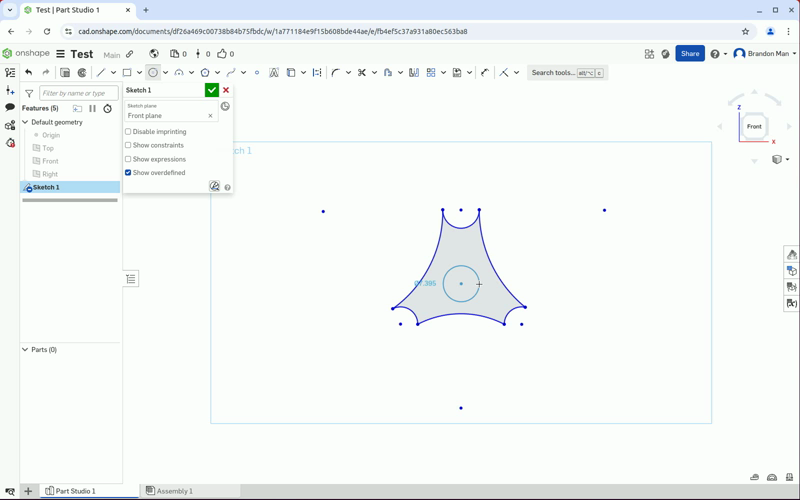
click(479, 283)
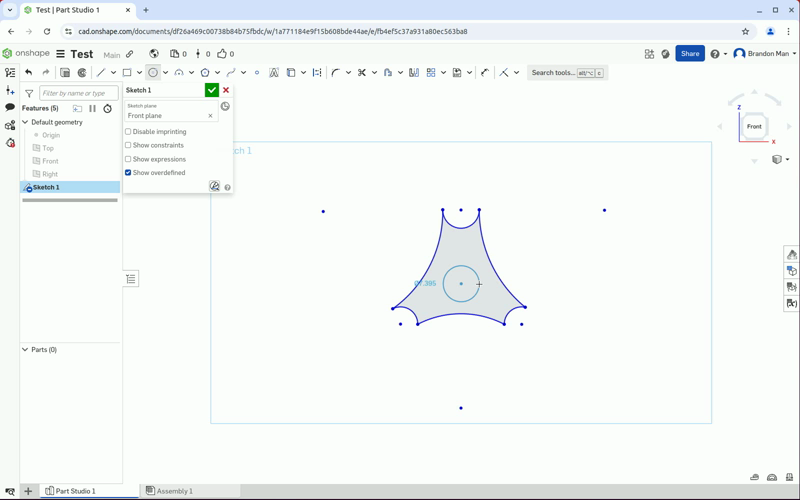
key(esc)
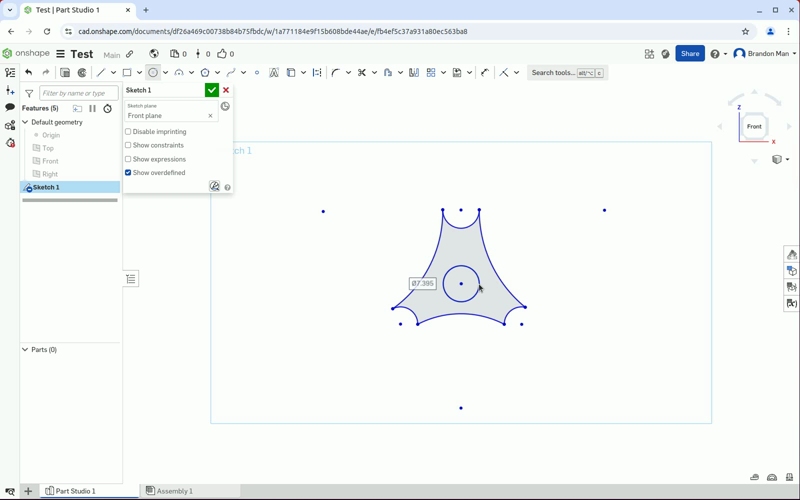
mouse_move(433, 294)
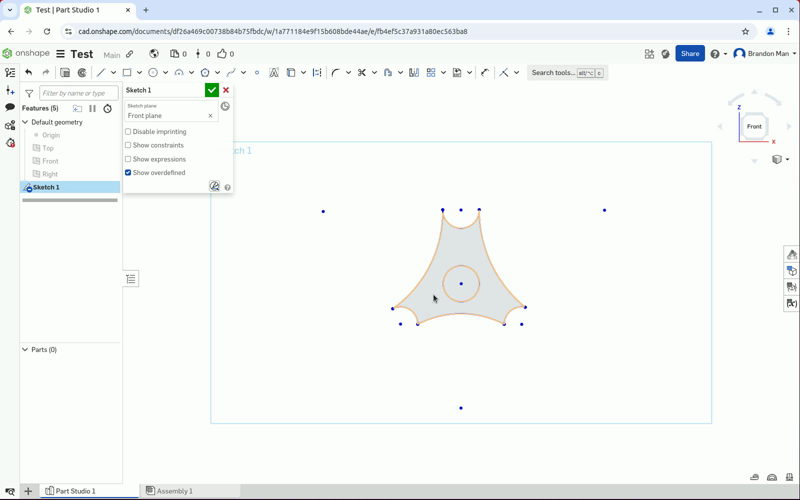
click(433, 294)
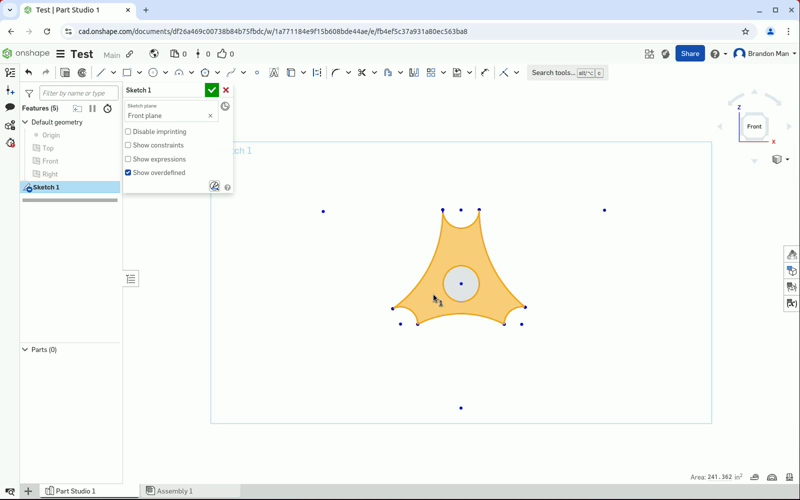
mouse_move(73, 352)
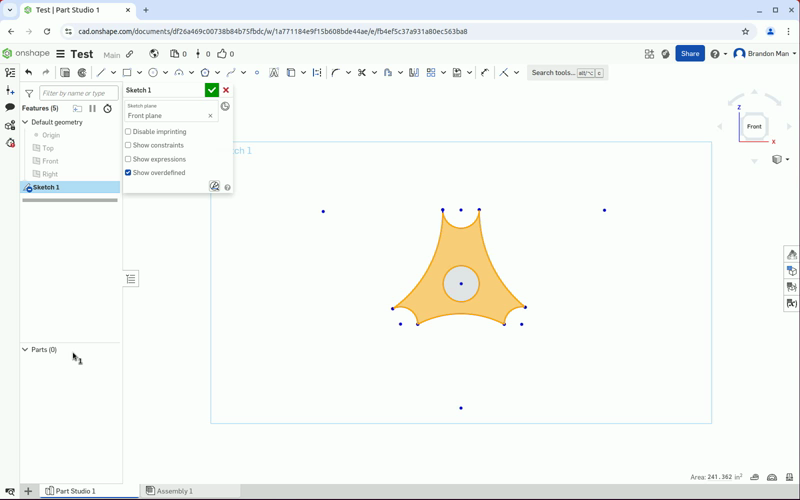
key(shift+y)
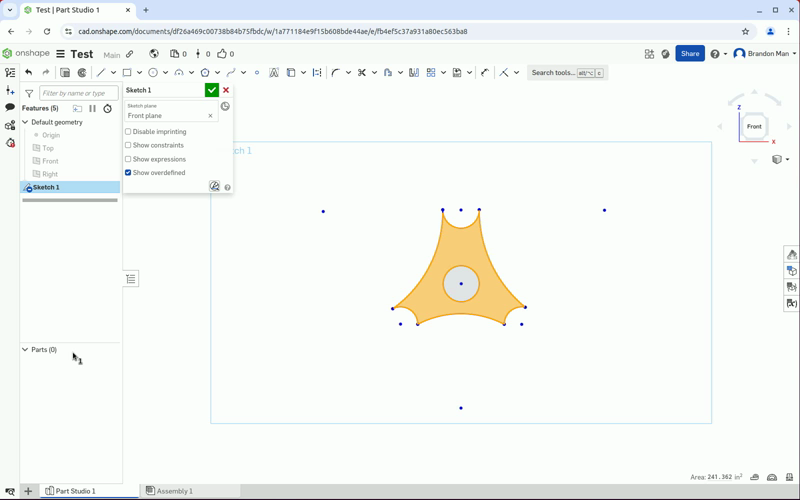
key(shift+e)
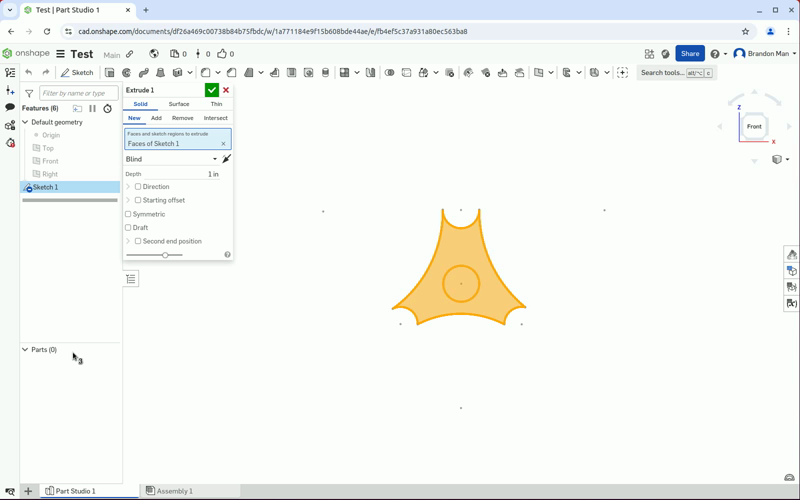
mouse_move(143, 106)
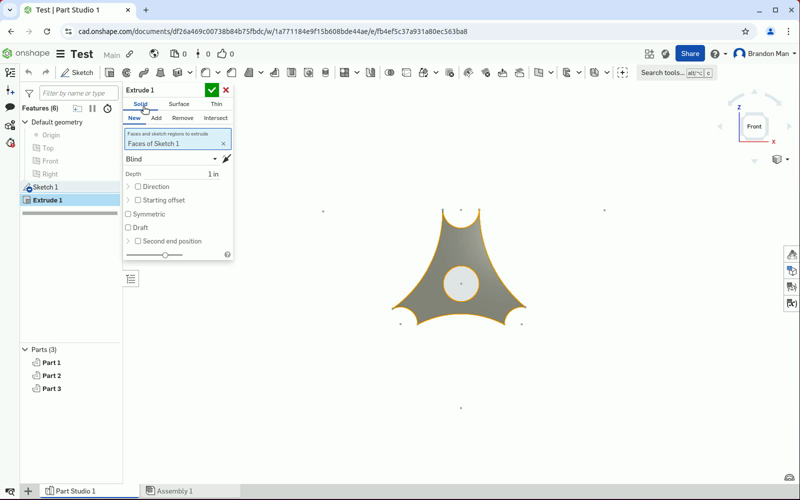
click(143, 106)
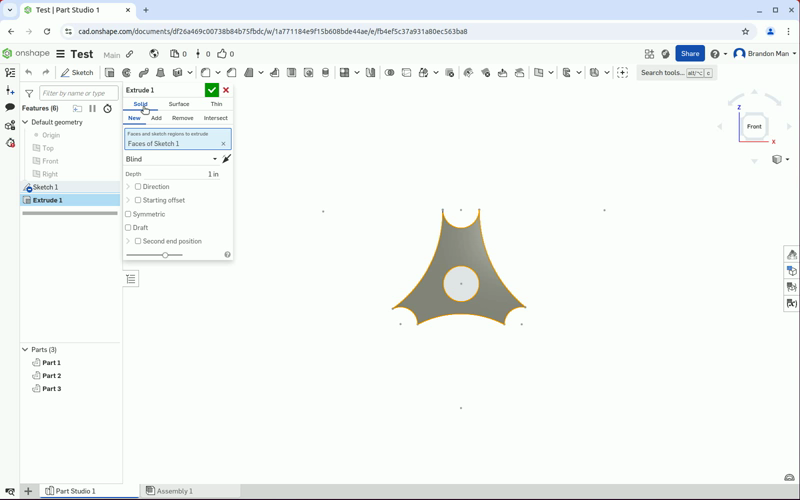
mouse_move(137, 120)
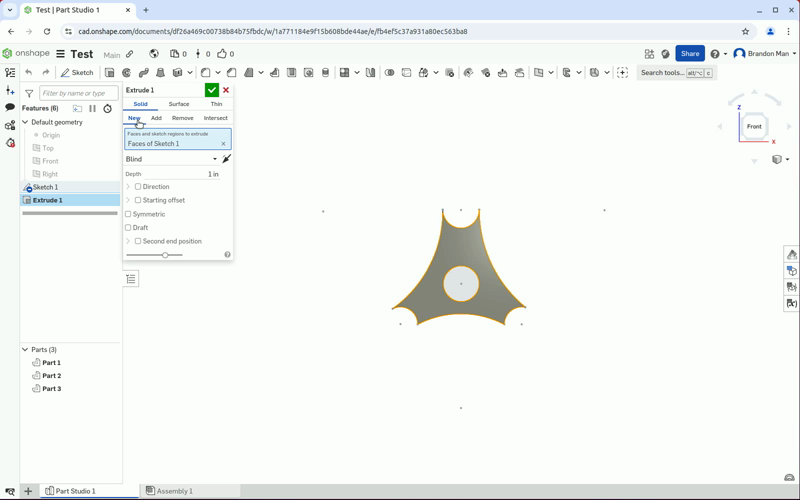
click(137, 120)
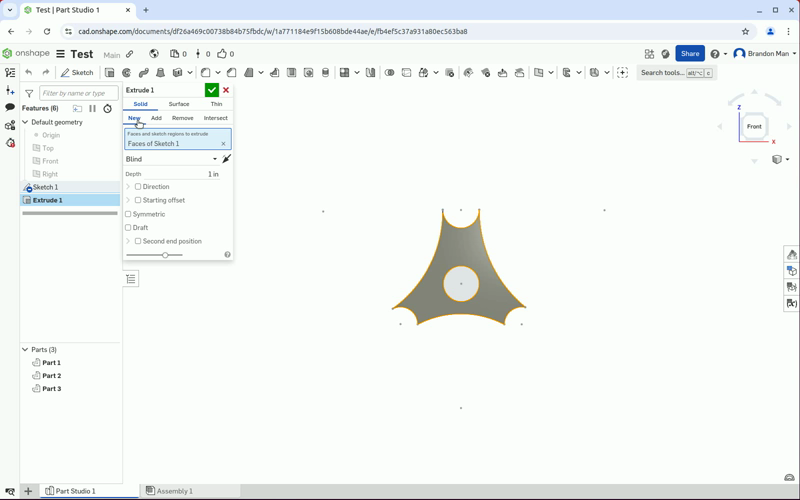
key(tab, 4)
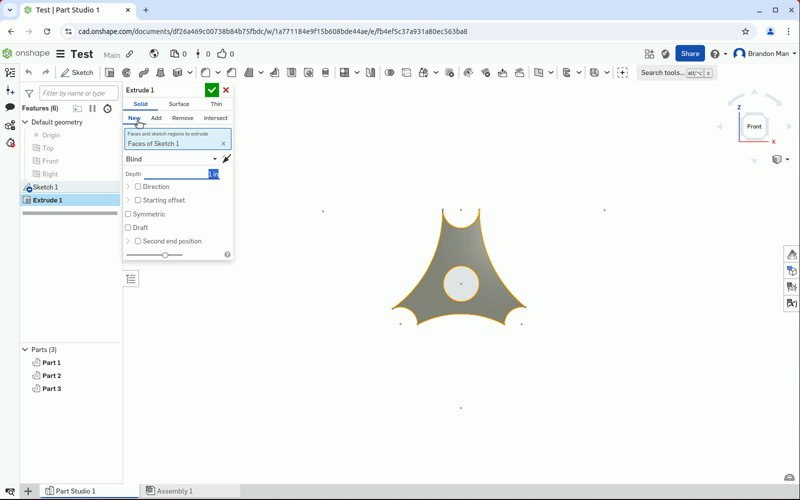
text(4.574)
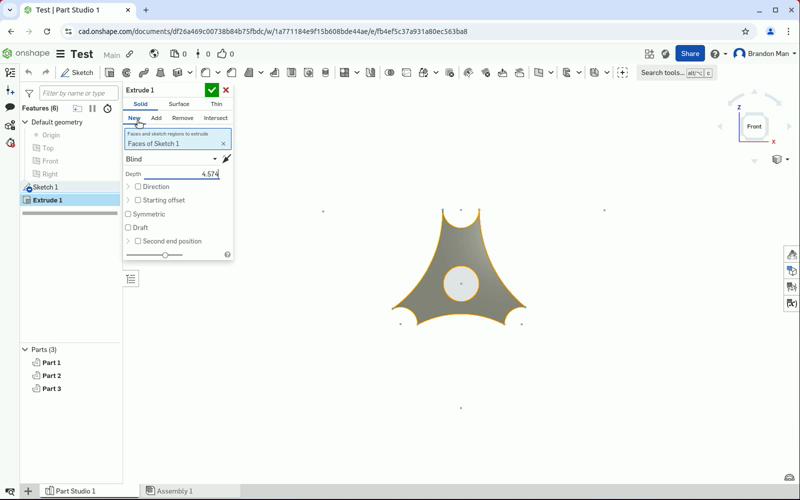
key(enter)
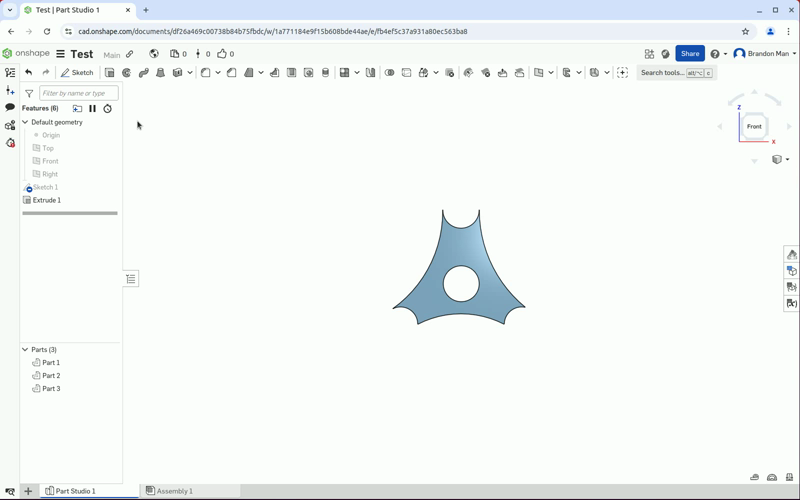
key(shift+h)
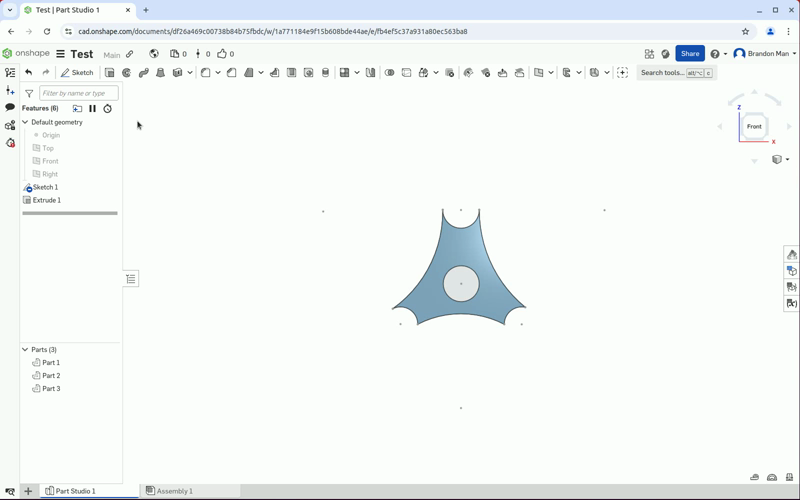
key(shift+h)
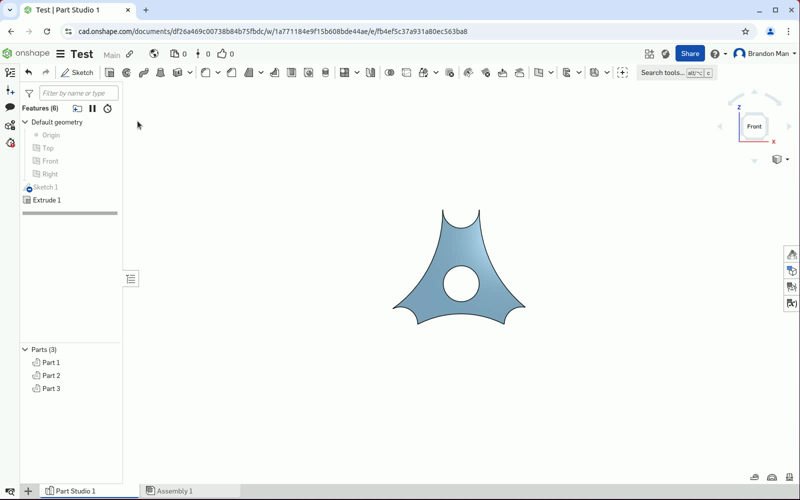
mouse_move(73, 189)
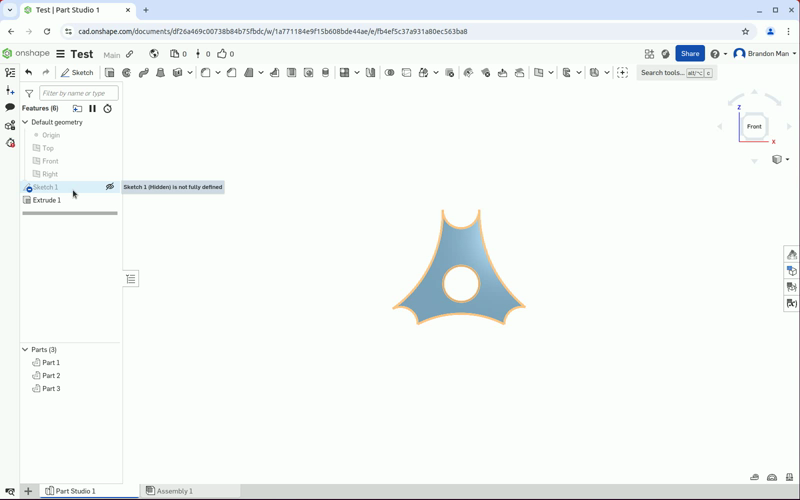
click(73, 189)
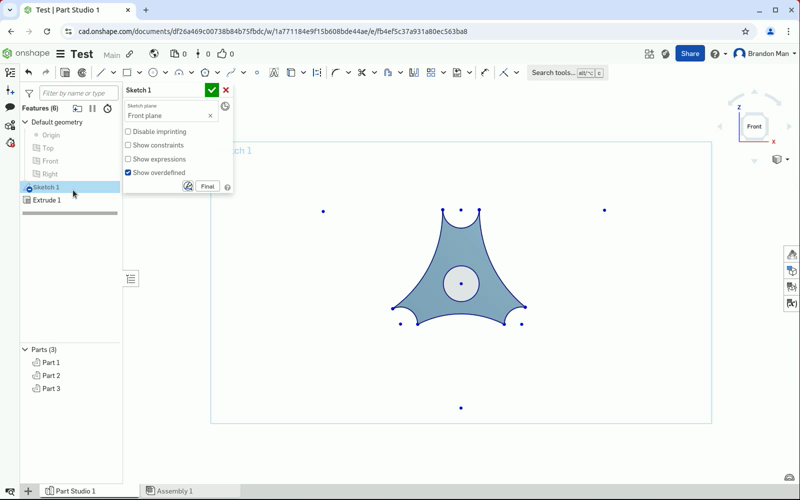
mouse_move(229, 92)
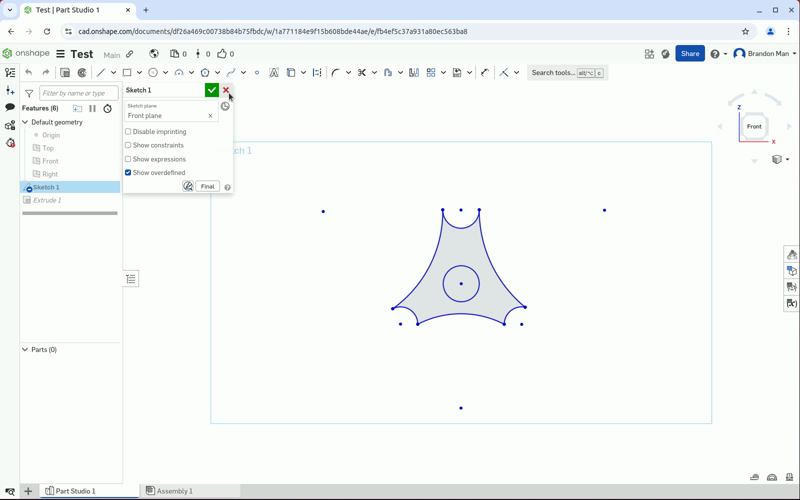
click(229, 92)
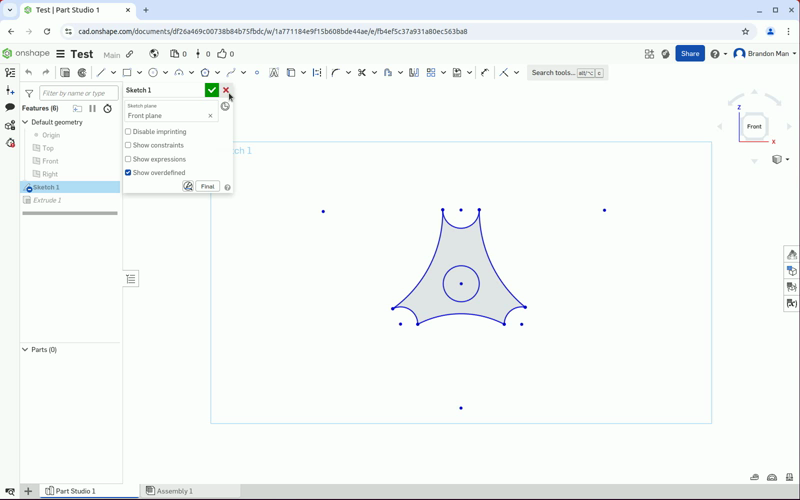
key(shift+s)
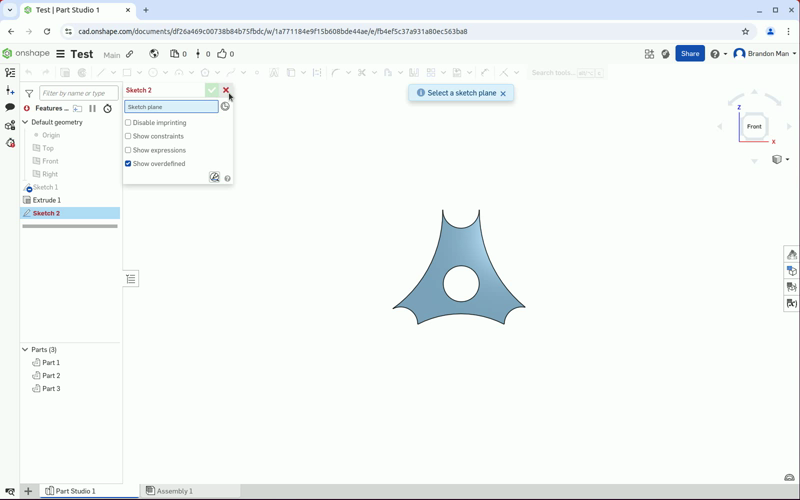
mouse_move(73, 163)
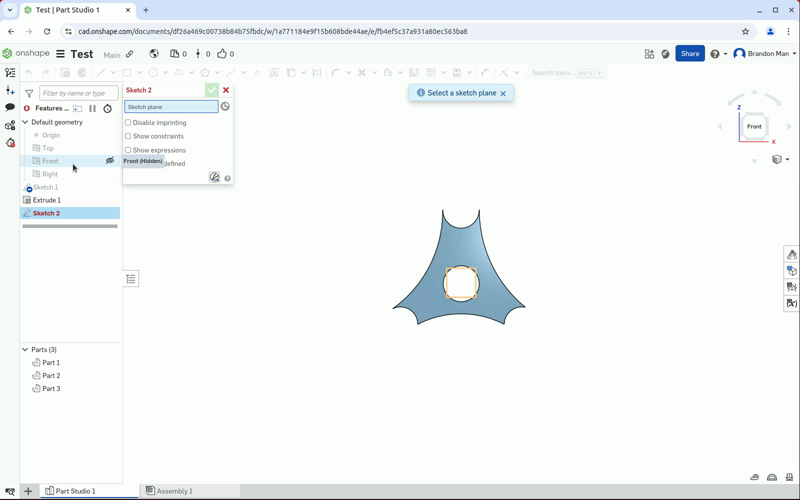
click(73, 163)
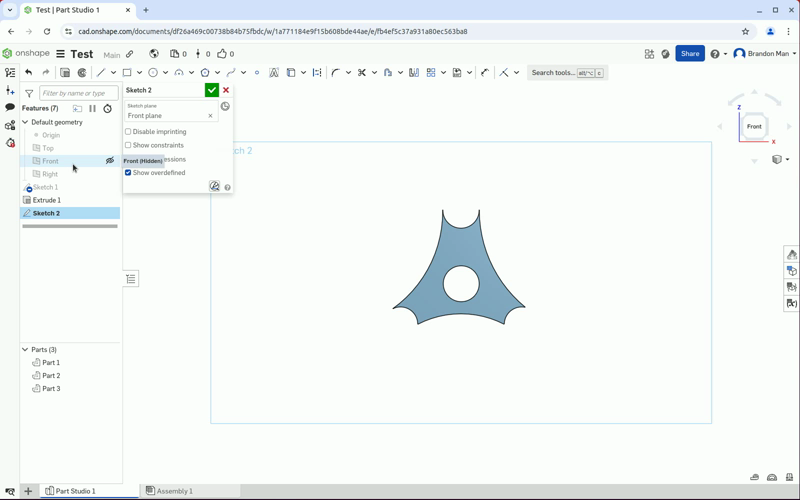
mouse_move(73, 352)
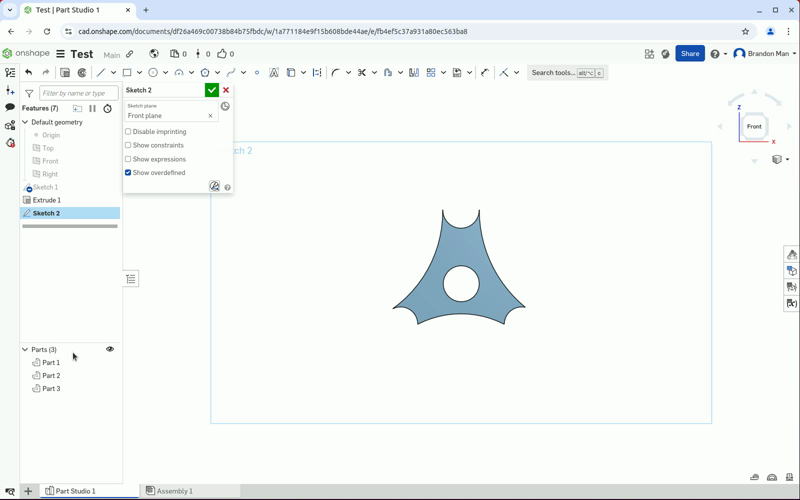
key(y)
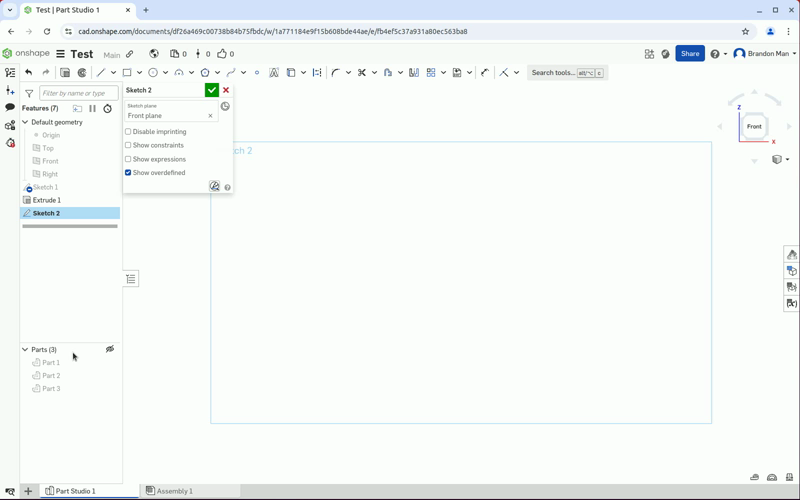
key(a)
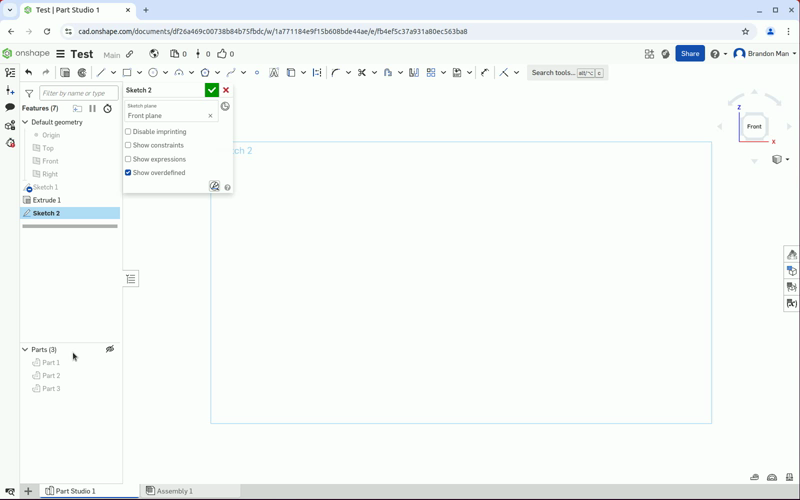
key_down(shift)
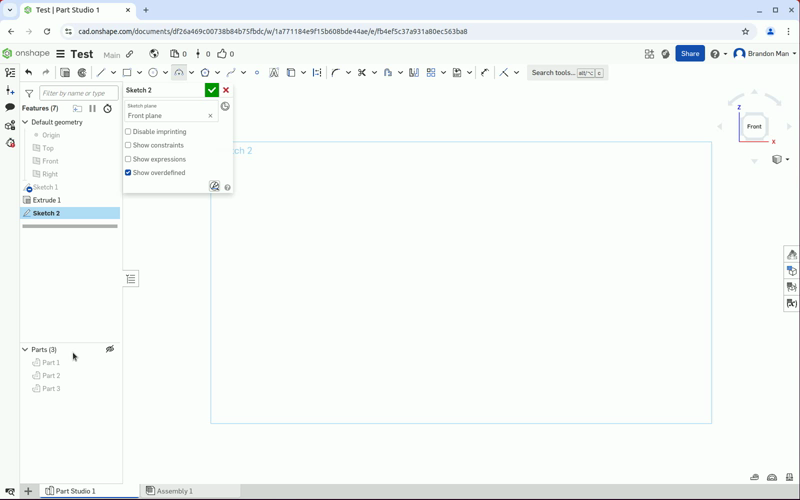
mouse_move(443, 210)
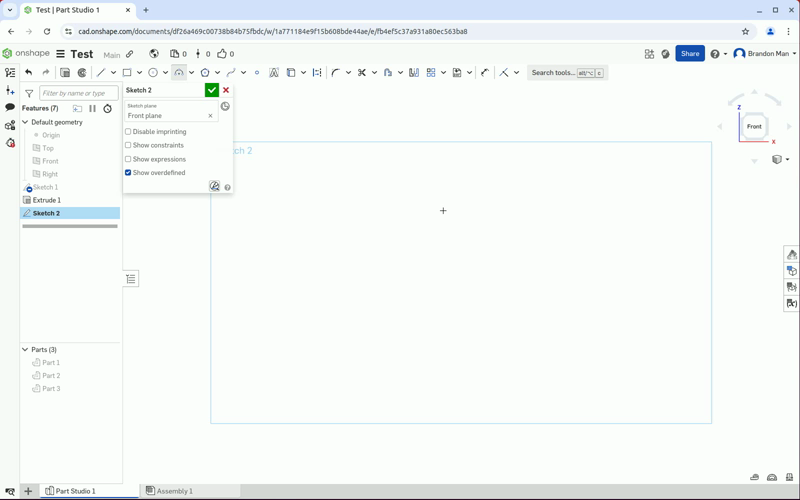
click(443, 210)
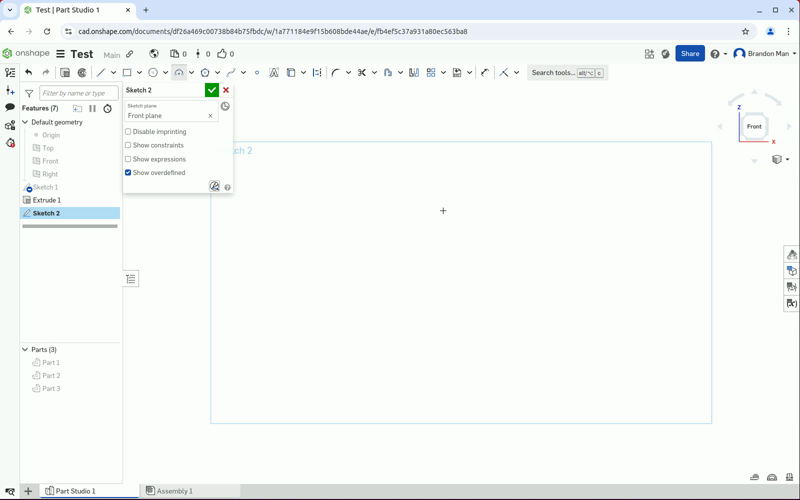
key_up(shift)
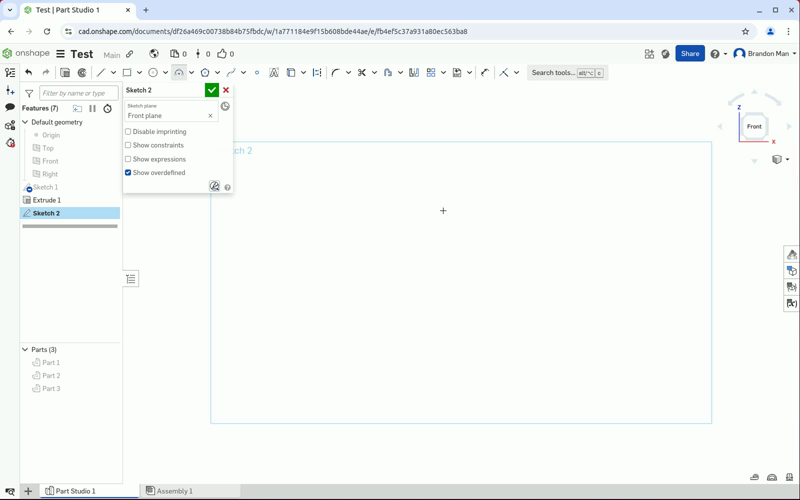
key_down(shift)
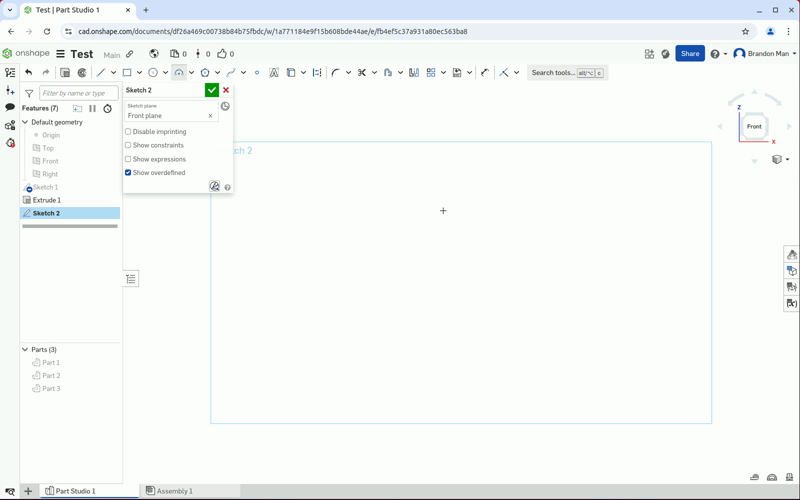
mouse_move(478, 210)
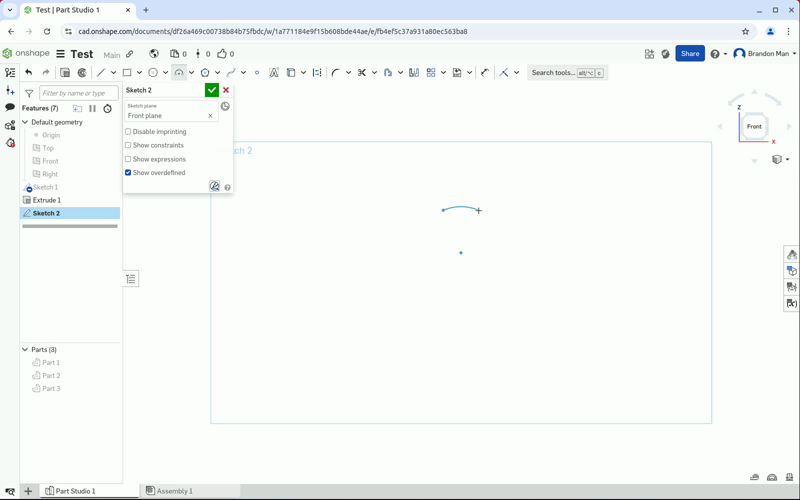
click(478, 210)
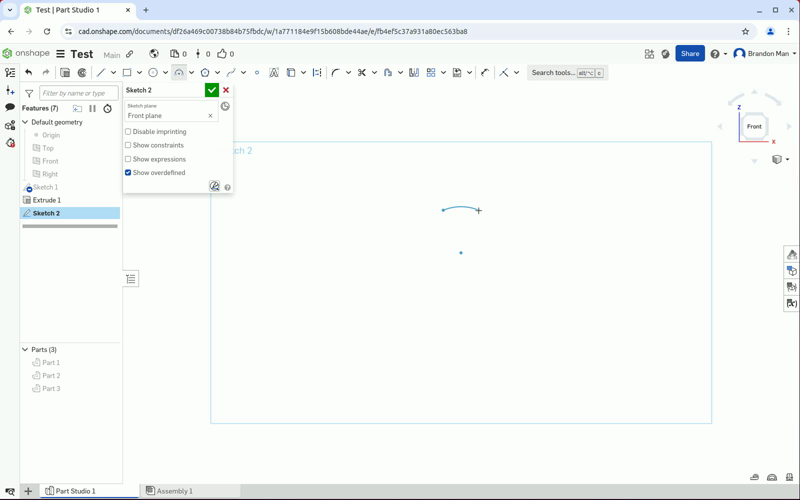
mouse_move(461, 192)
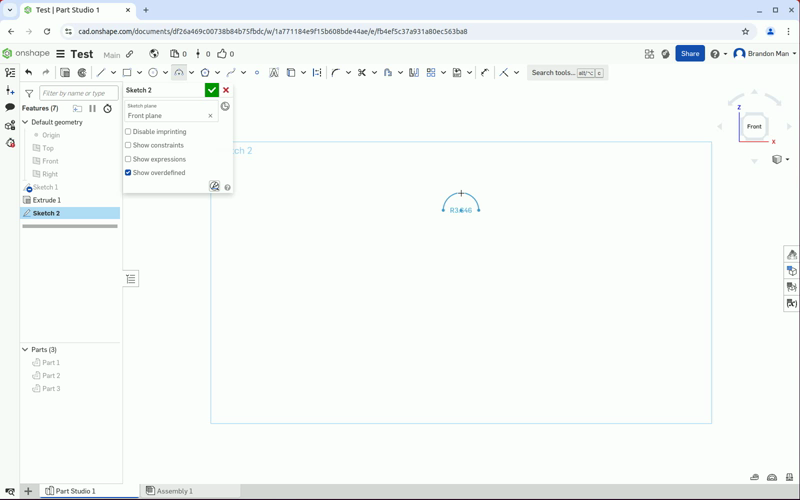
click(461, 192)
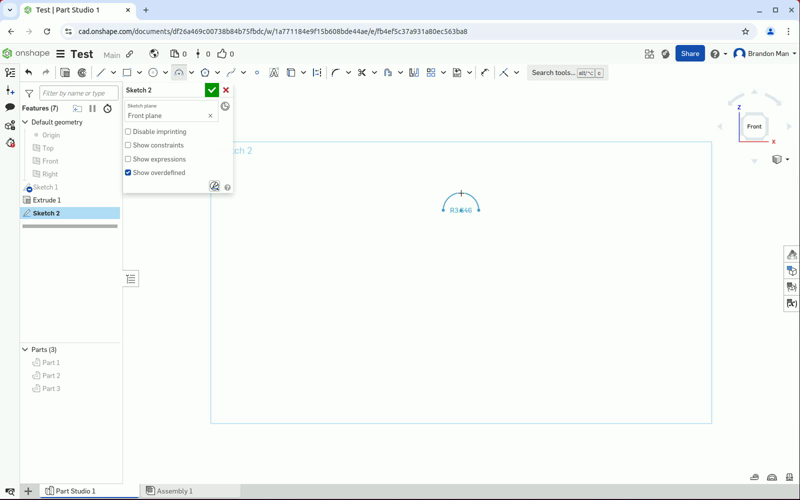
key_up(shift)
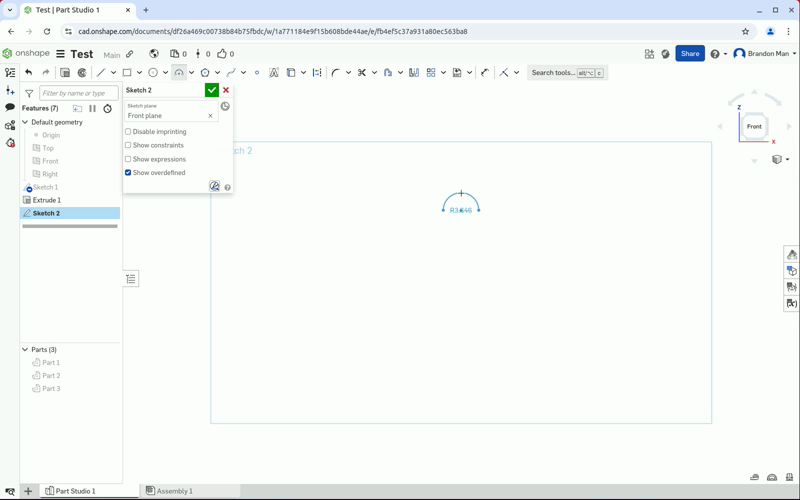
mouse_move(478, 210)
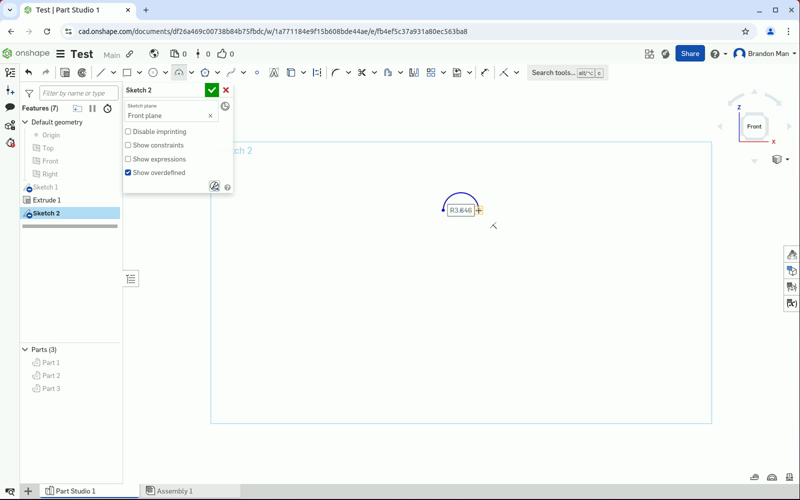
click(478, 210)
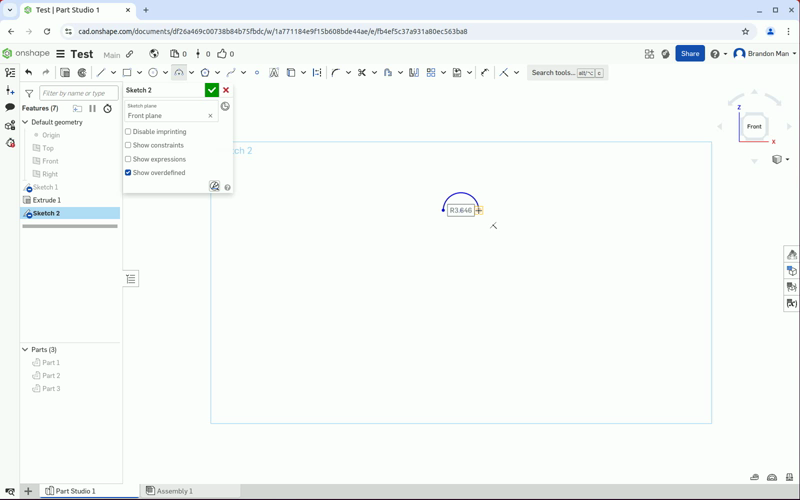
mouse_move(443, 210)
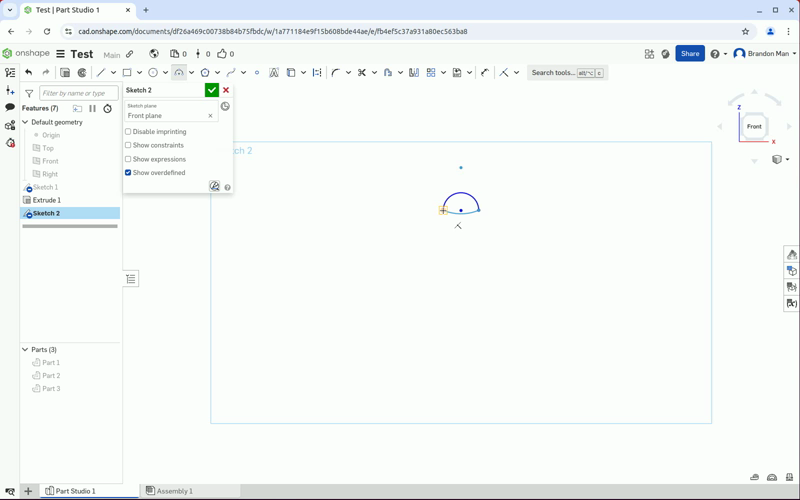
click(443, 210)
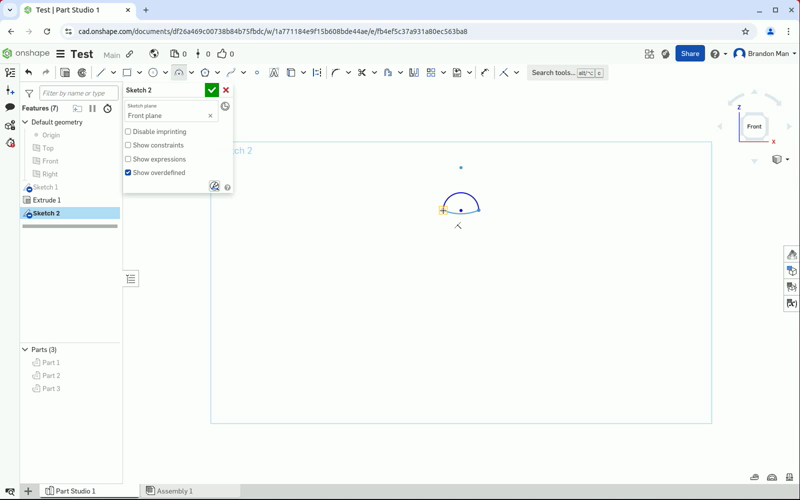
key_down(shift)
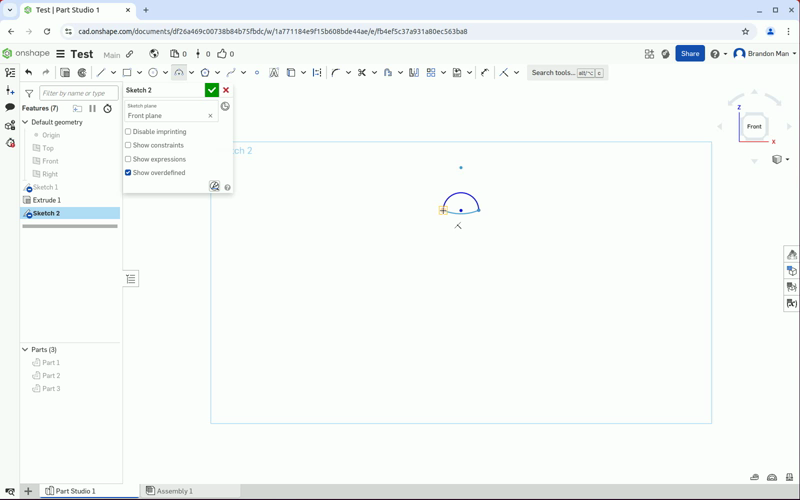
mouse_move(461, 170)
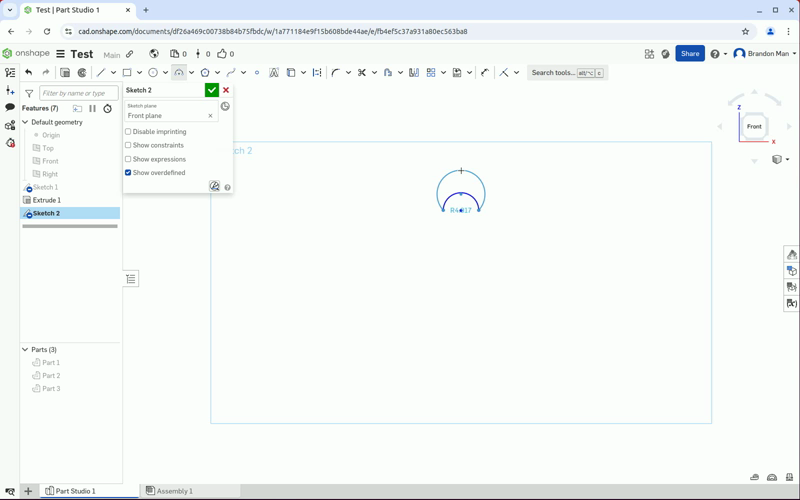
click(461, 170)
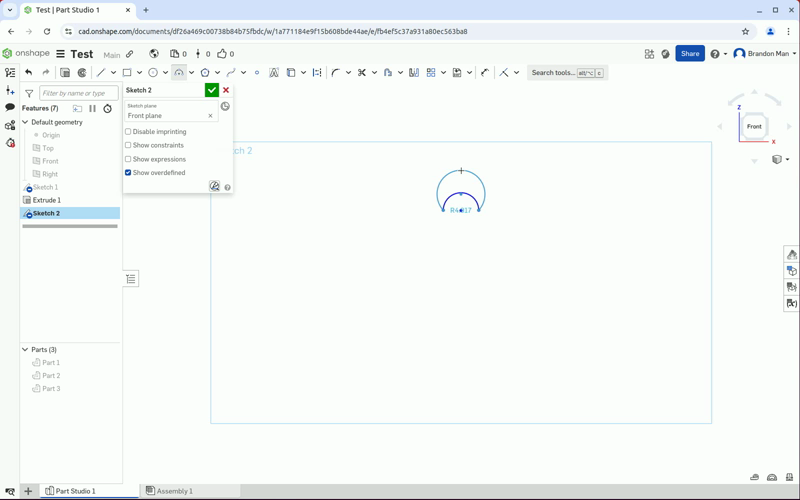
key_up(shift)
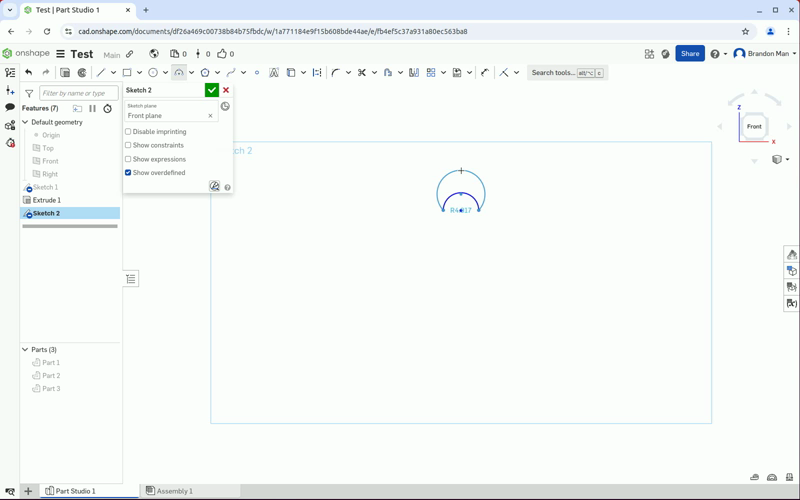
key(esc)
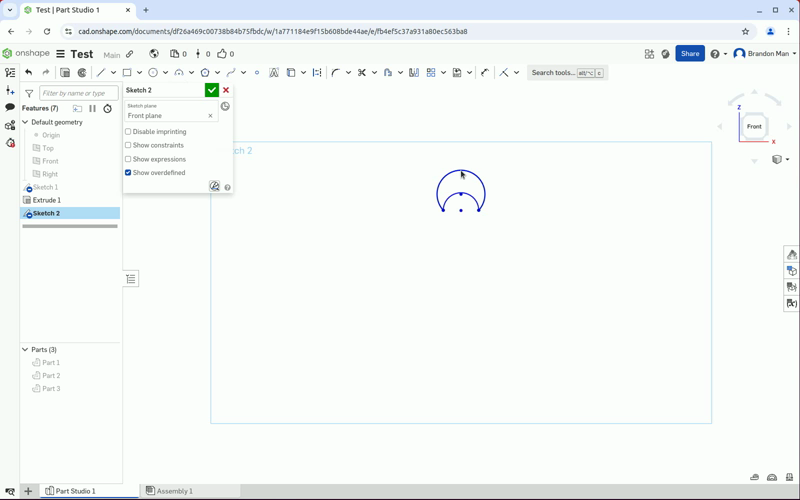
mouse_move(483, 186)
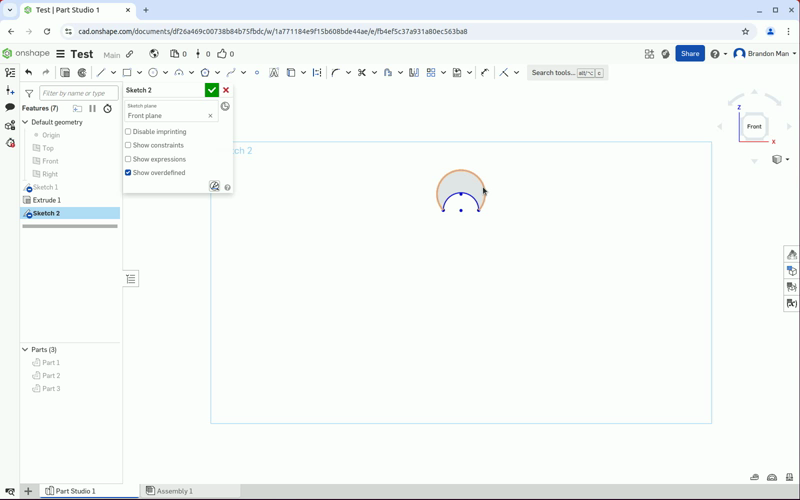
scroll(6)
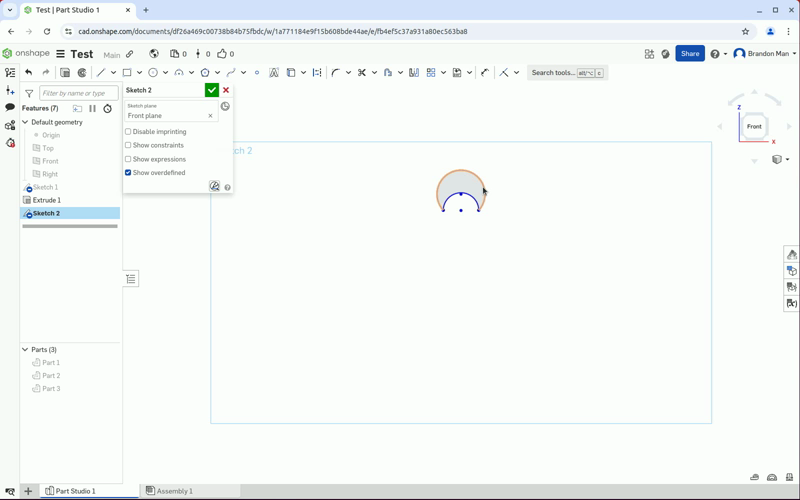
scroll(6)
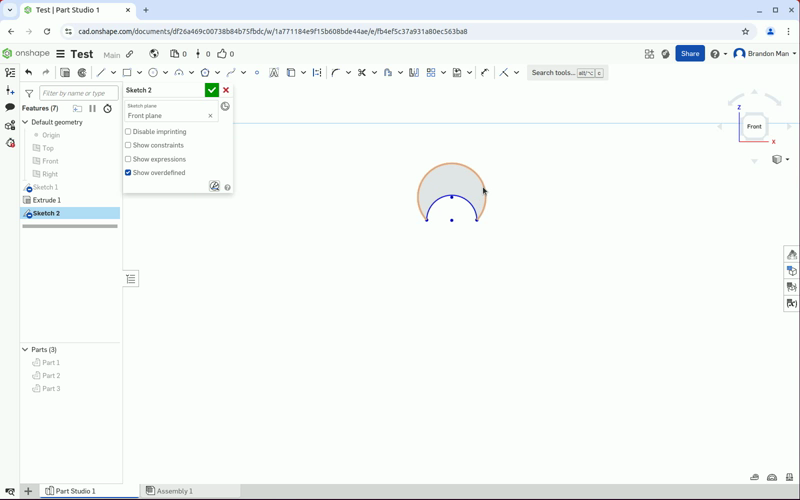
scroll(6)
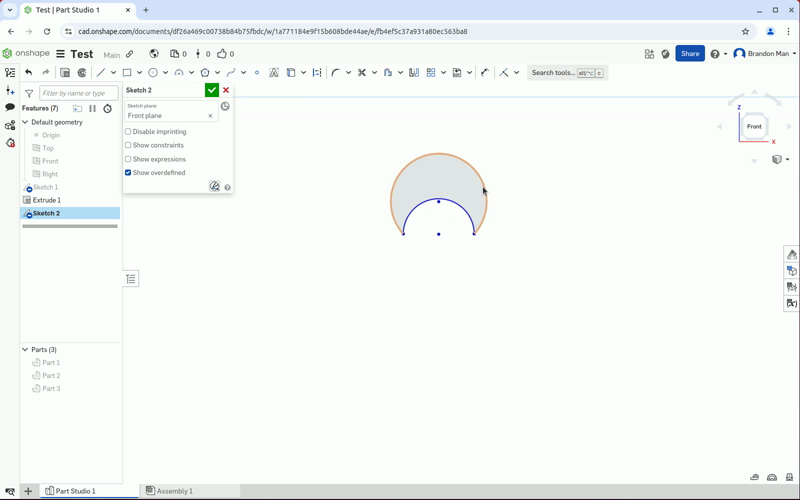
scroll(6)
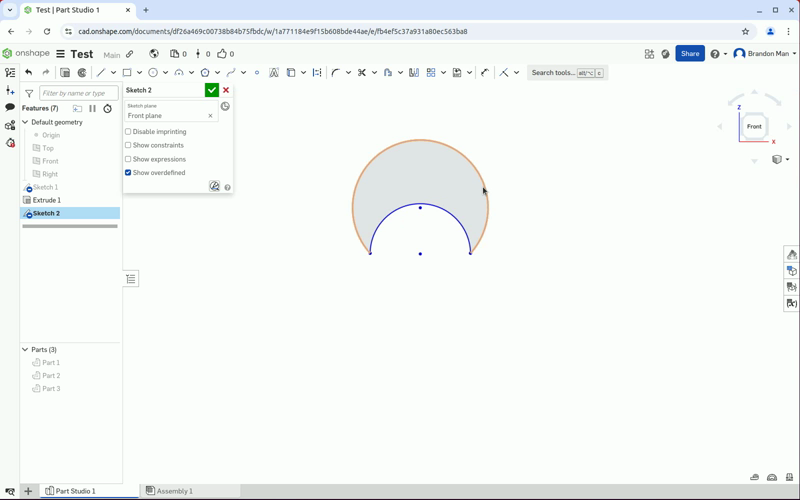
scroll(6)
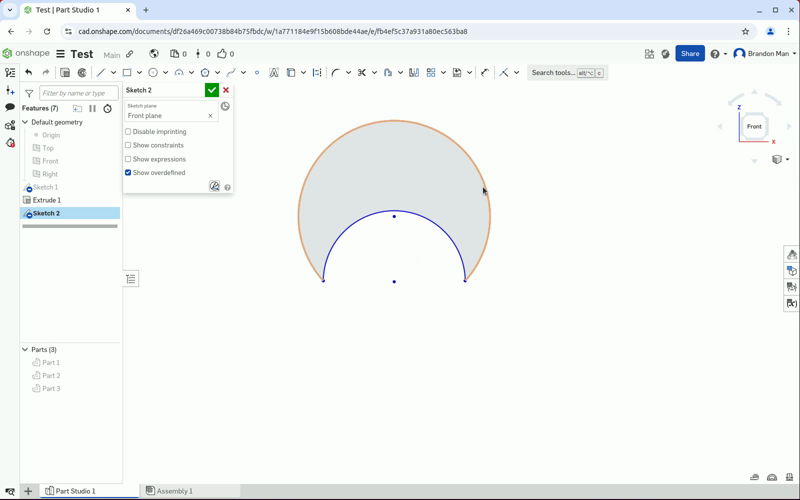
scroll(6)
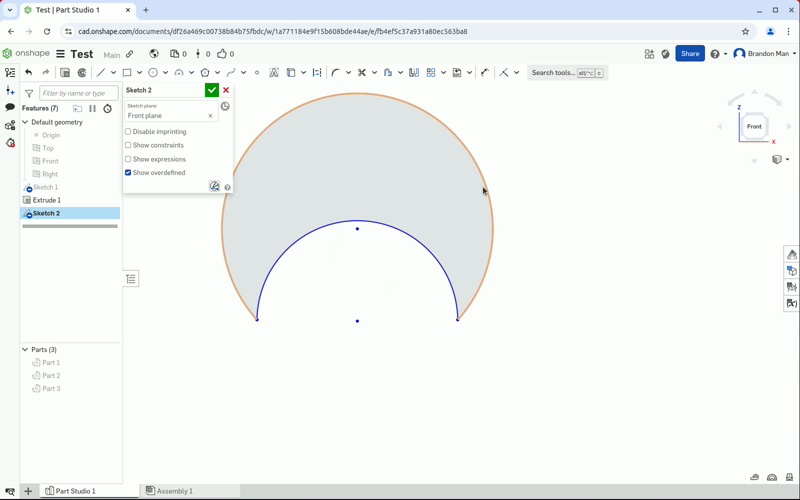
scroll(6)
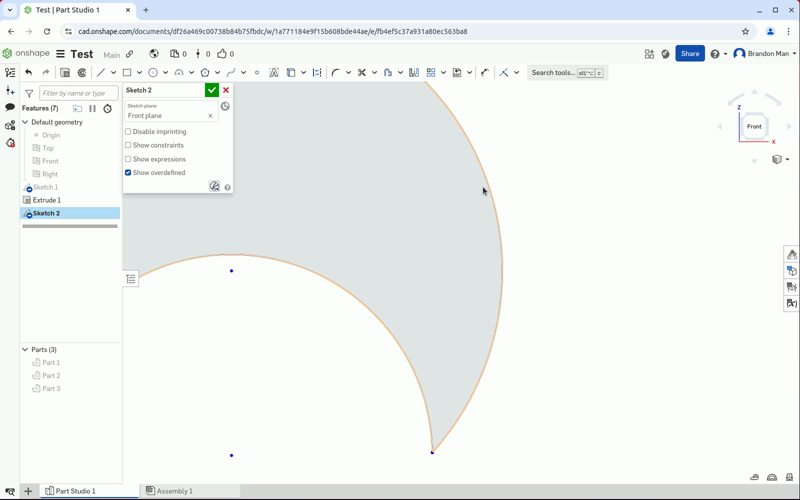
click(483, 186)
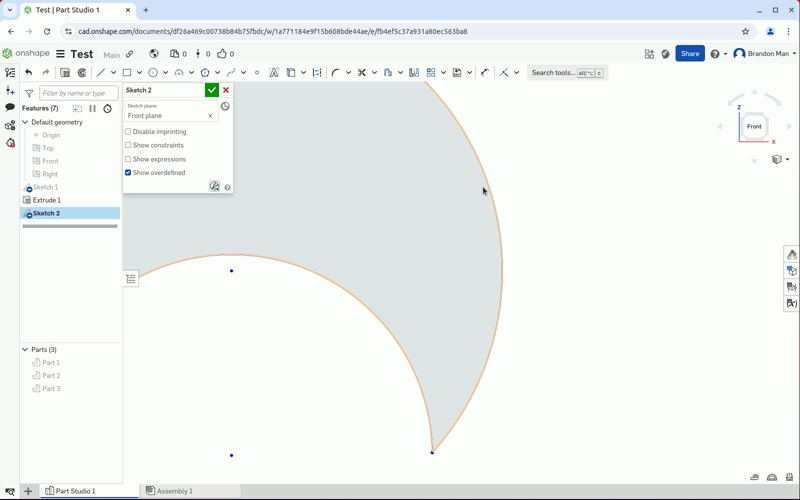
scroll(-6)
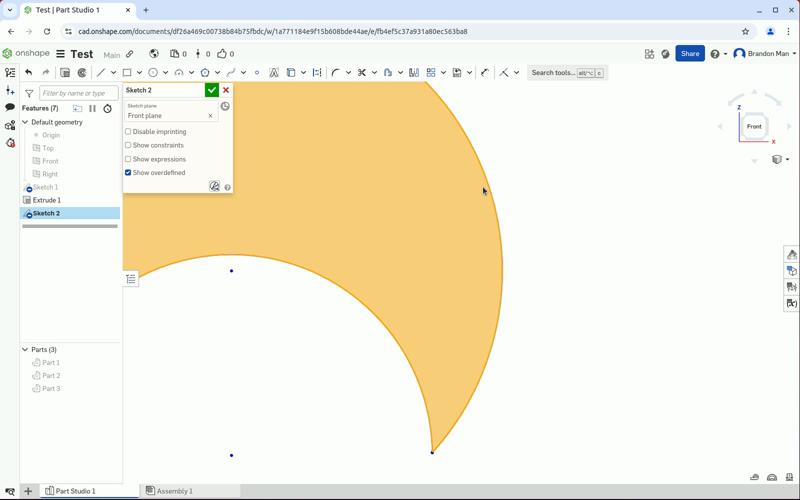
scroll(-6)
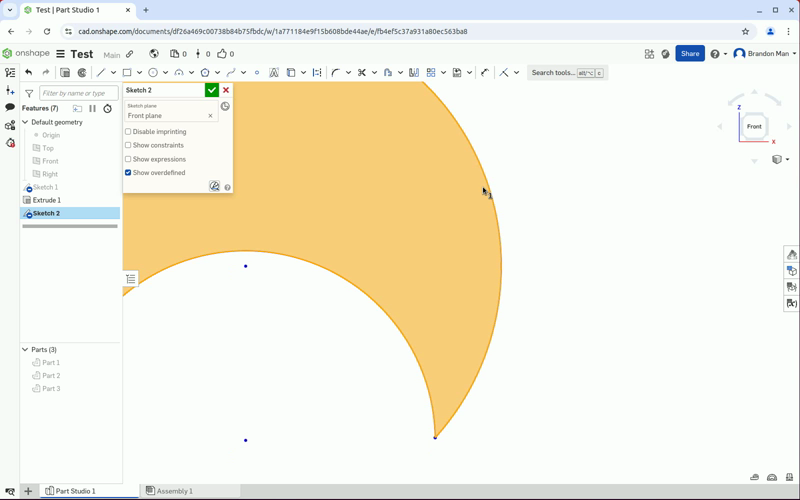
scroll(-6)
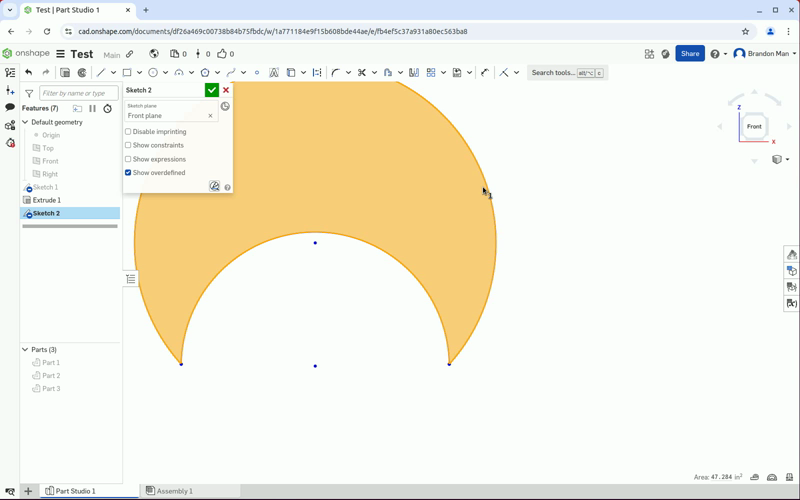
scroll(-6)
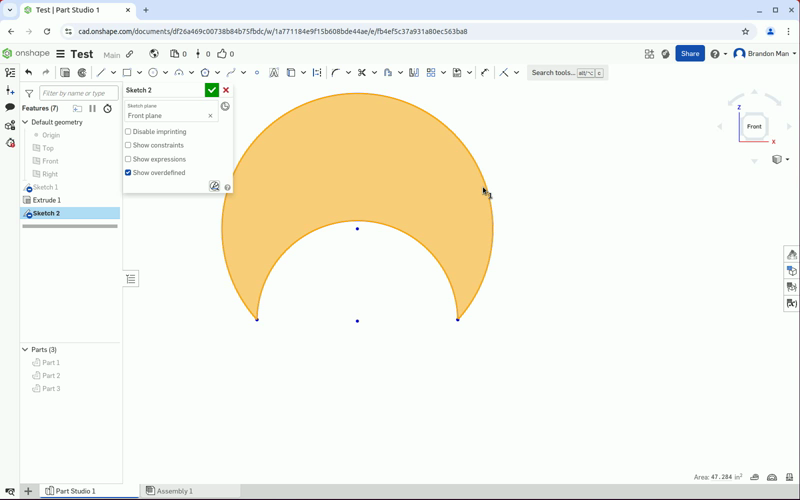
scroll(-6)
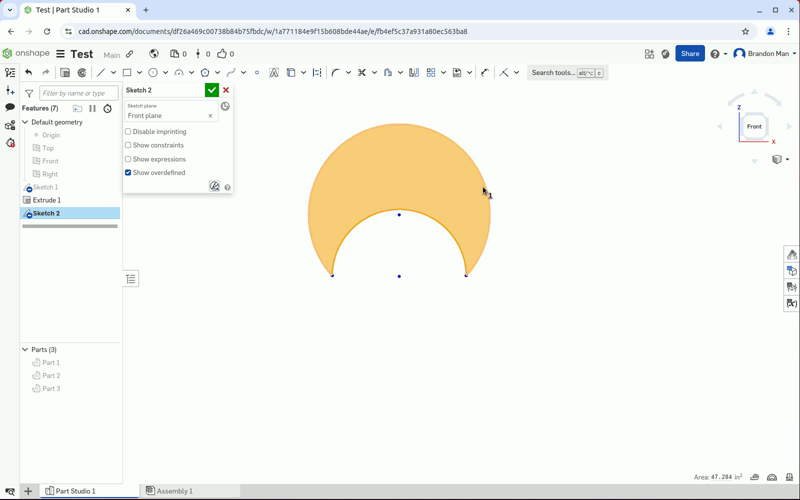
scroll(-6)
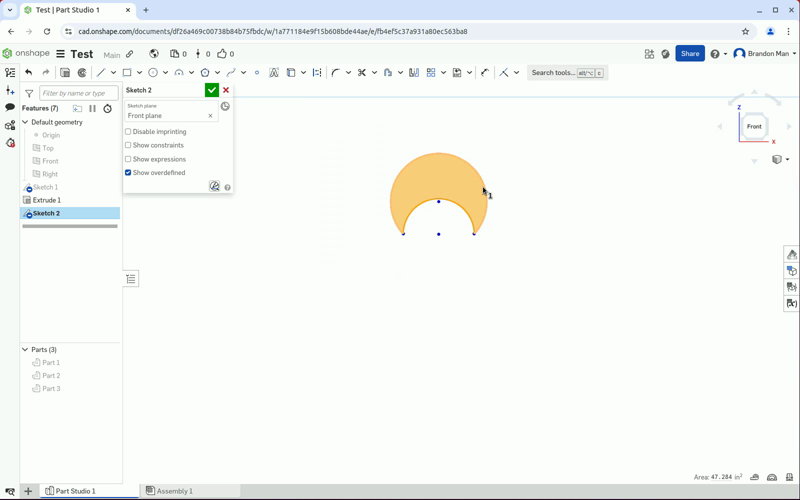
scroll(-6)
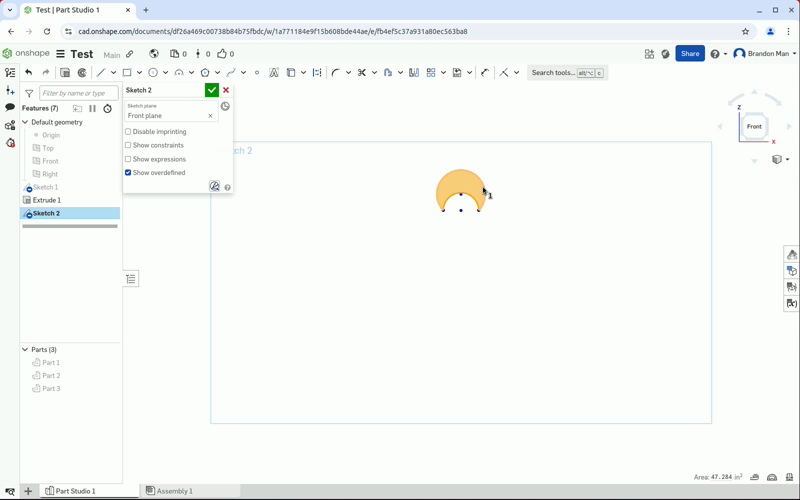
mouse_move(73, 352)
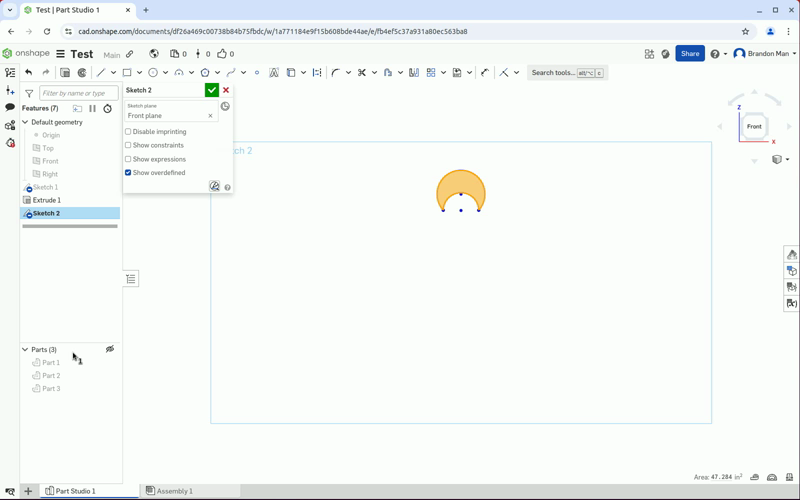
key(shift+y)
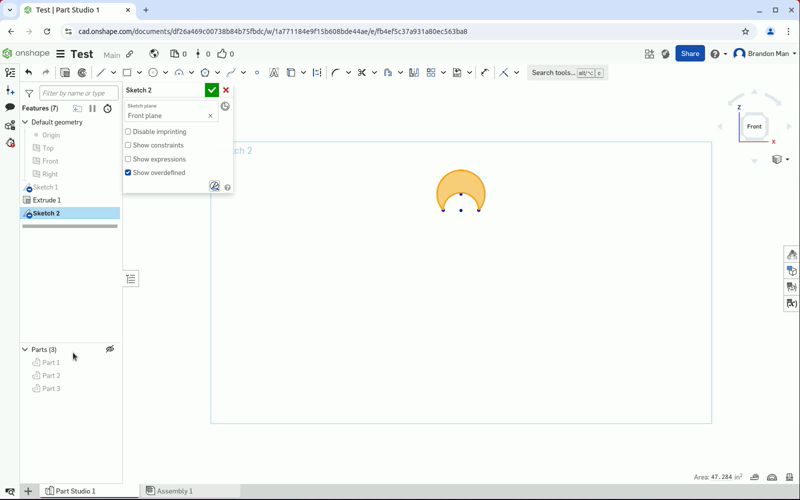
key(shift+e)
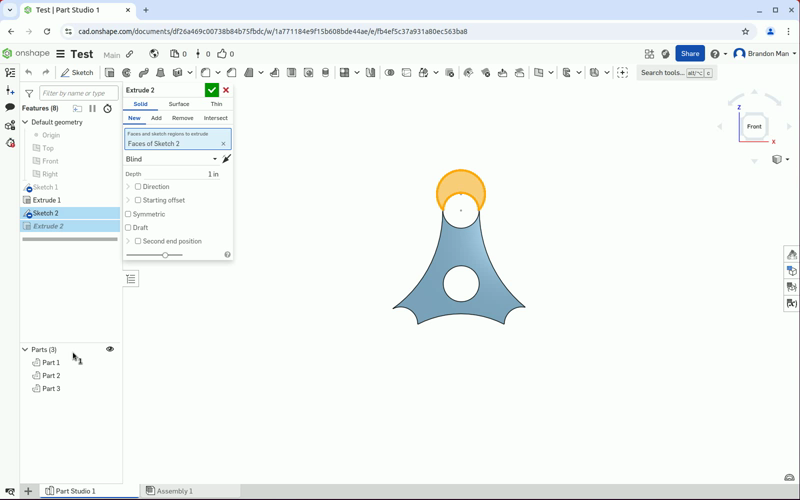
mouse_move(143, 106)
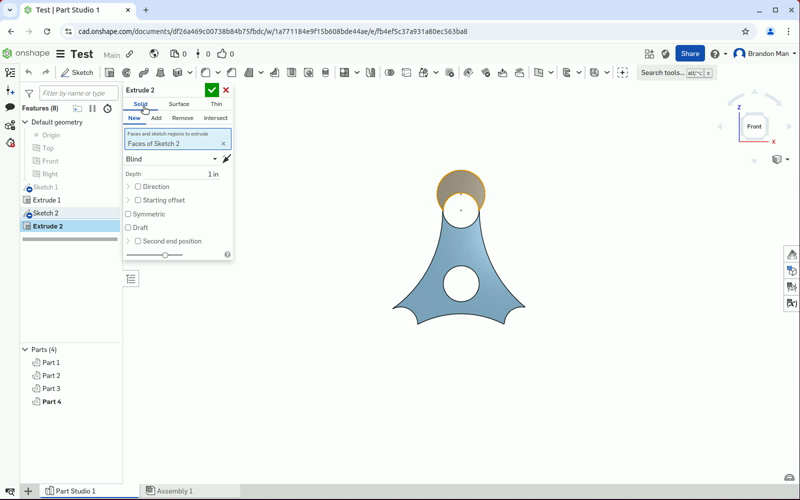
click(143, 106)
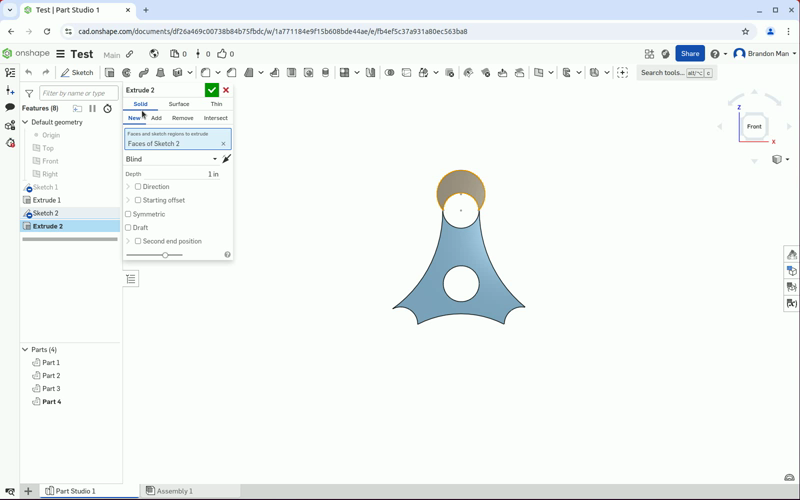
mouse_move(137, 120)
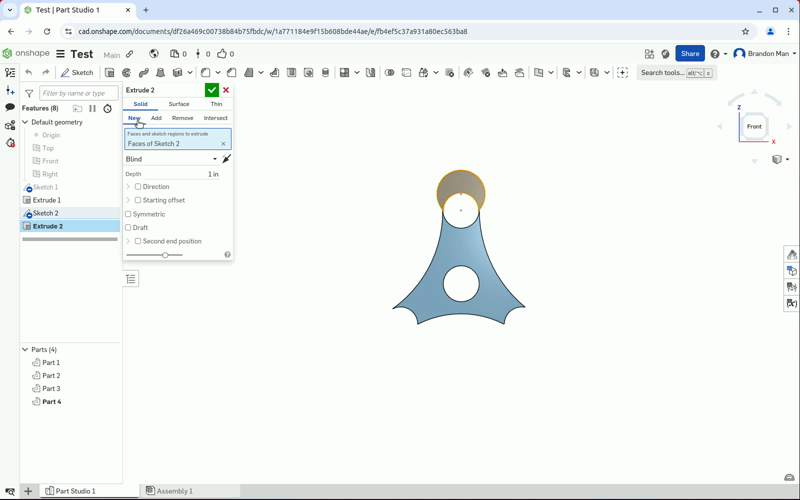
click(137, 120)
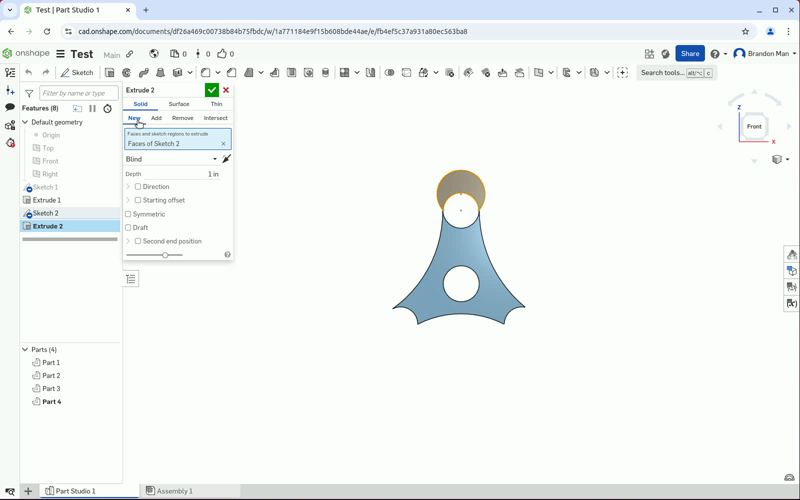
key(tab, 4)
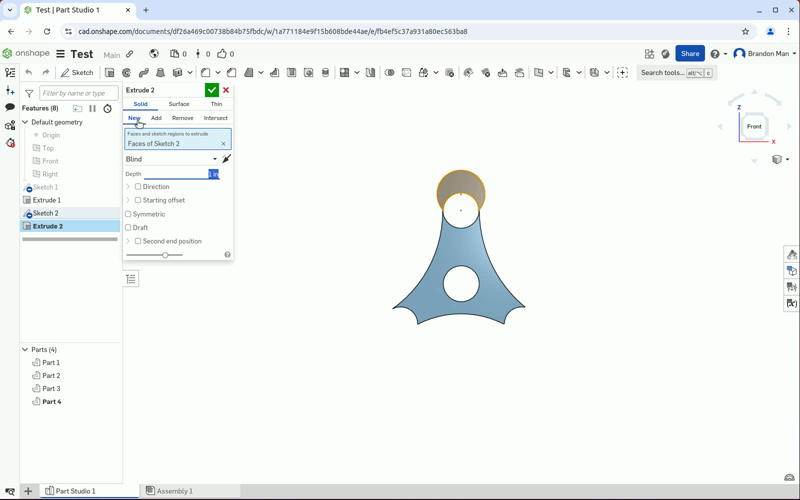
text(4.574)
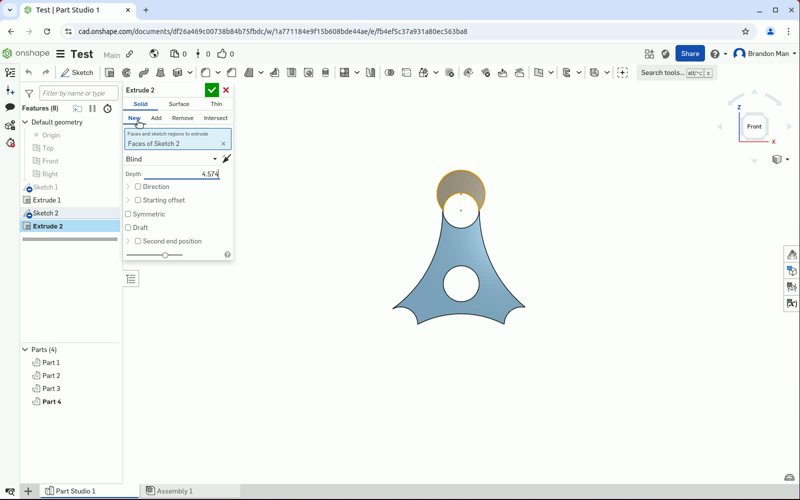
key(enter)
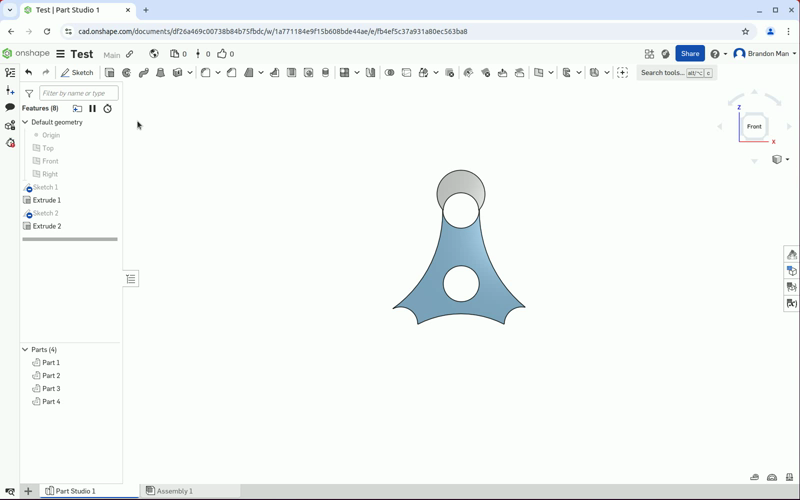
key(shift+h)
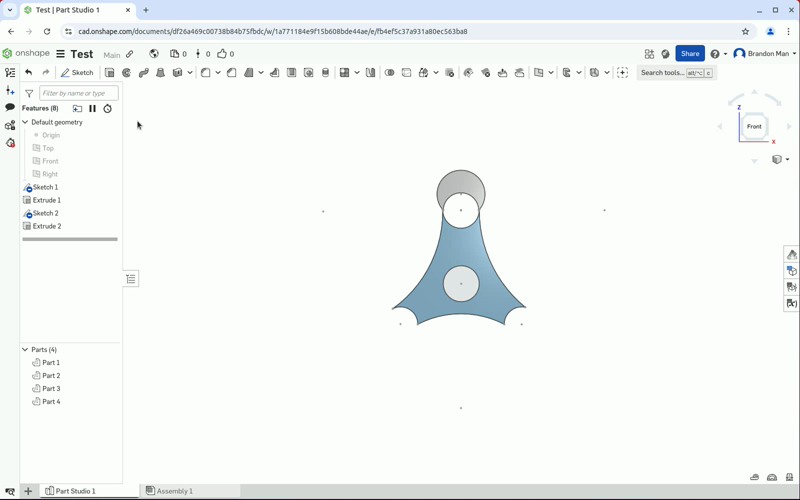
key(shift+h)
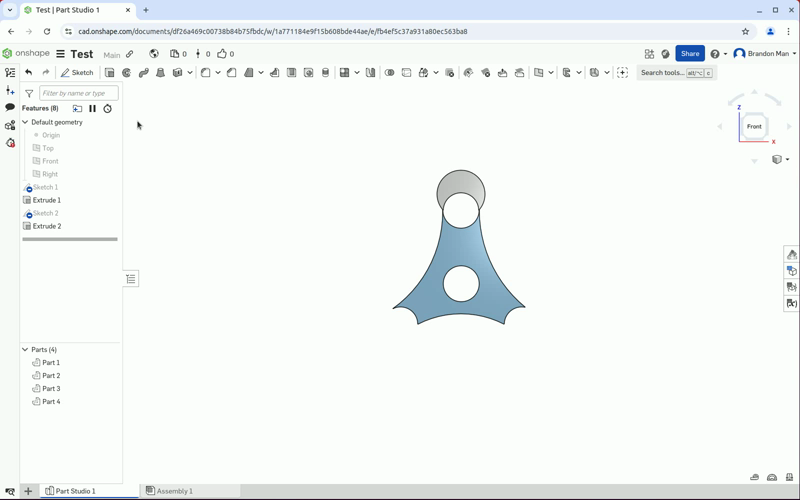
mouse_move(73, 189)
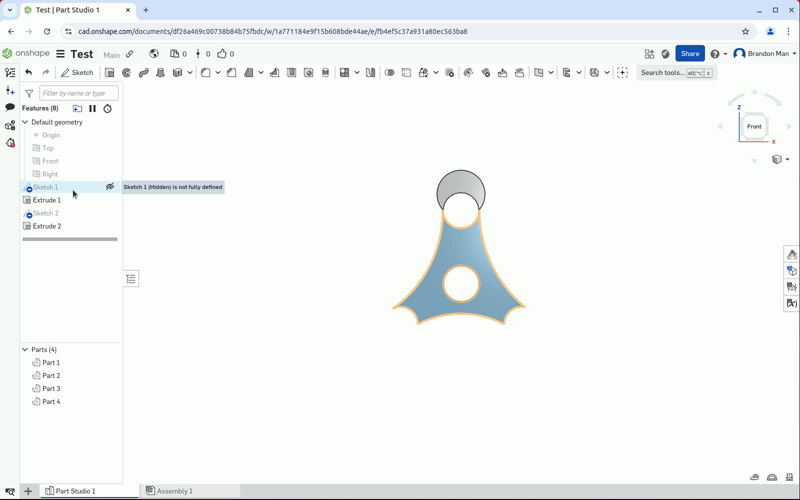
click(73, 189)
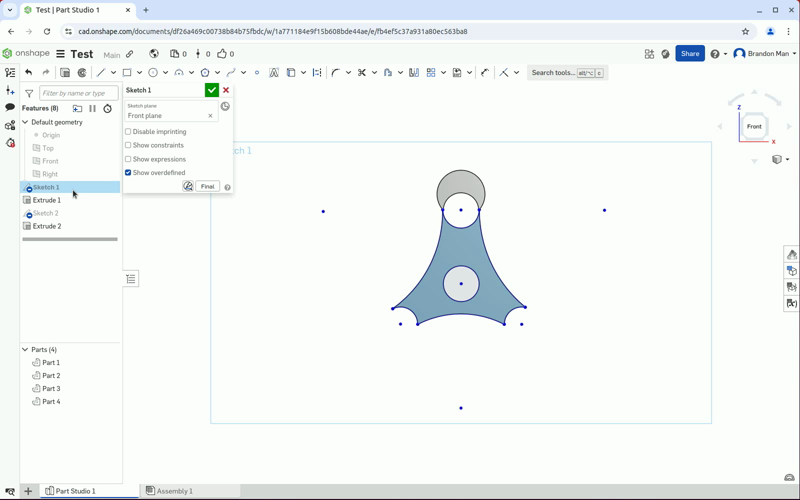
mouse_move(229, 92)
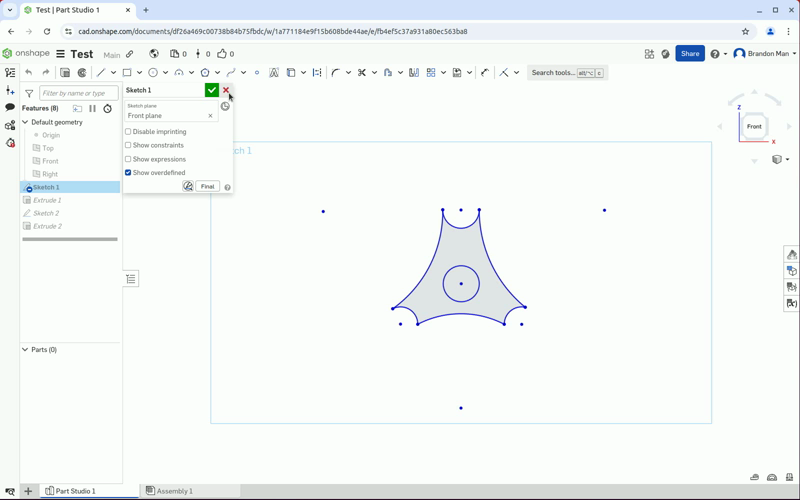
click(229, 92)
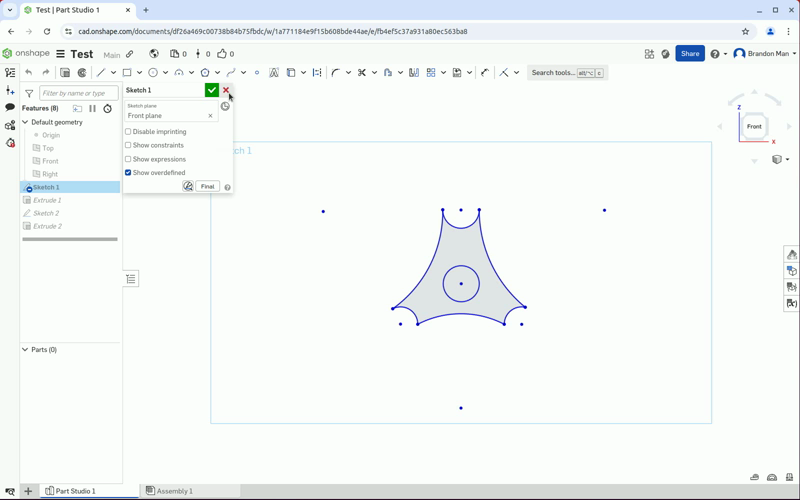
key(shift+s)
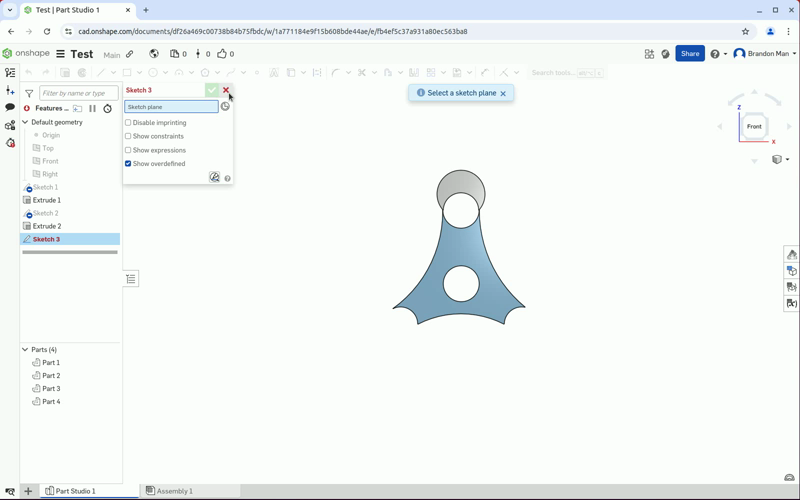
mouse_move(73, 163)
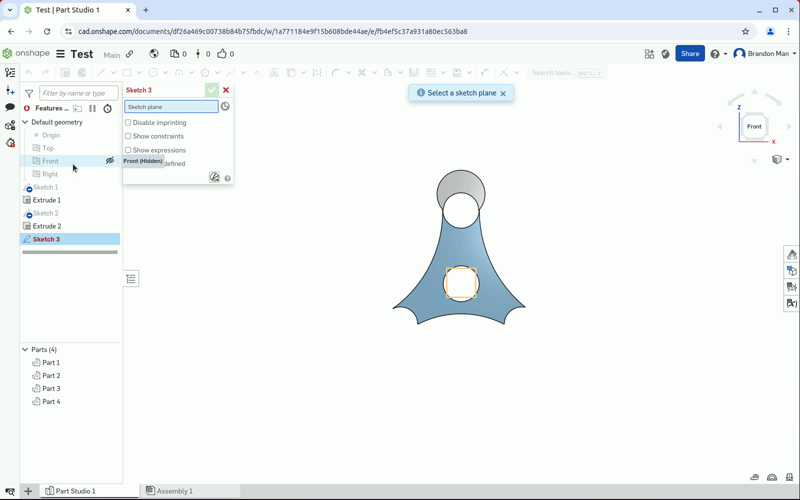
click(73, 163)
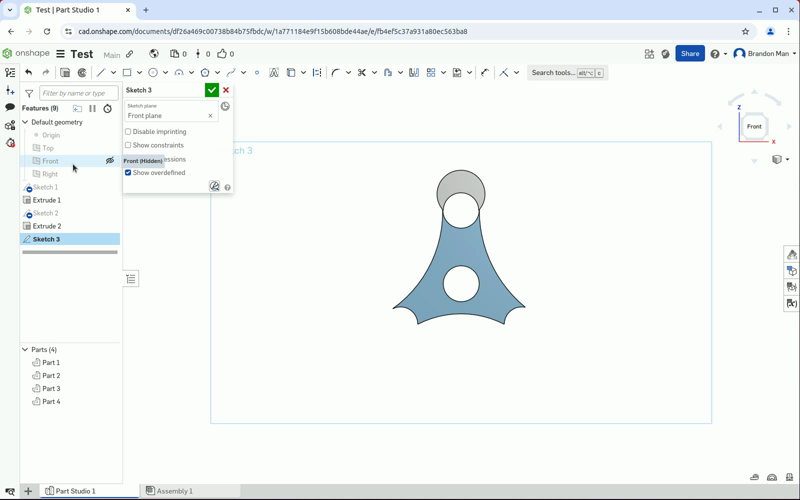
mouse_move(73, 352)
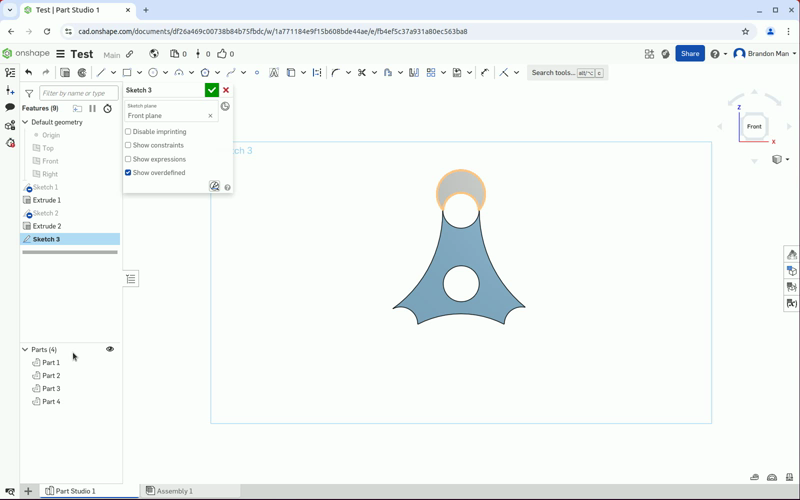
key(y)
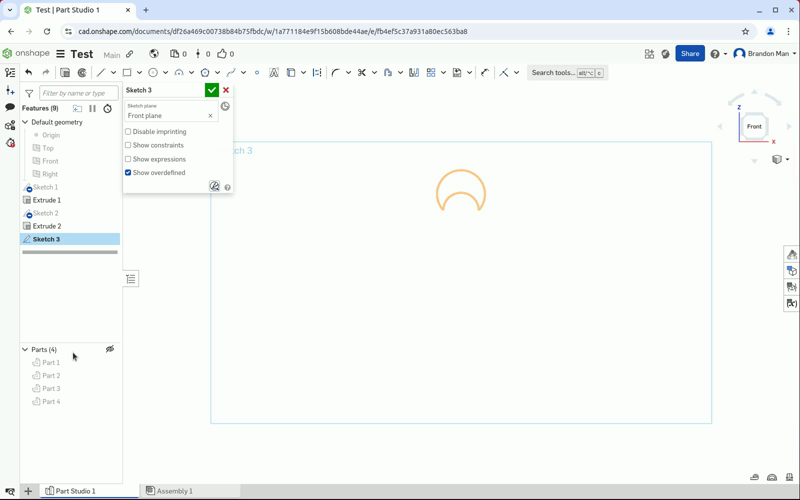
key(a)
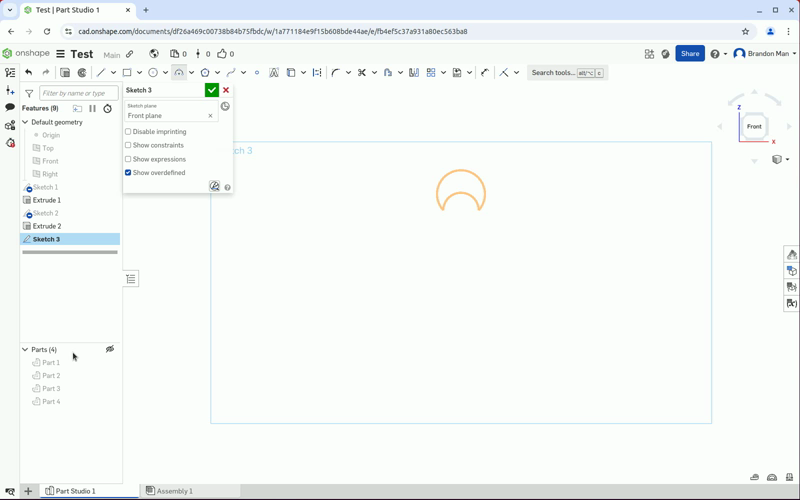
key_down(shift)
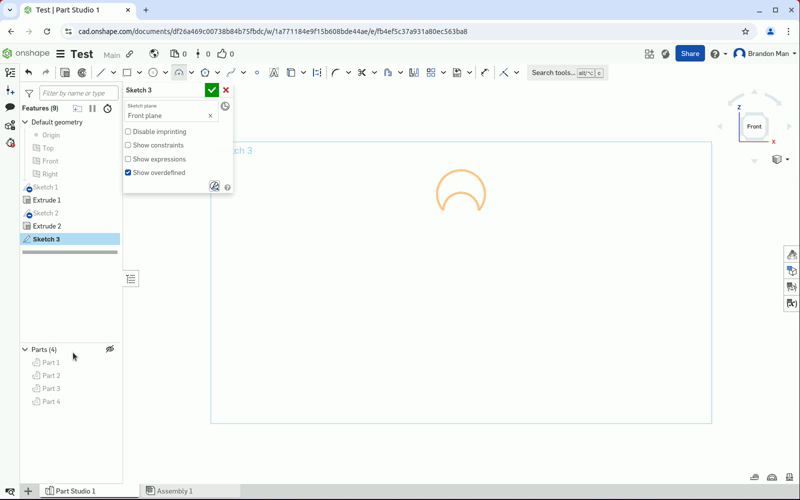
mouse_move(504, 324)
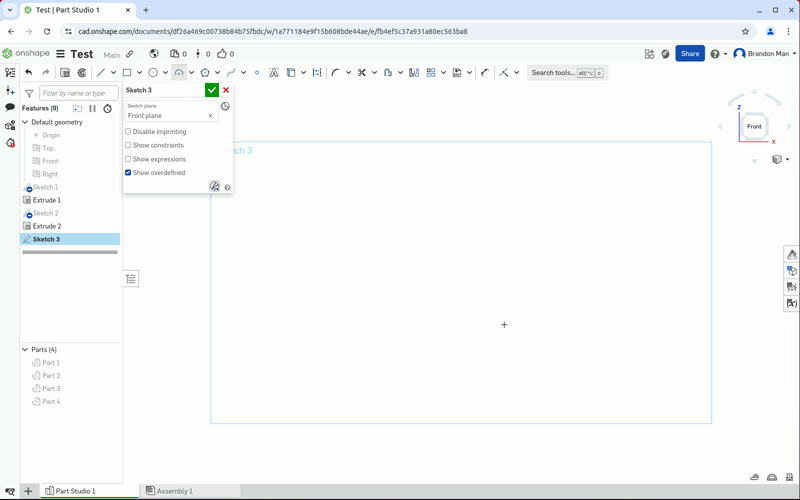
click(504, 324)
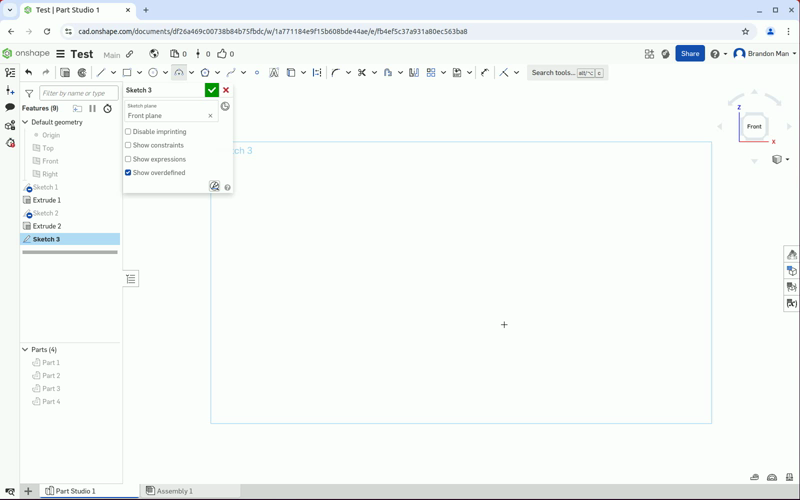
key_up(shift)
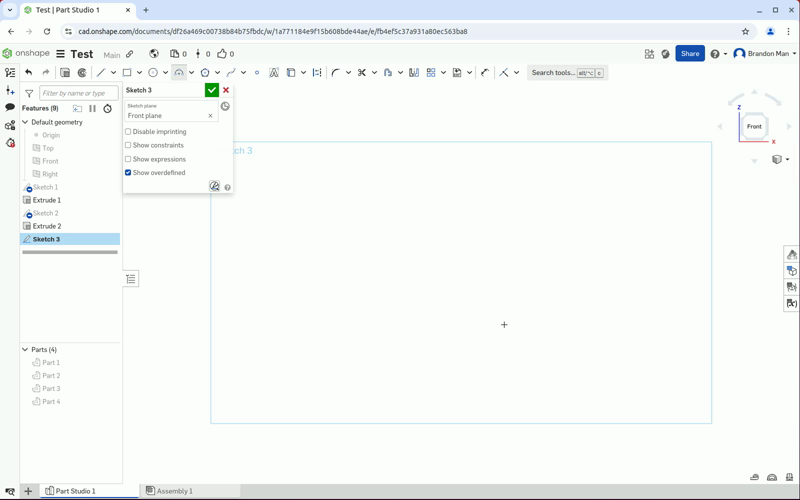
key_down(shift)
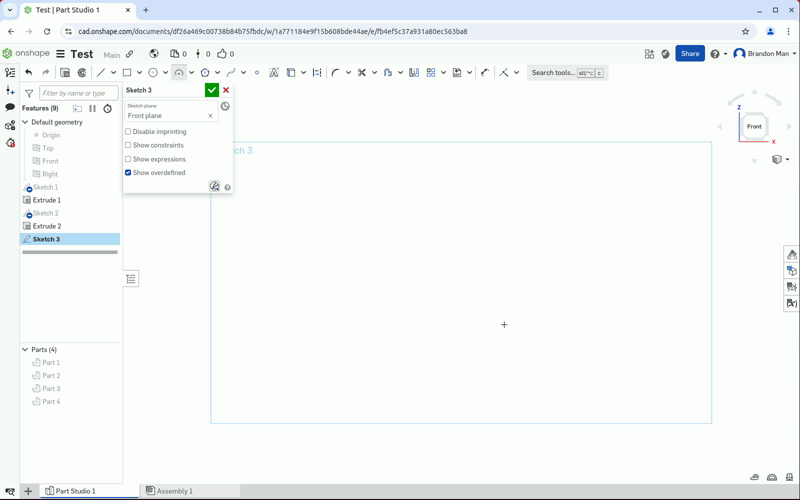
mouse_move(525, 306)
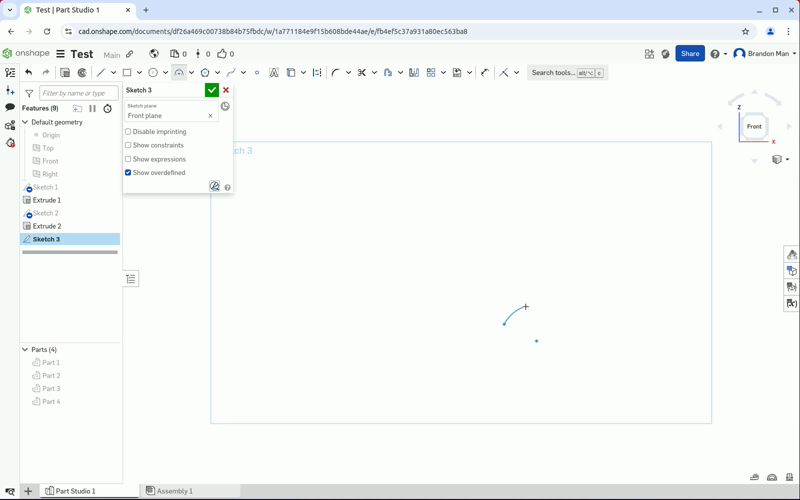
click(525, 306)
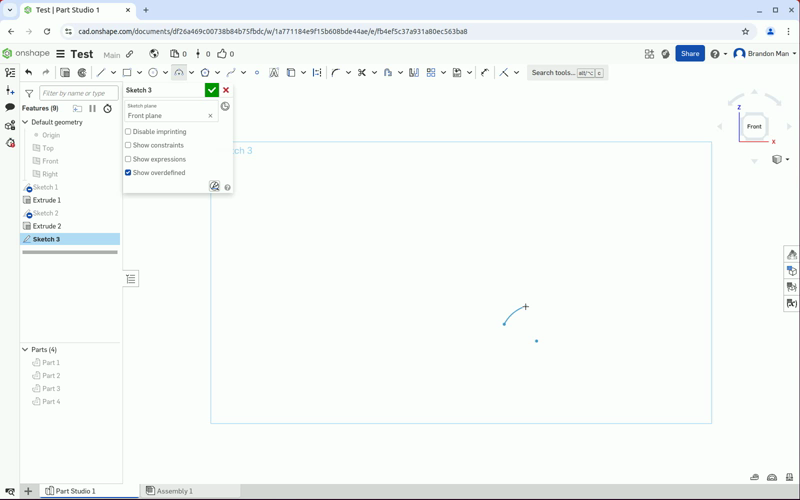
mouse_move(549, 357)
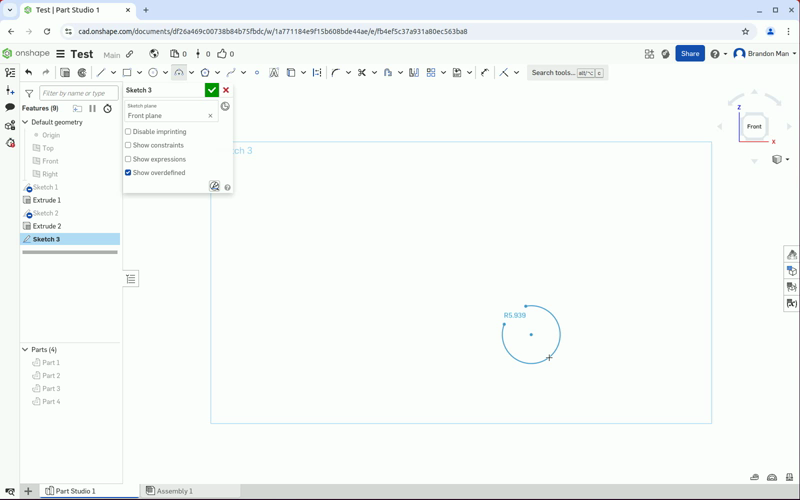
click(549, 357)
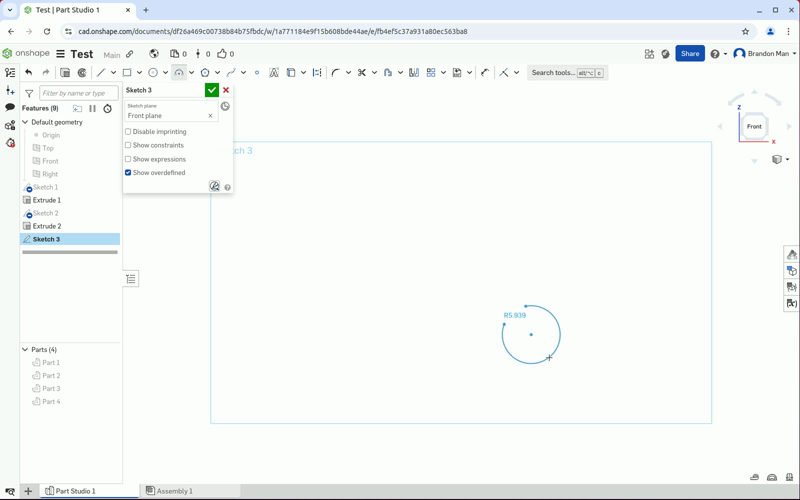
key_up(shift)
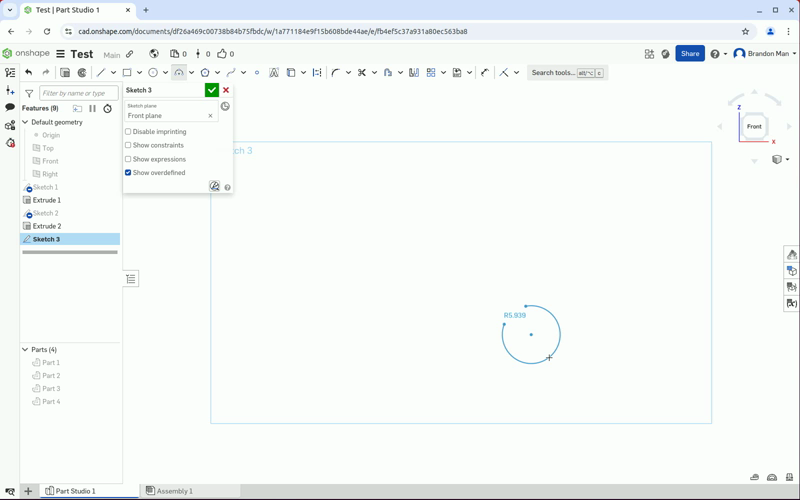
mouse_move(525, 306)
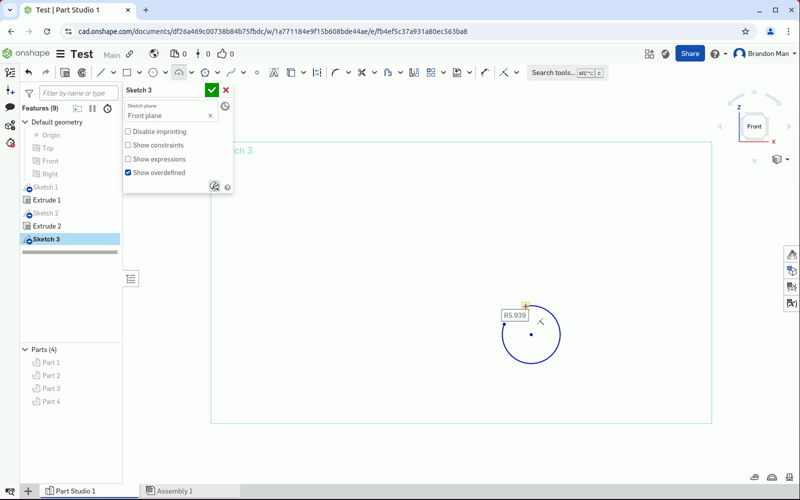
click(525, 306)
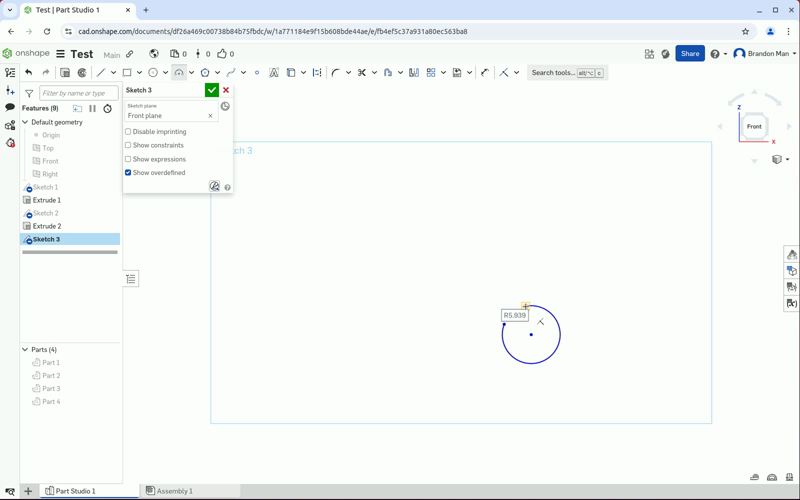
mouse_move(504, 324)
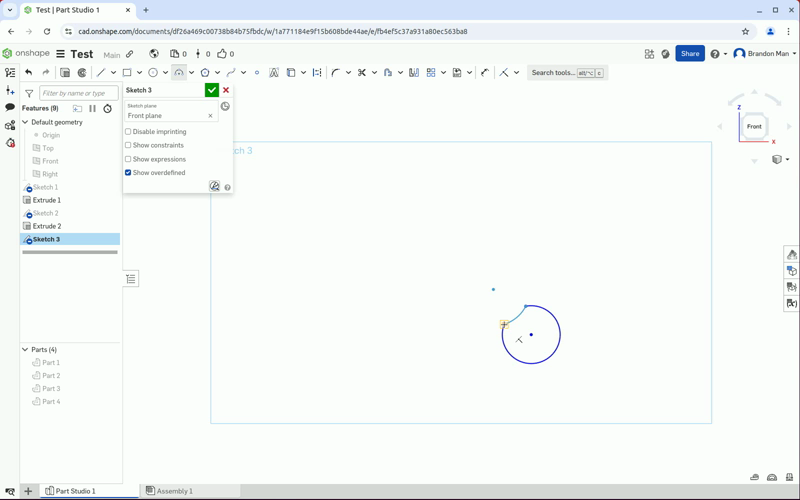
click(504, 324)
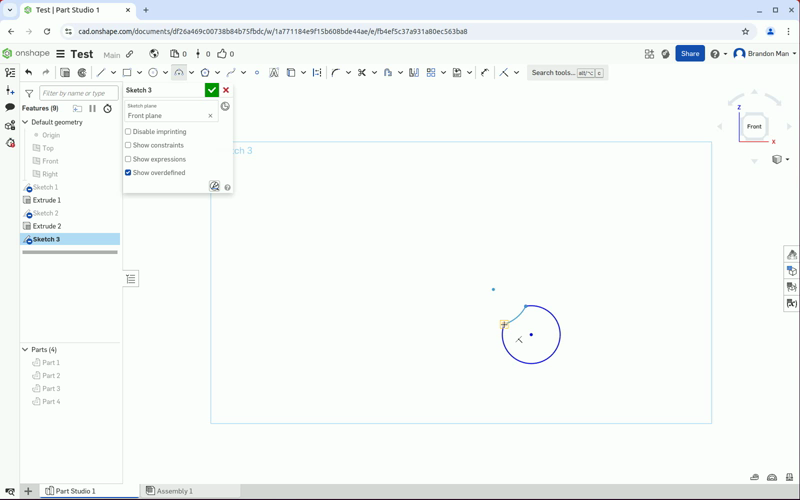
key_down(shift)
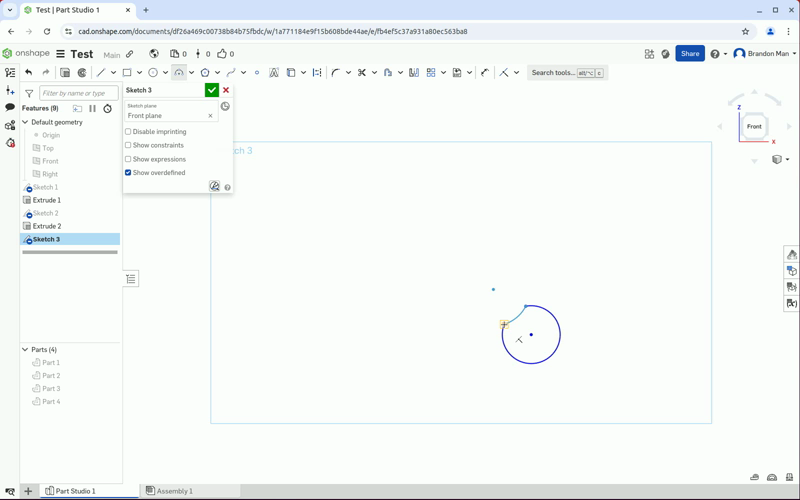
mouse_move(533, 338)
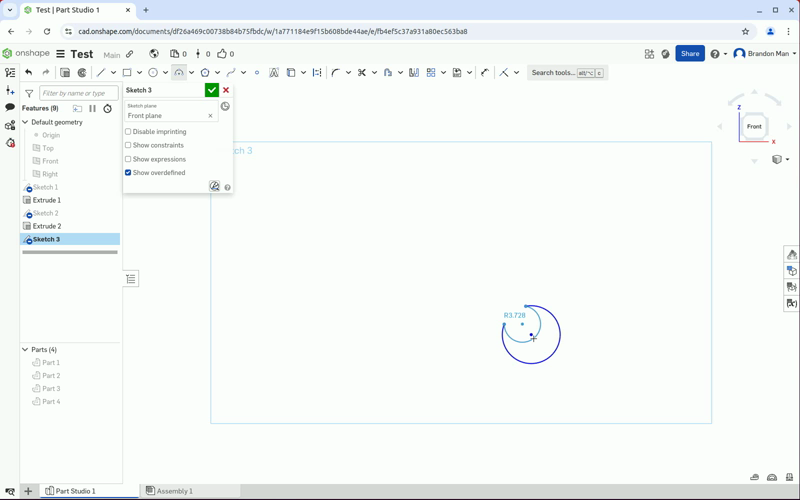
scroll(6)
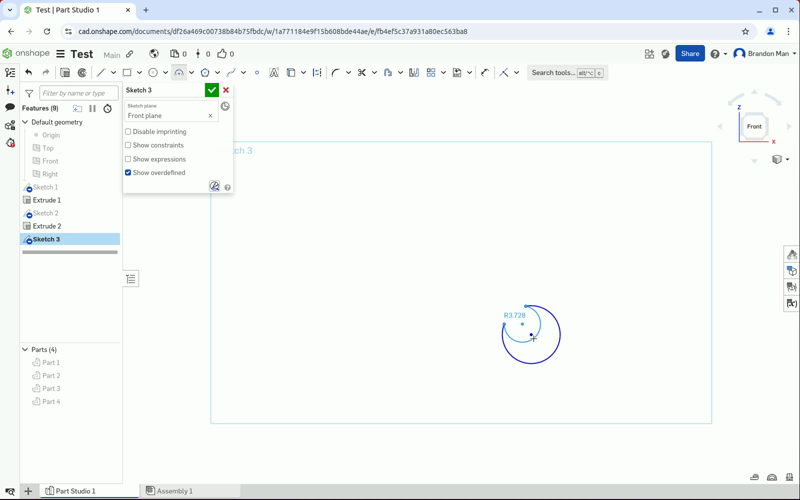
scroll(6)
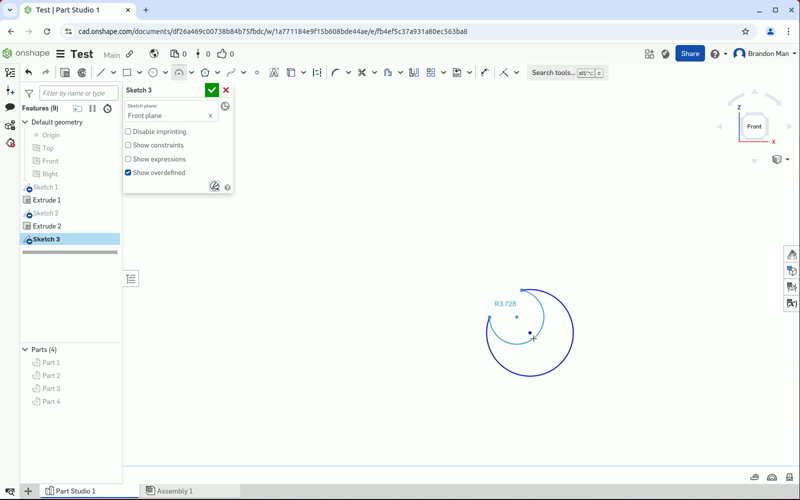
scroll(6)
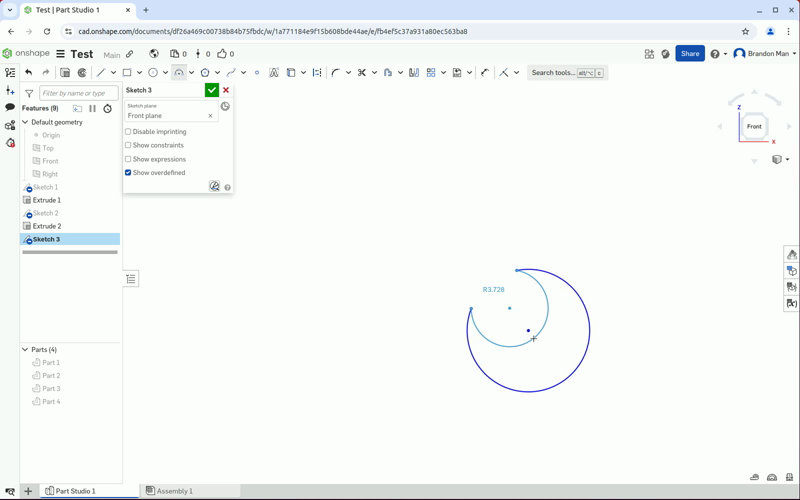
scroll(6)
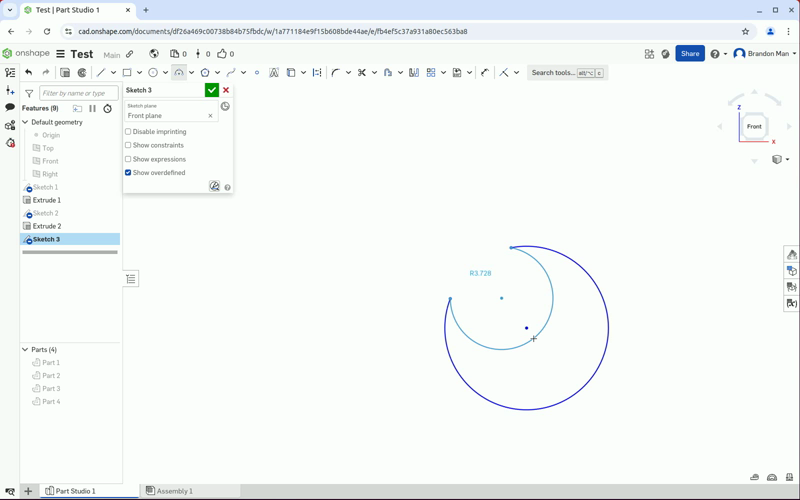
scroll(6)
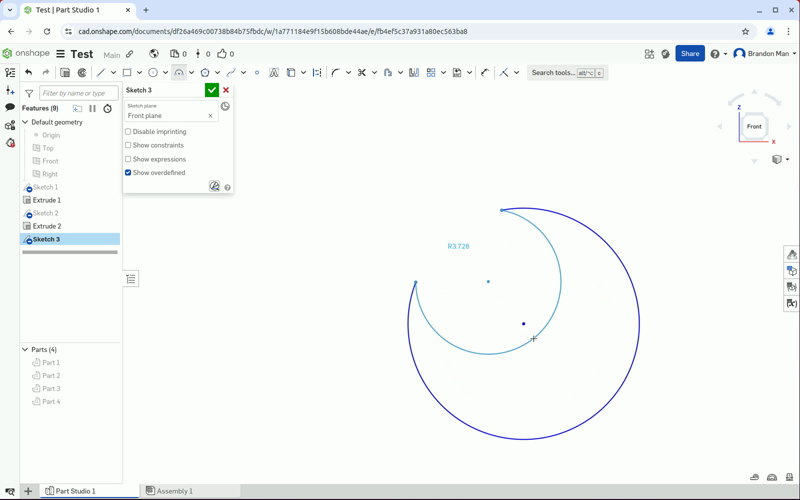
scroll(6)
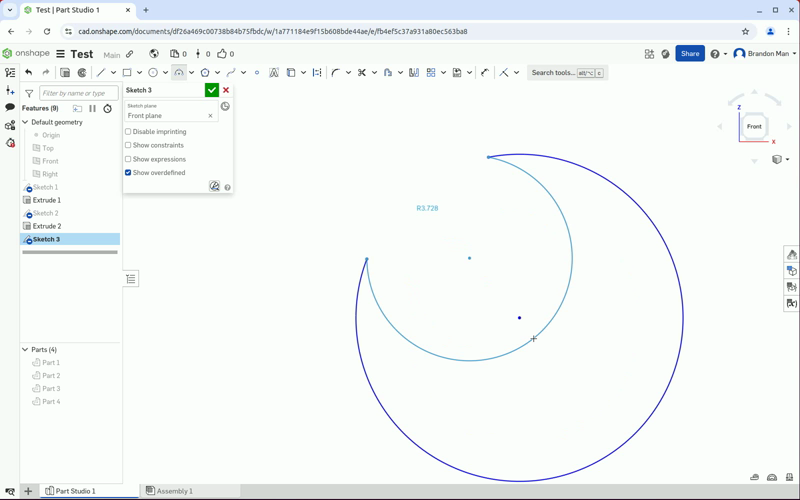
scroll(6)
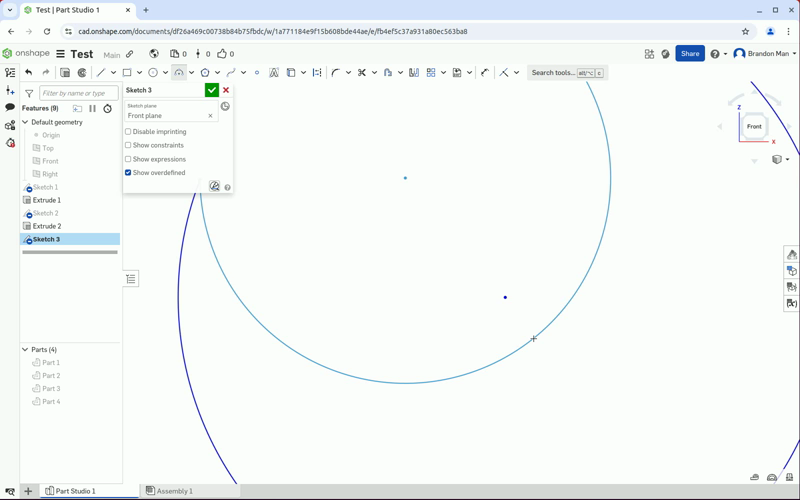
click(533, 338)
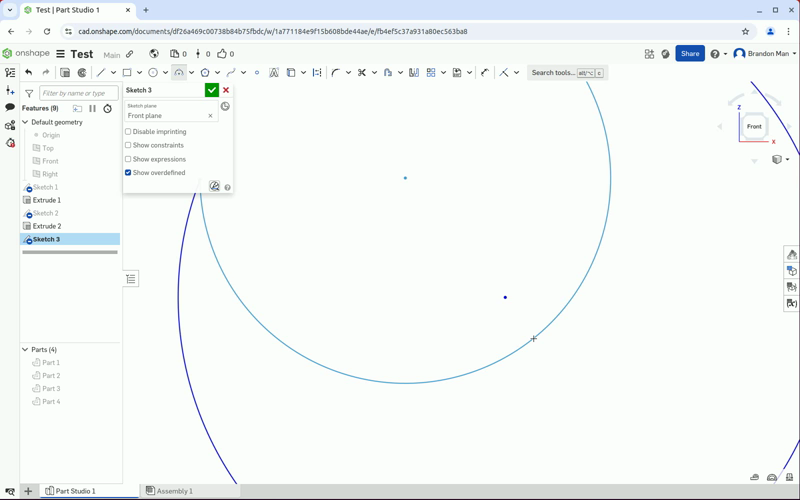
scroll(-6)
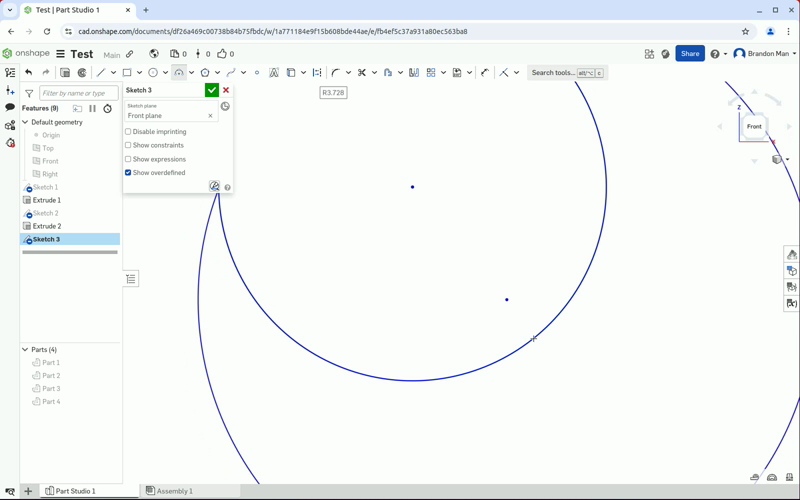
scroll(-6)
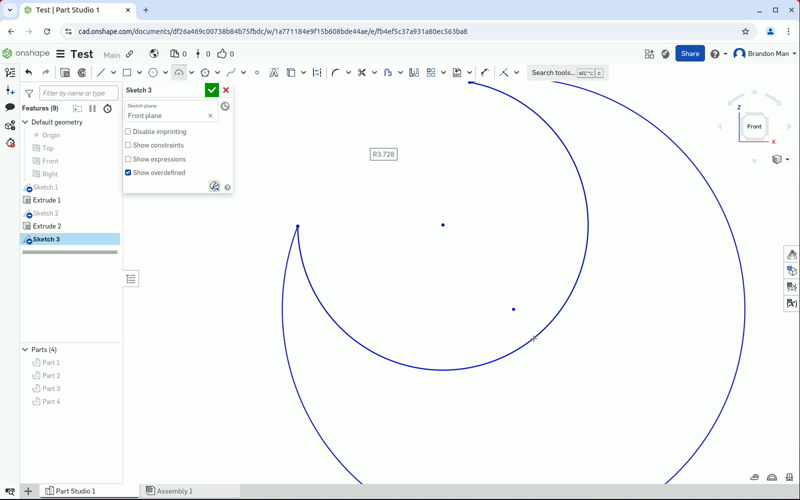
scroll(-6)
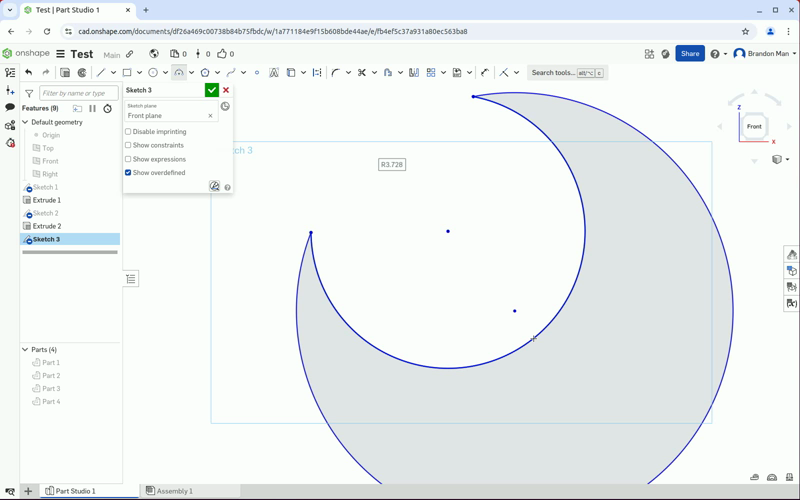
scroll(-6)
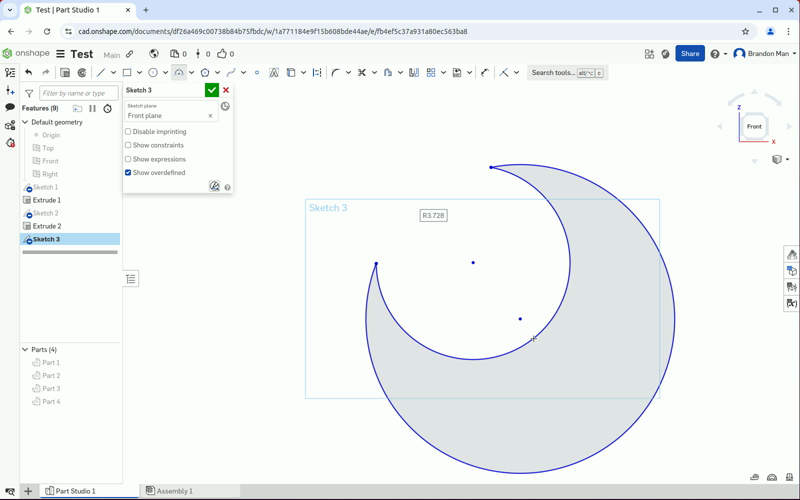
scroll(-6)
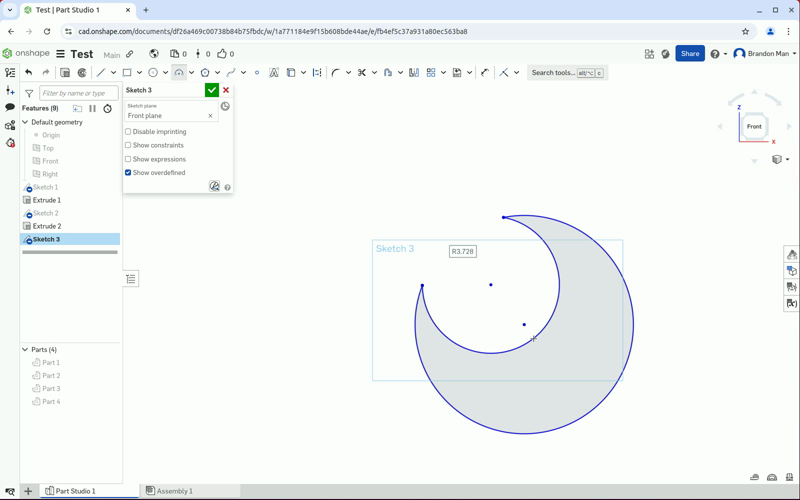
scroll(-6)
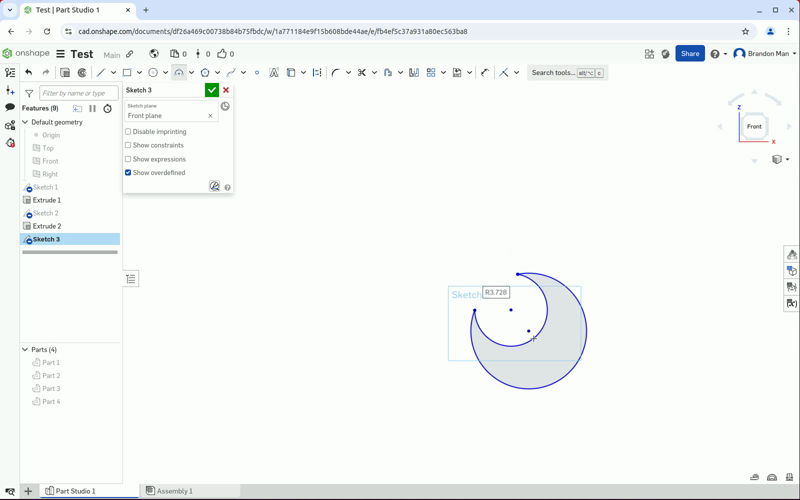
scroll(-6)
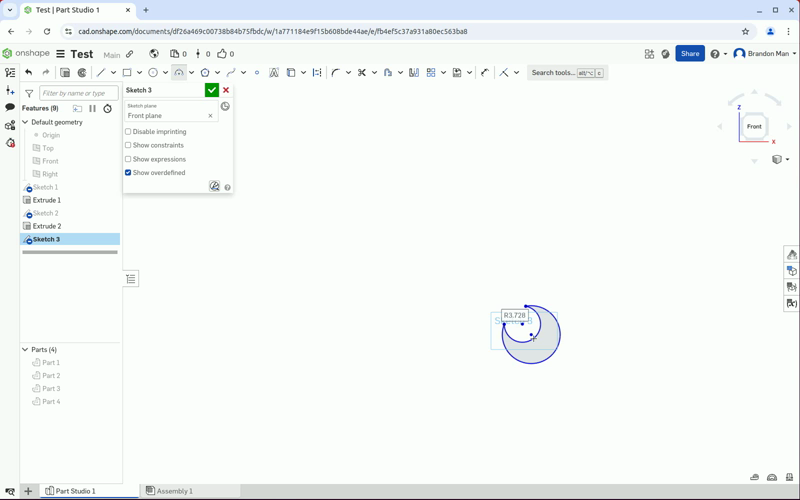
key_up(shift)
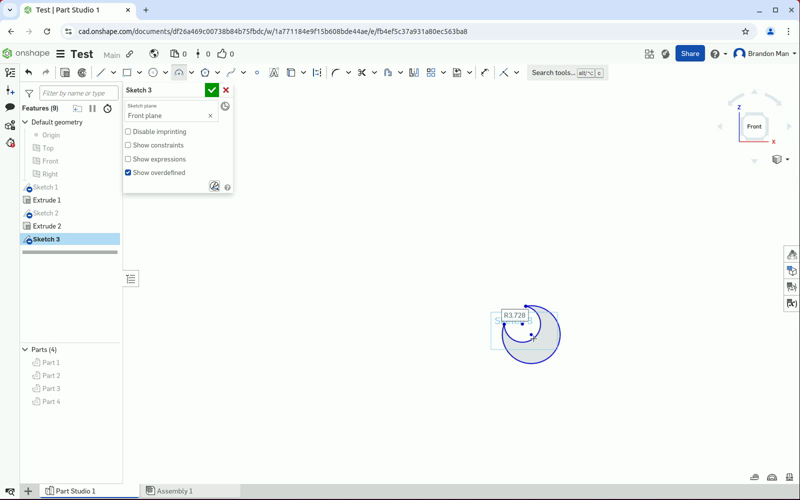
key(esc)
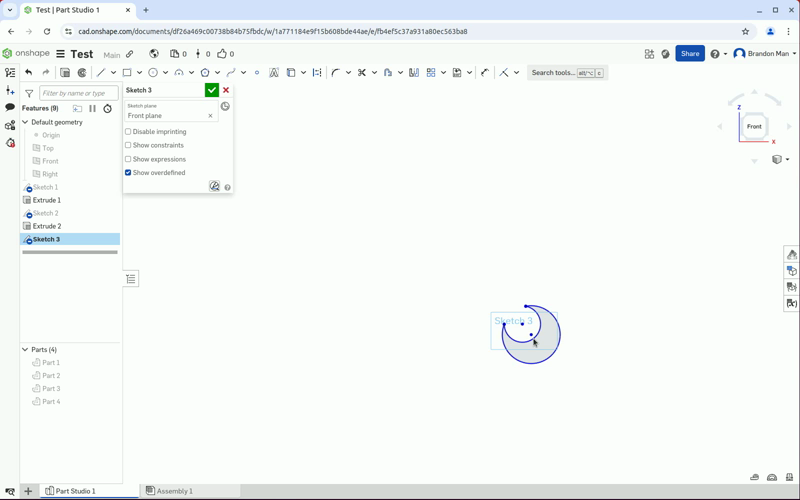
mouse_move(504, 335)
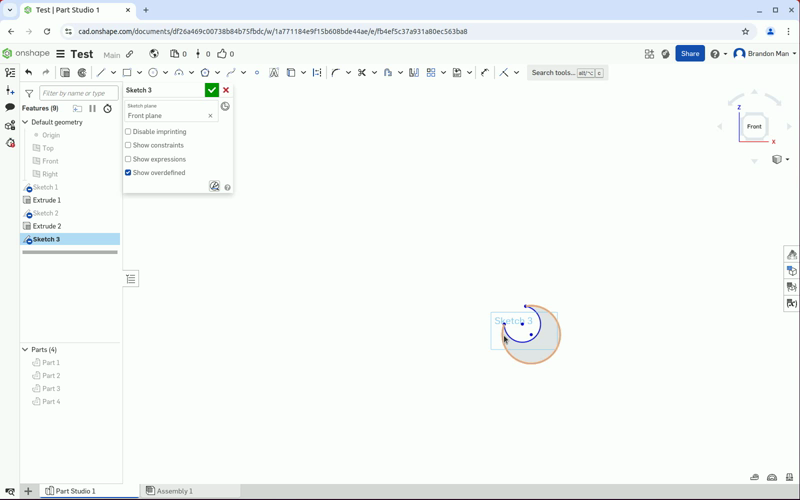
scroll(6)
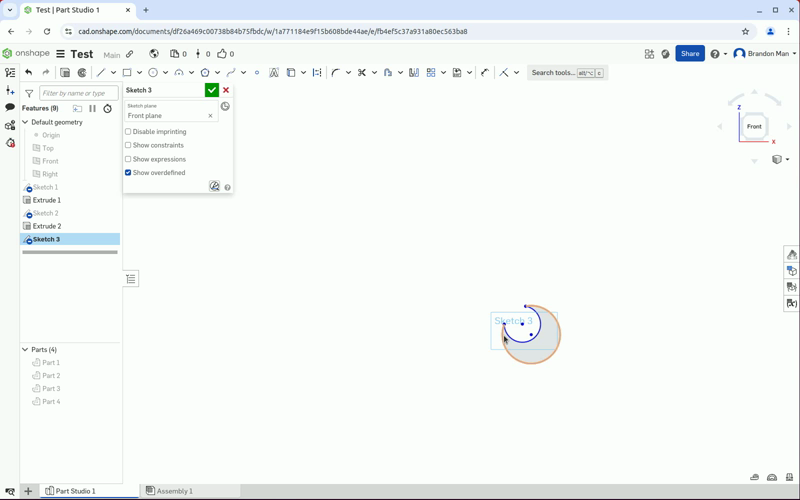
scroll(6)
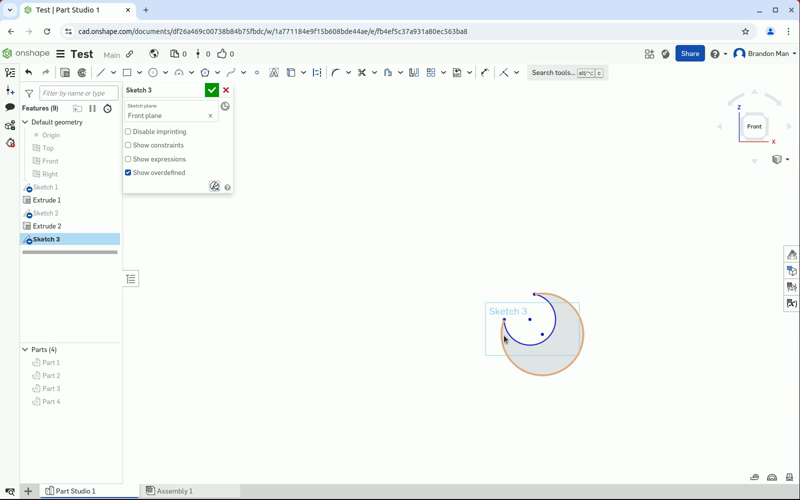
scroll(6)
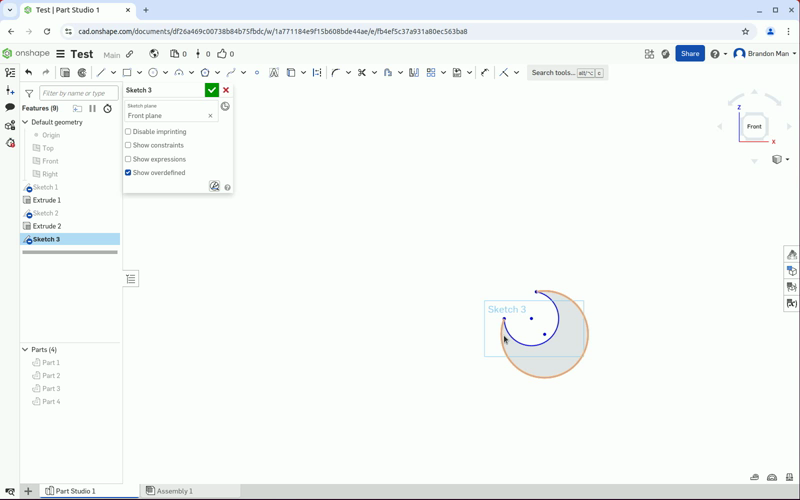
scroll(6)
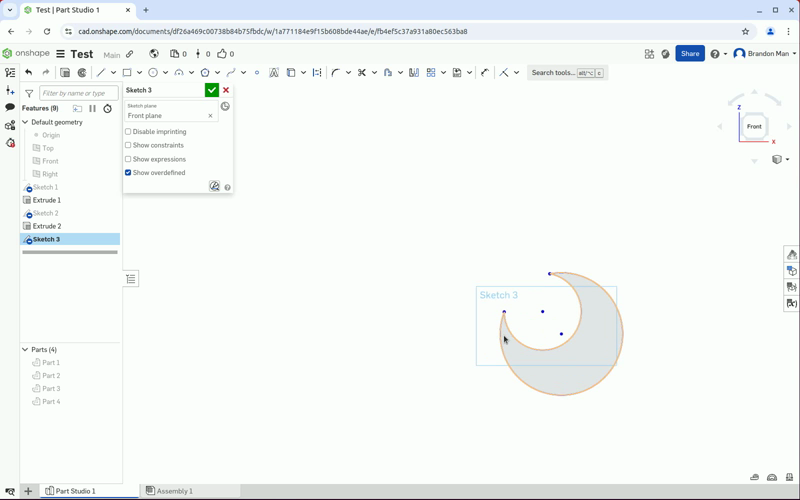
scroll(6)
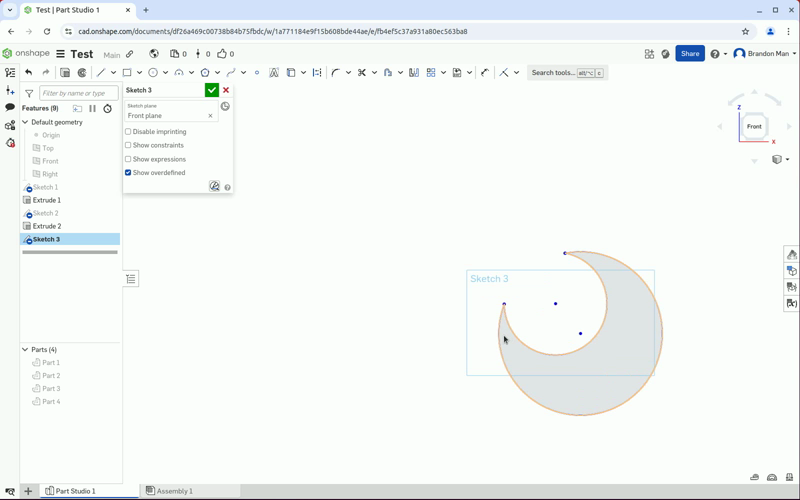
scroll(6)
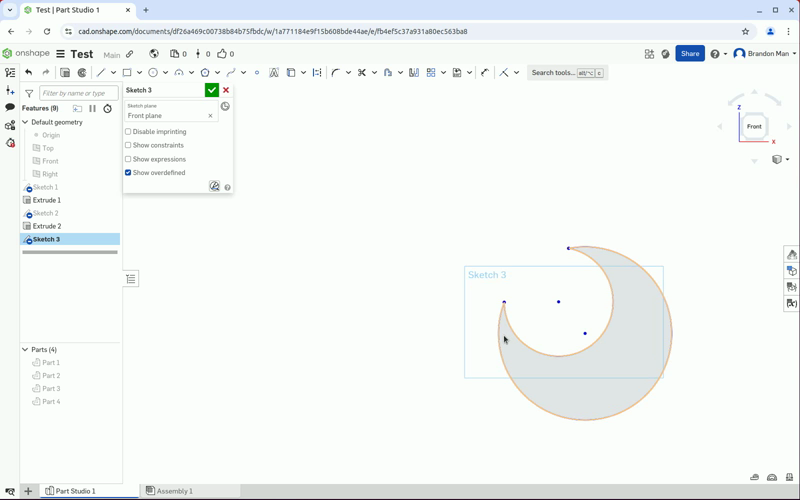
scroll(6)
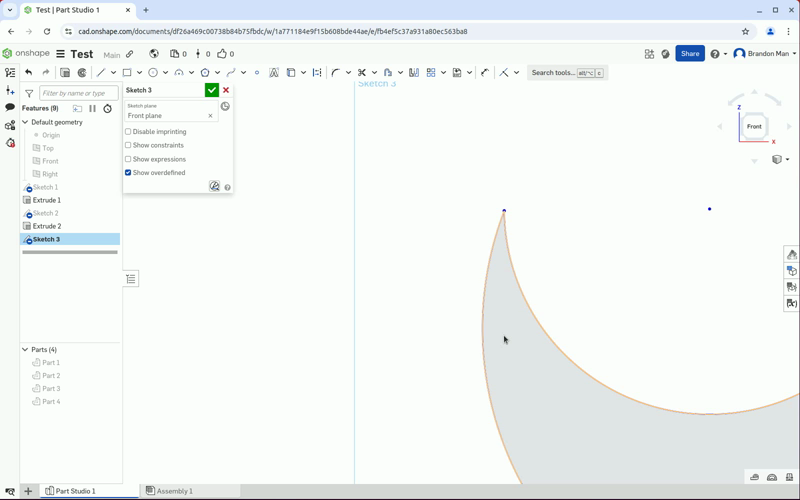
click(504, 335)
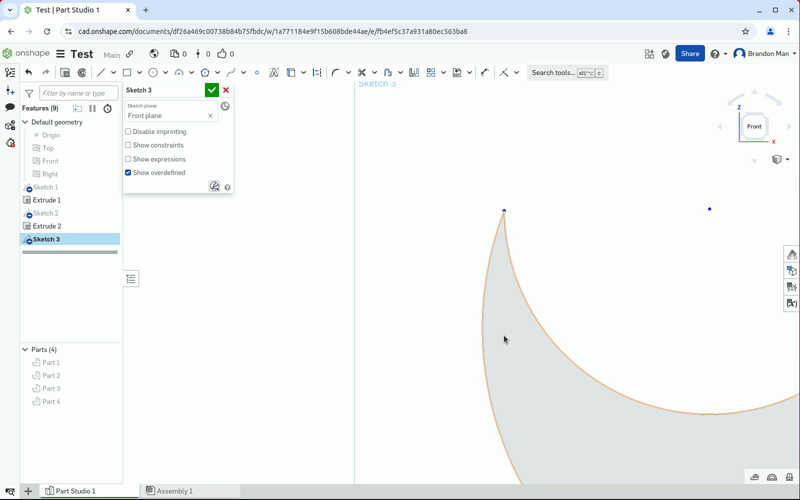
scroll(-6)
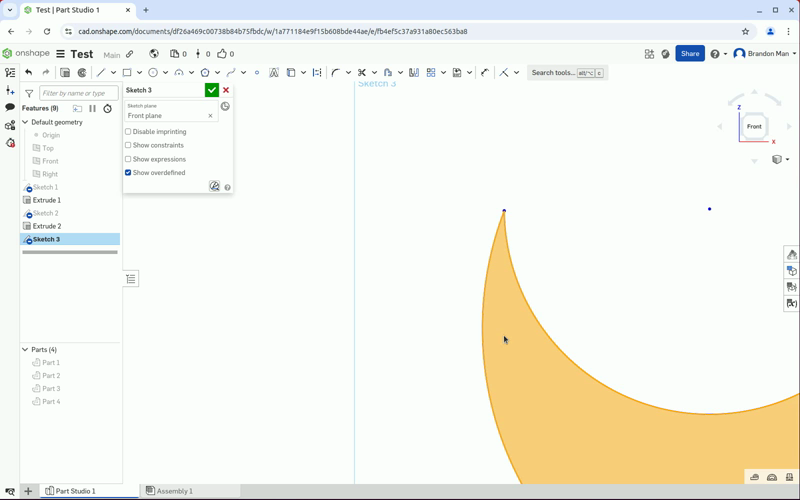
scroll(-6)
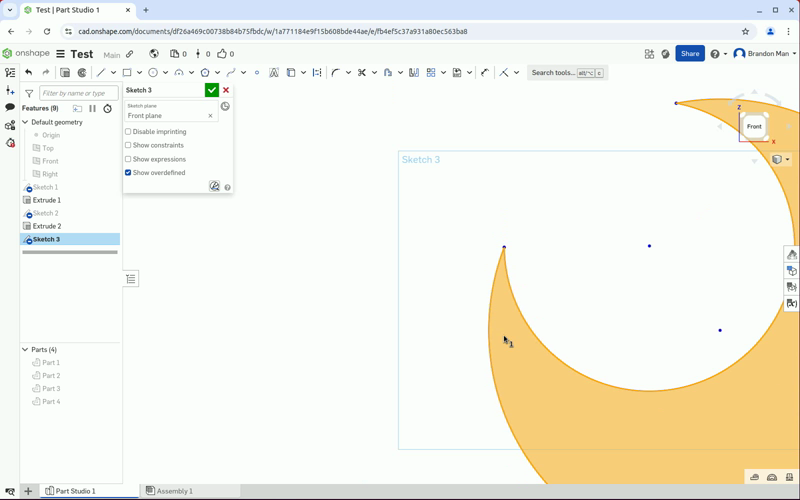
scroll(-6)
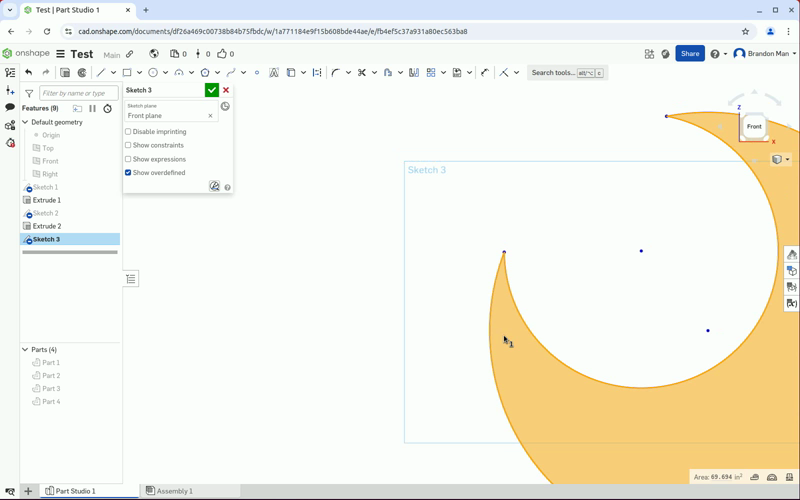
scroll(-6)
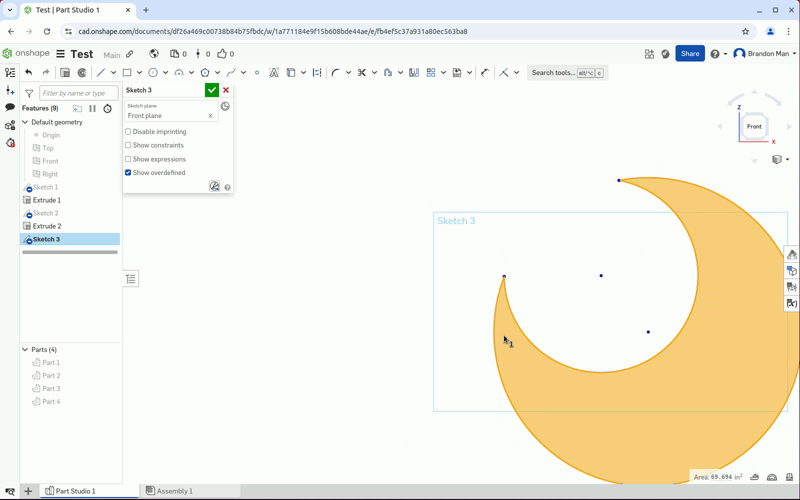
scroll(-6)
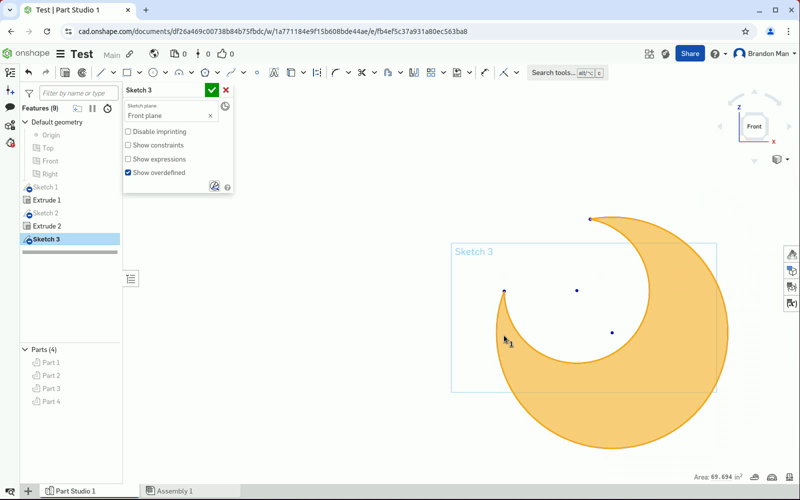
scroll(-6)
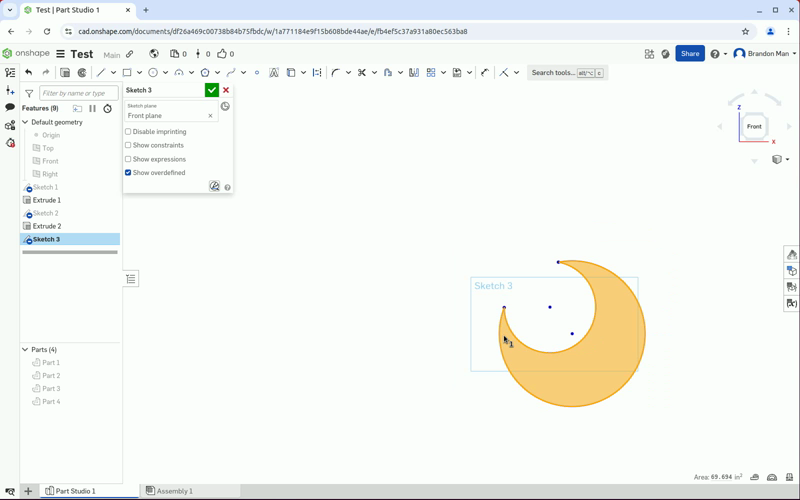
scroll(-6)
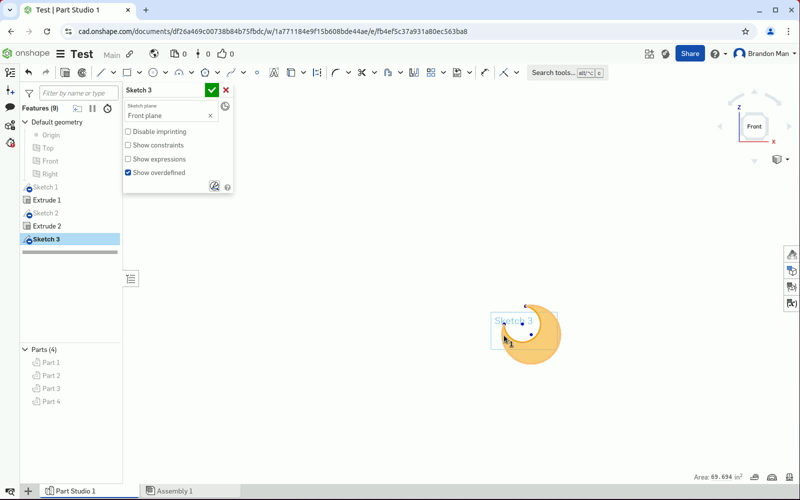
mouse_move(73, 352)
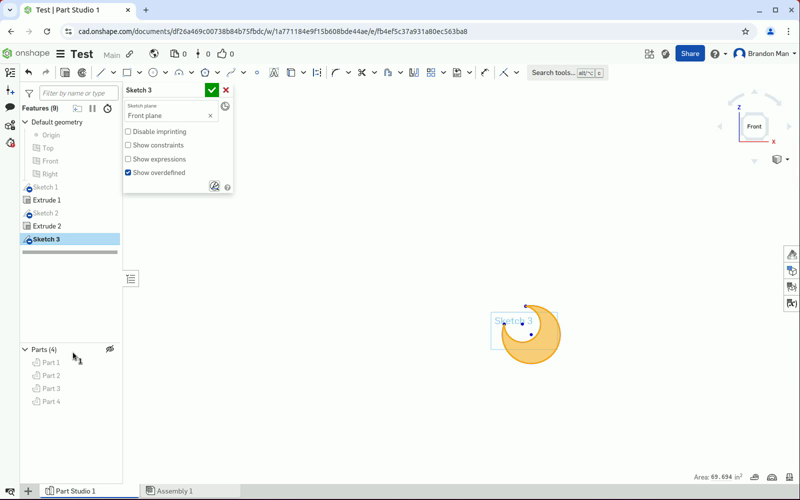
key(shift+y)
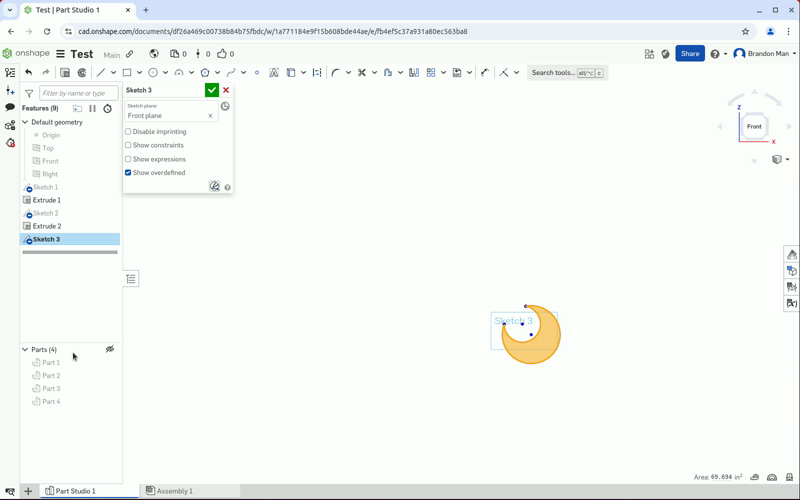
key(shift+e)
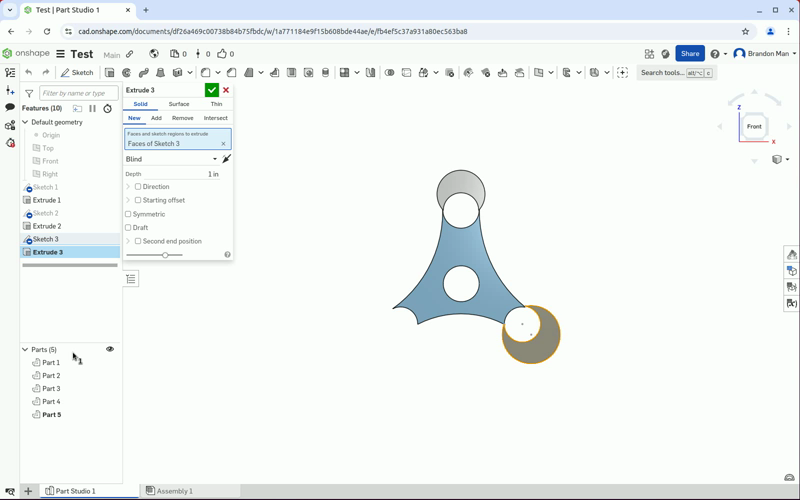
mouse_move(143, 106)
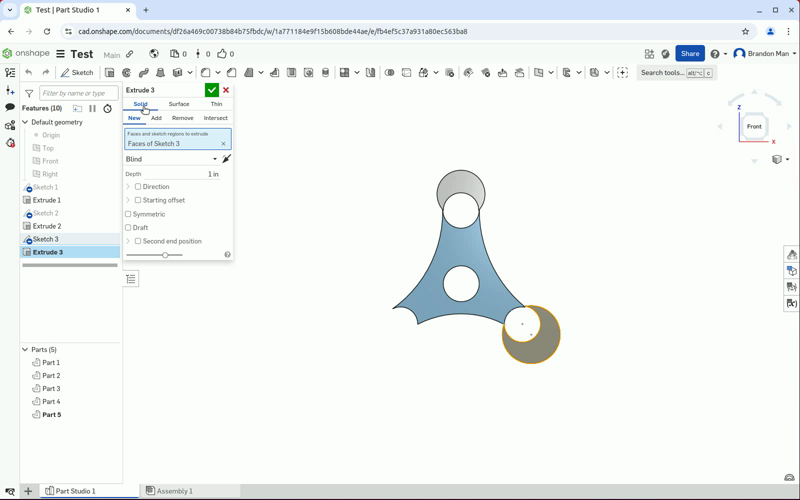
click(143, 106)
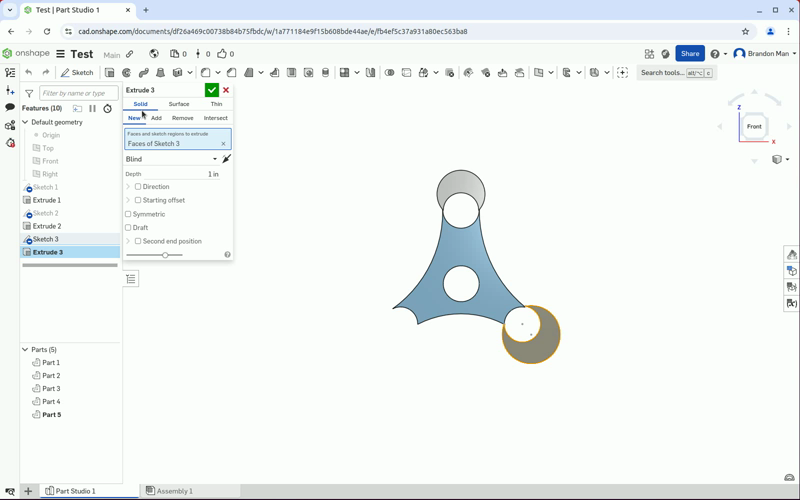
mouse_move(137, 120)
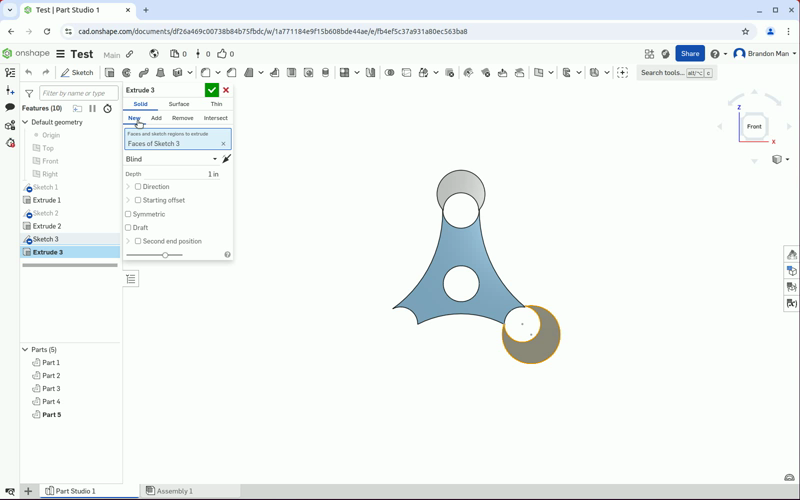
click(137, 120)
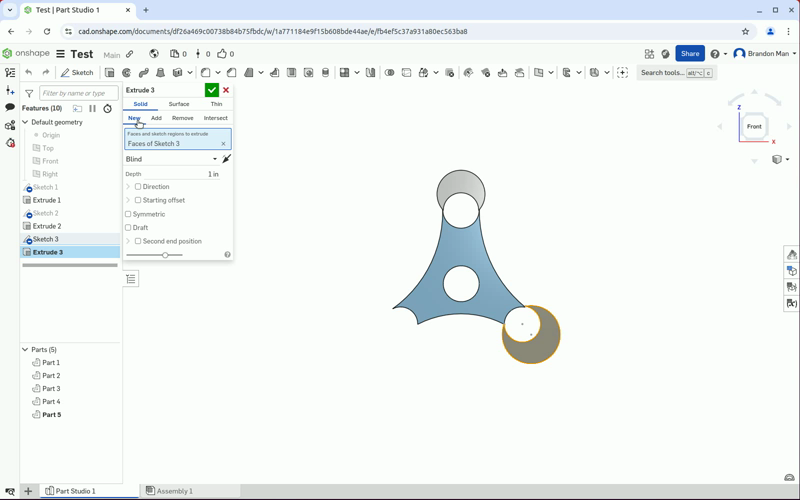
key(tab, 4)
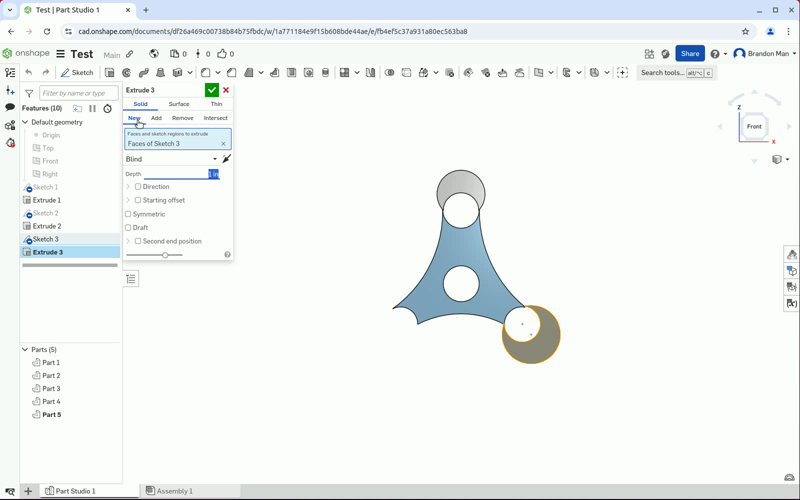
text(4.574)
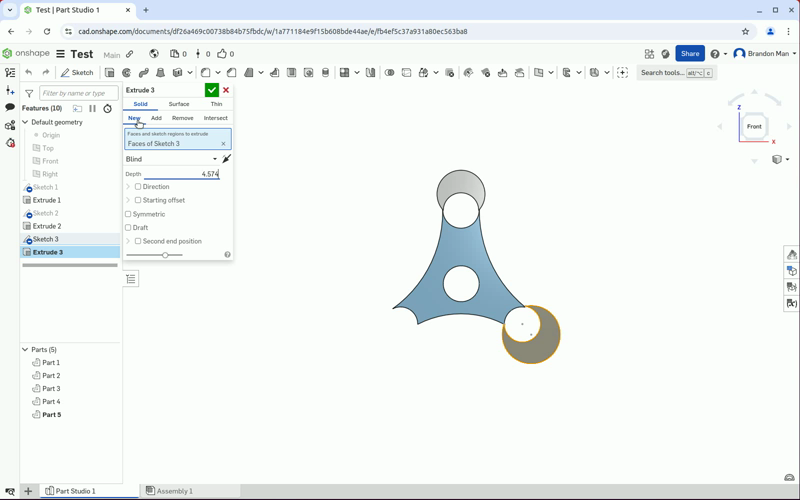
key(enter)
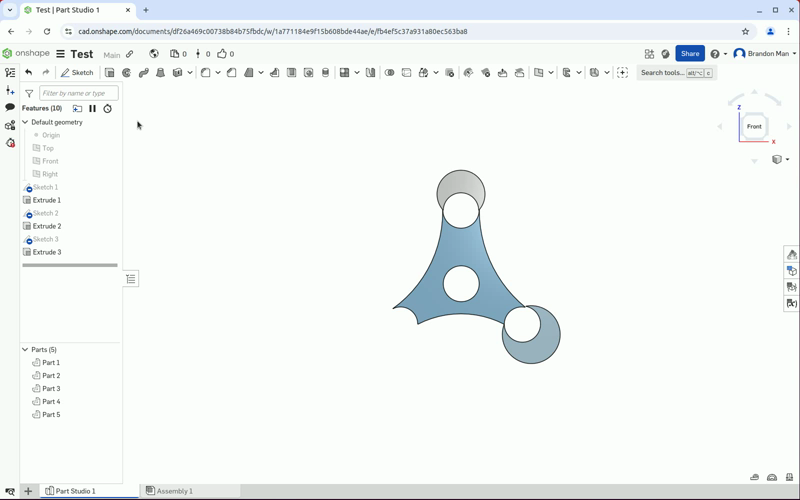
key(shift+h)
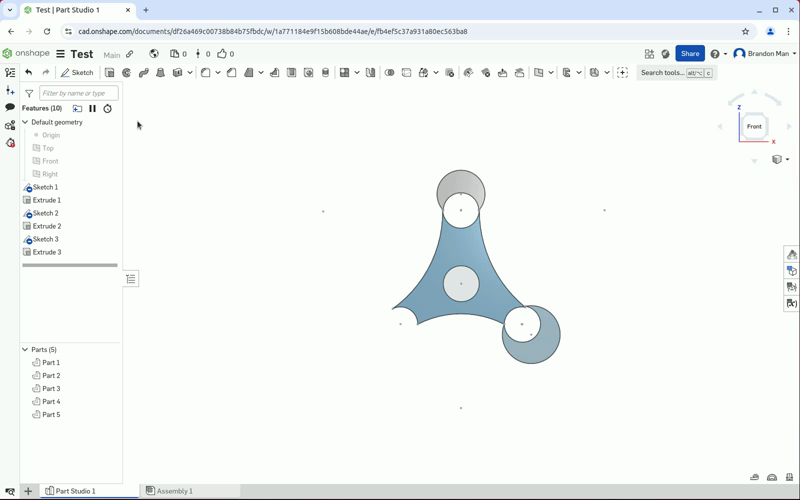
key(shift+h)
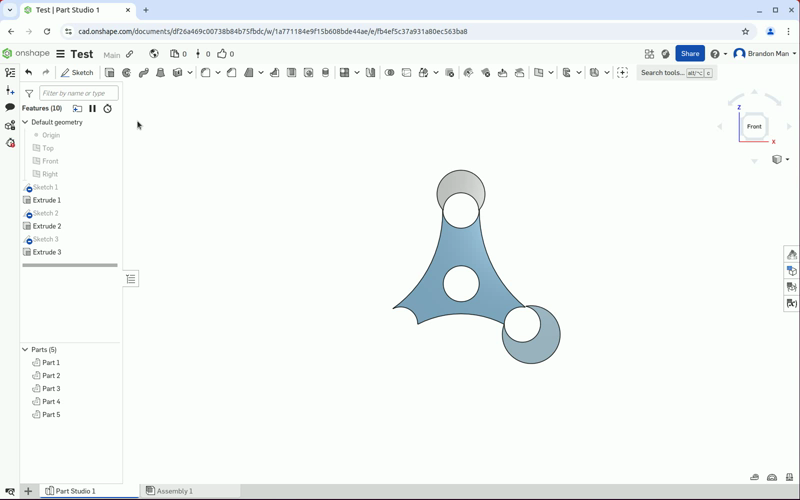
mouse_move(73, 189)
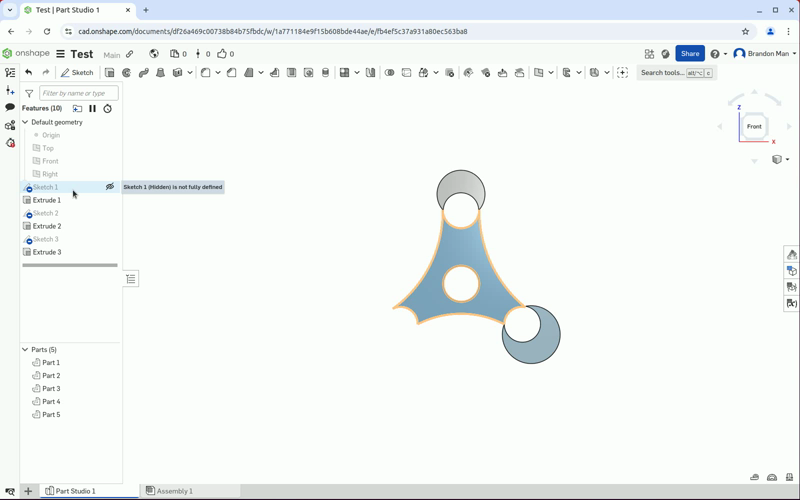
click(73, 189)
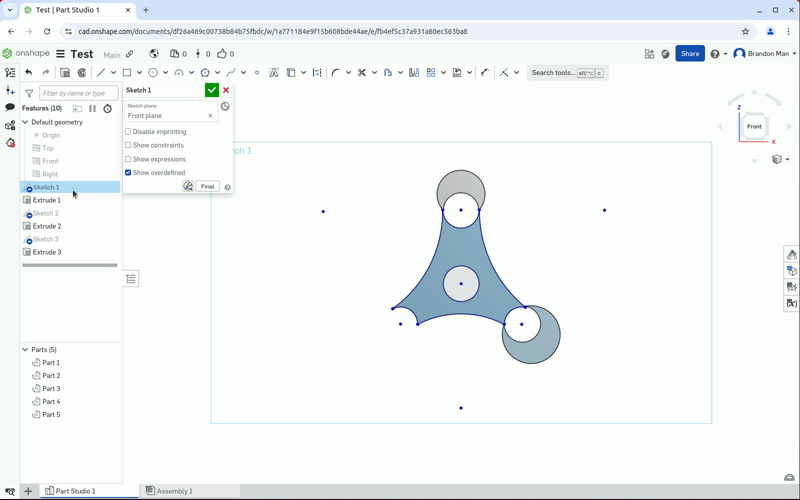
mouse_move(229, 92)
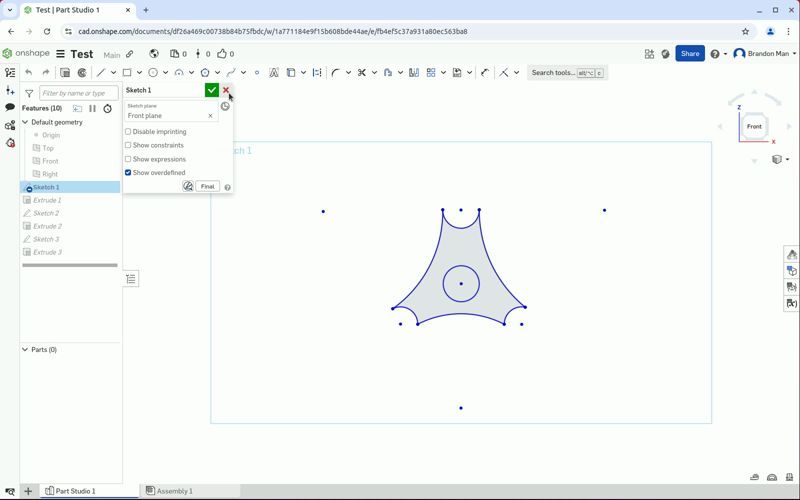
click(229, 92)
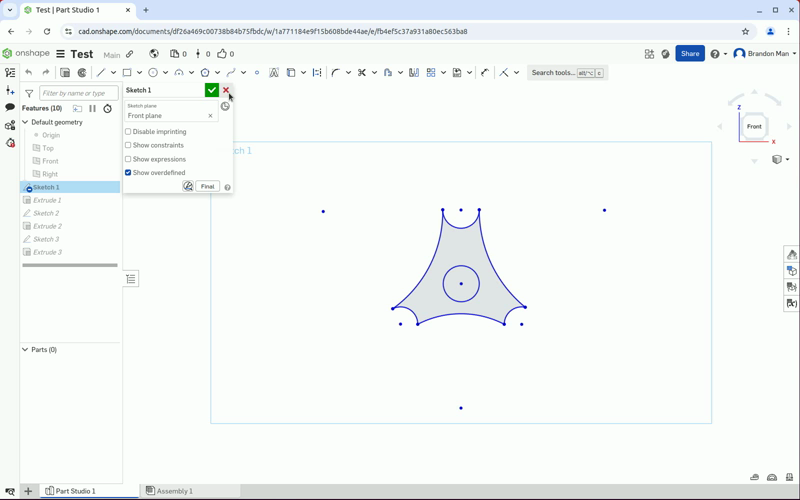
key(shift+s)
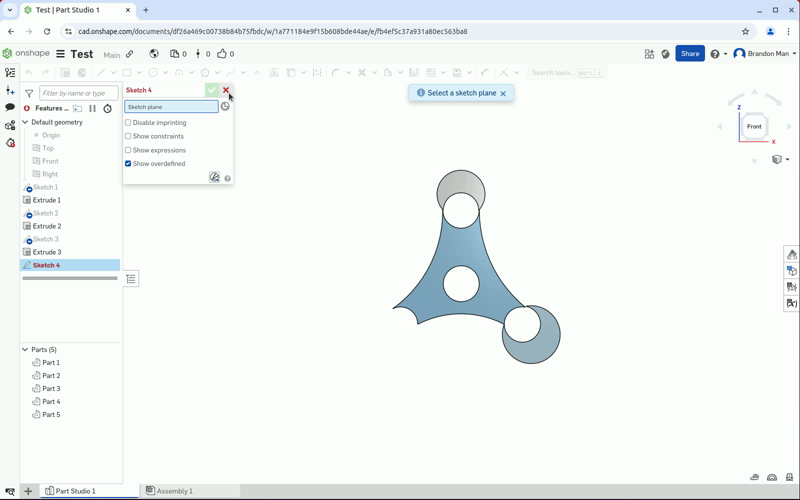
mouse_move(73, 163)
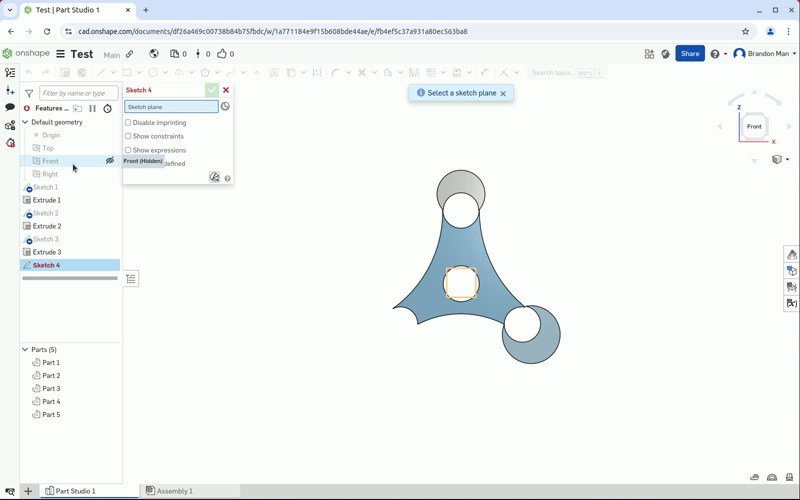
click(73, 163)
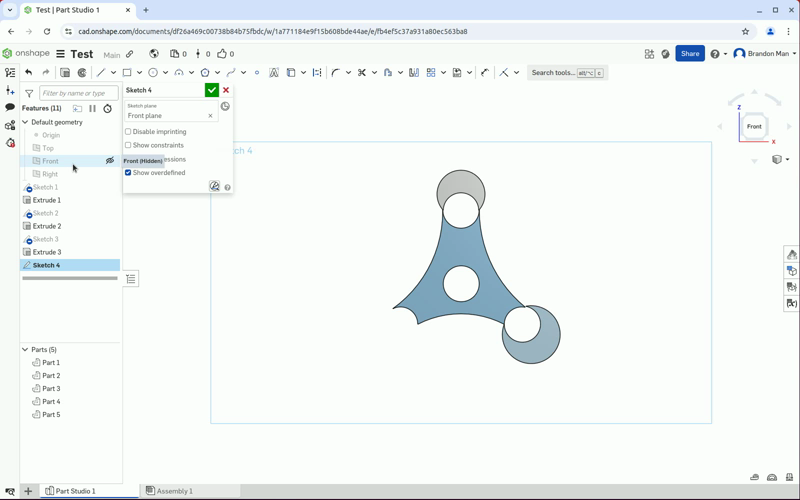
mouse_move(73, 352)
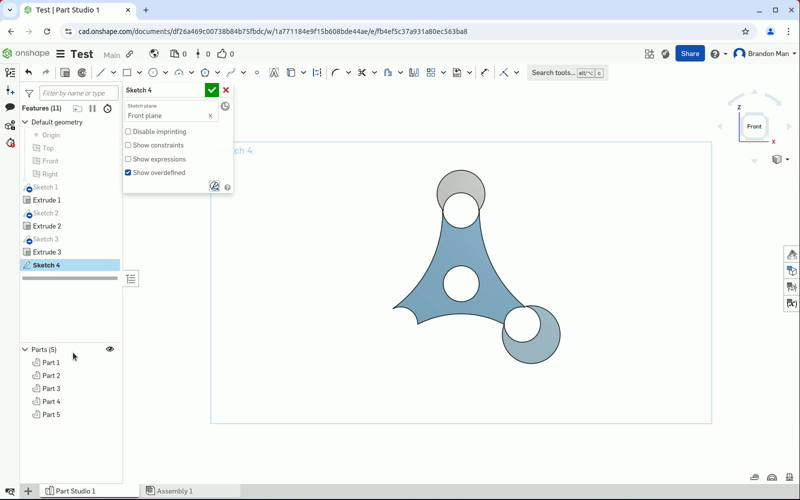
key(y)
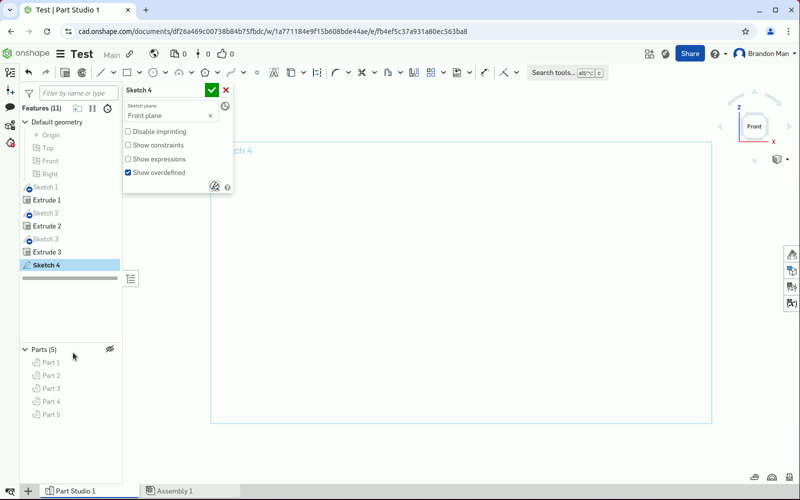
key(a)
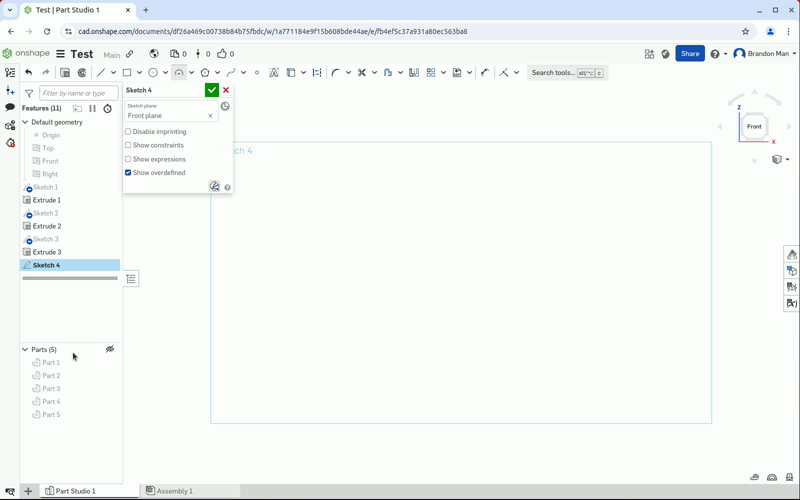
key_down(shift)
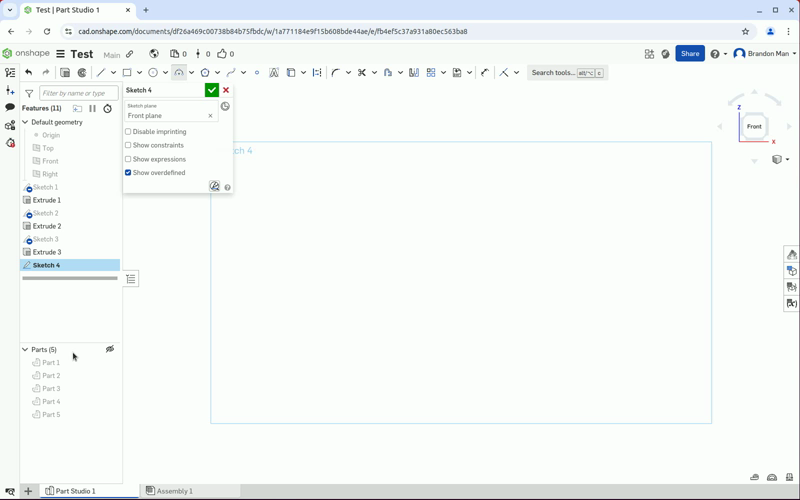
mouse_move(392, 308)
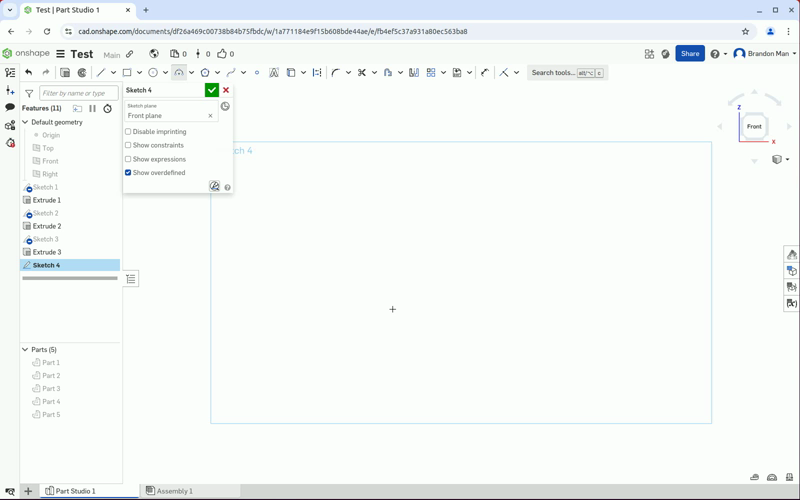
click(392, 308)
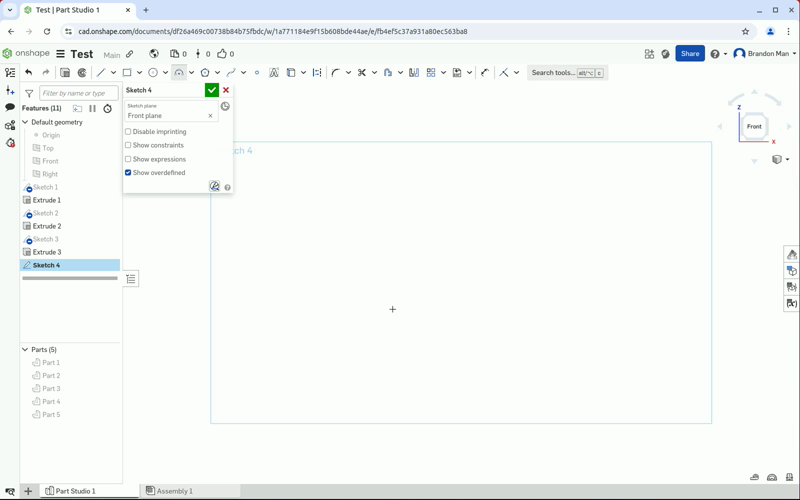
key_up(shift)
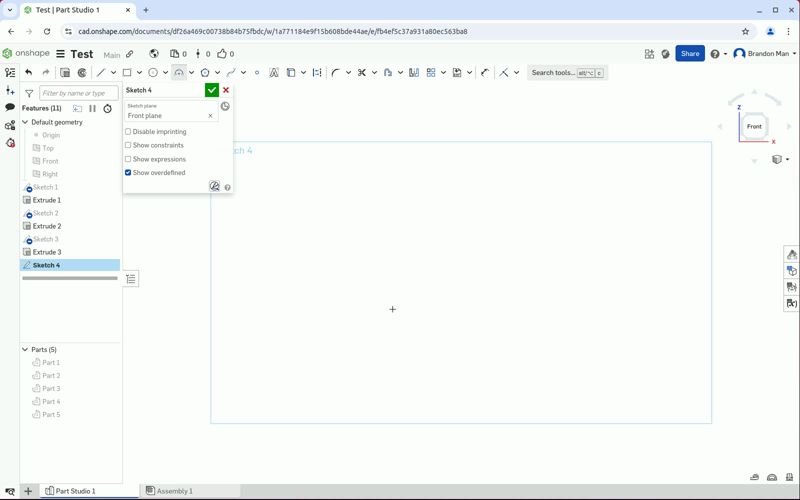
key_down(shift)
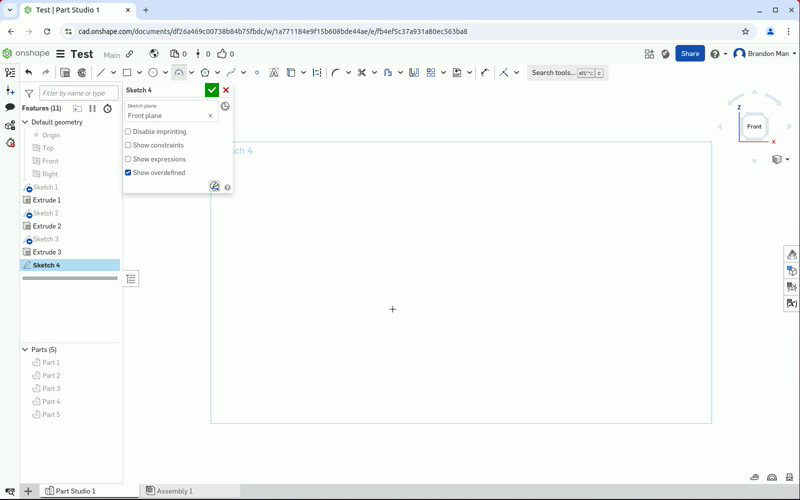
mouse_move(418, 324)
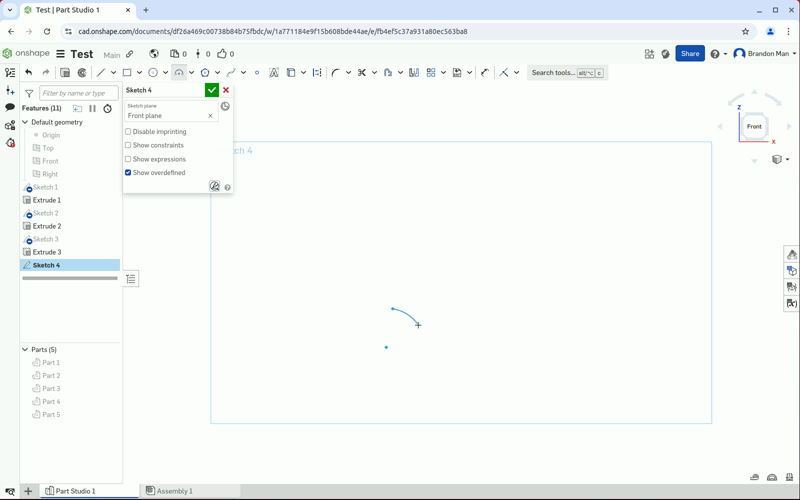
click(418, 324)
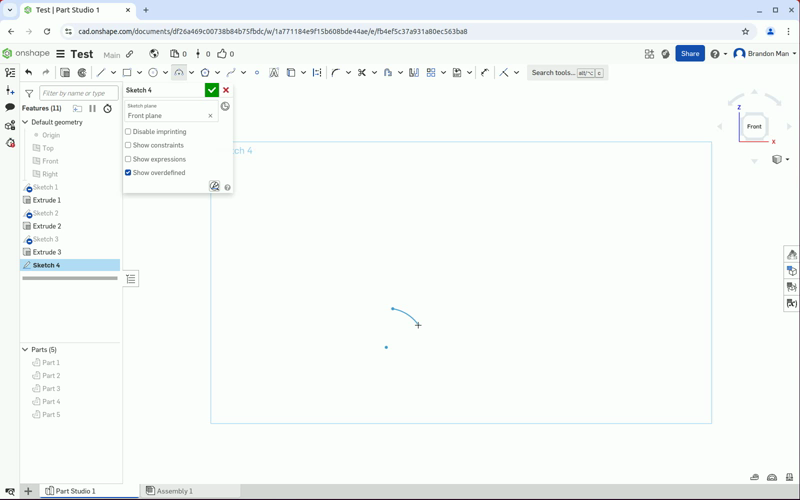
mouse_move(377, 361)
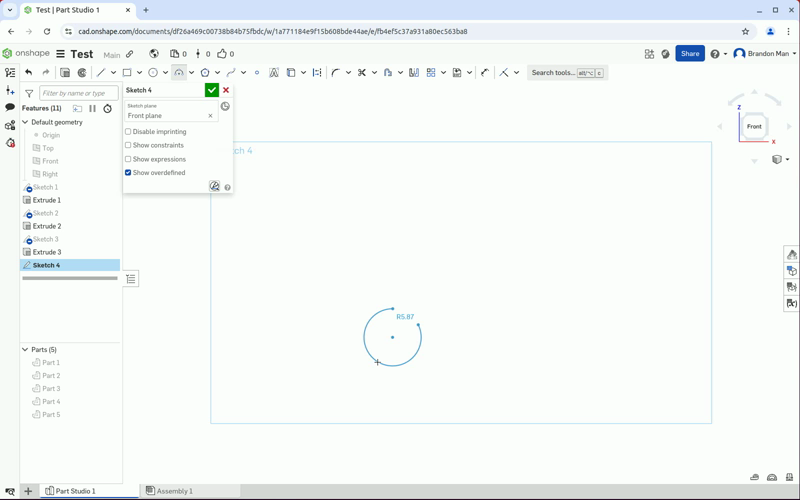
click(377, 361)
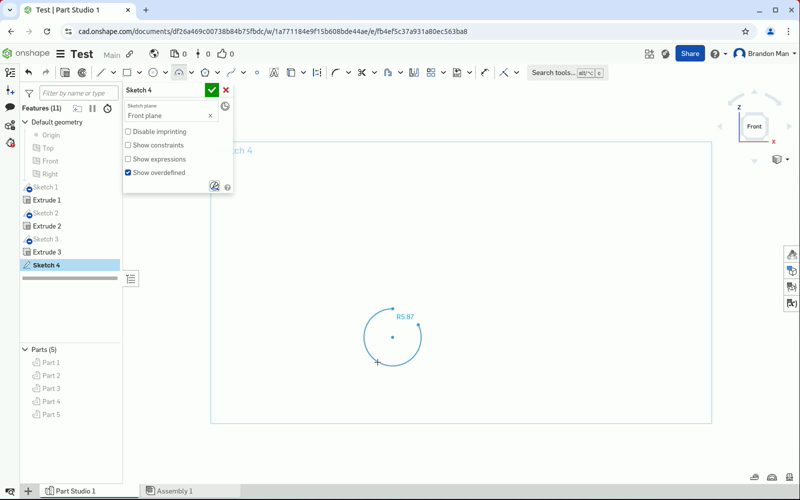
key_up(shift)
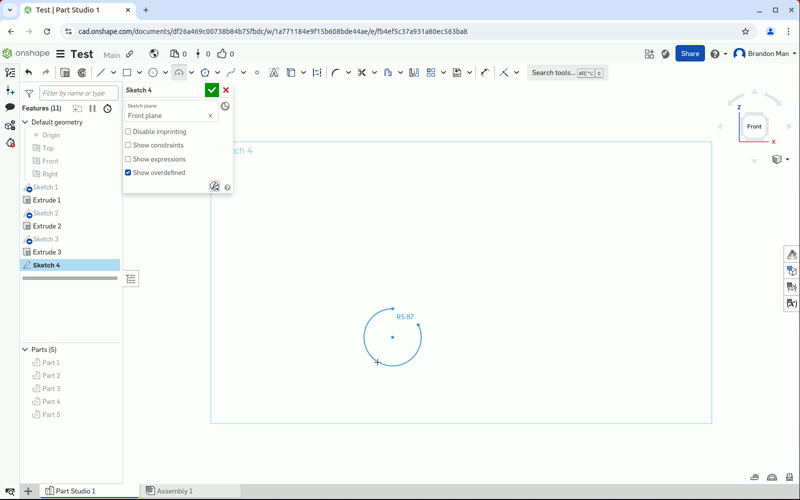
mouse_move(418, 324)
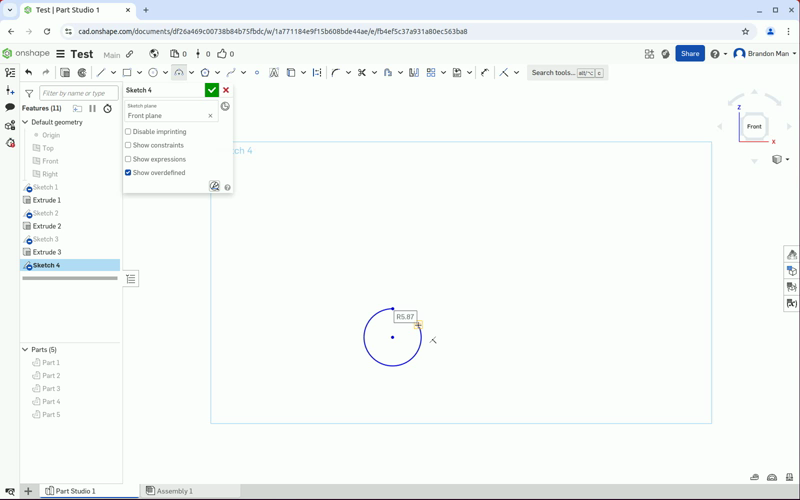
click(418, 324)
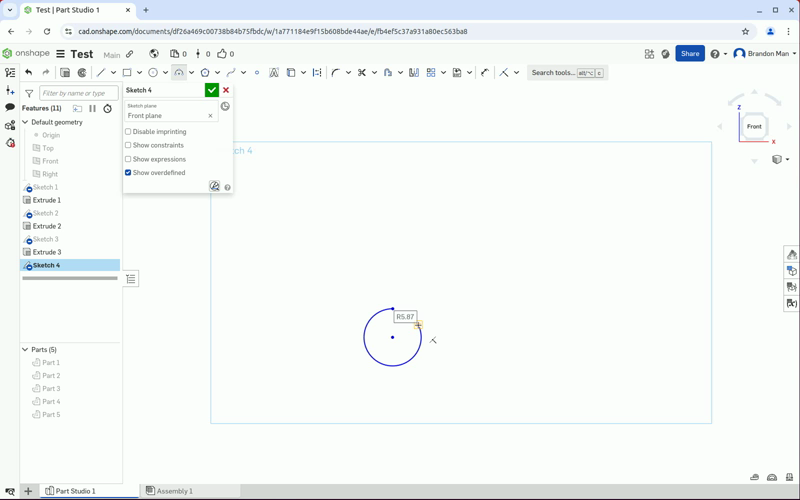
mouse_move(392, 308)
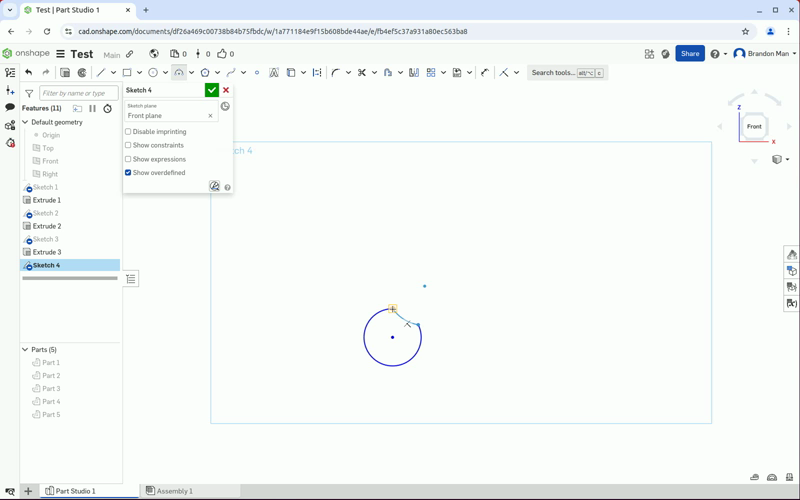
click(392, 308)
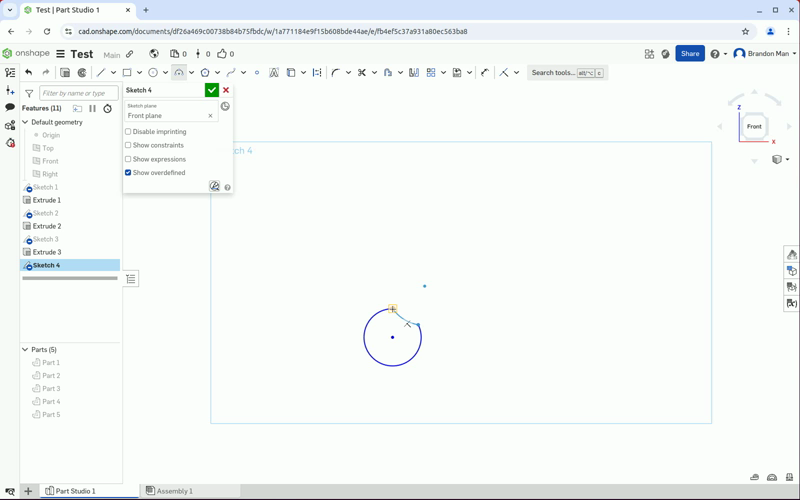
key_down(shift)
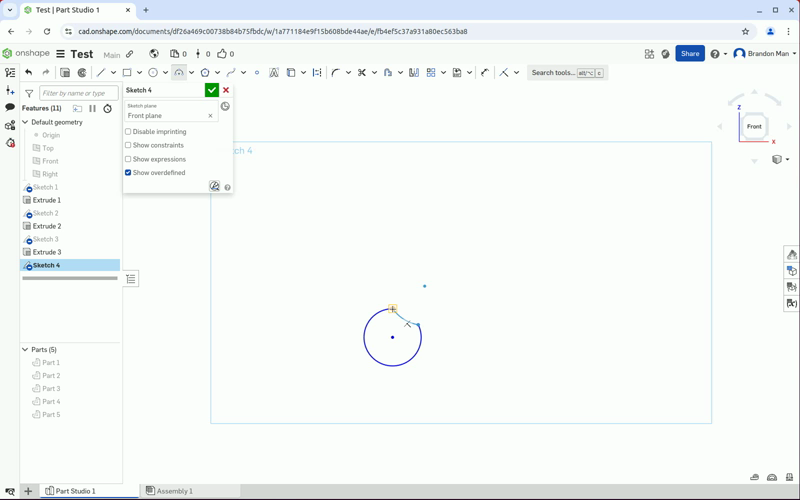
mouse_move(391, 339)
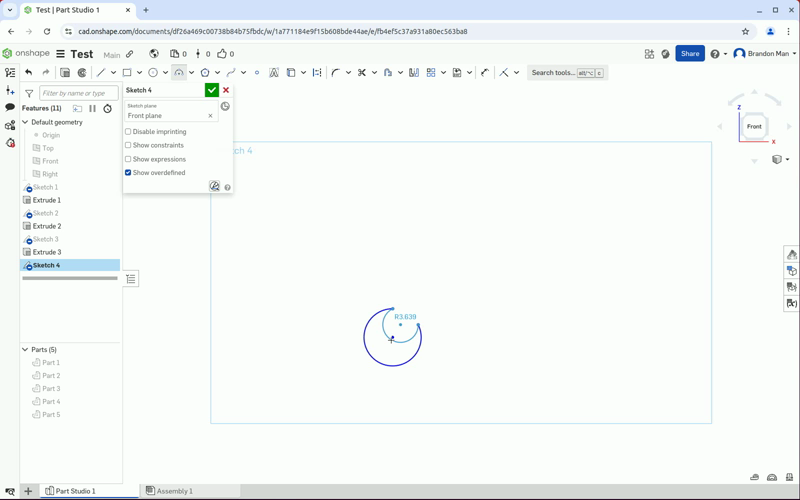
scroll(6)
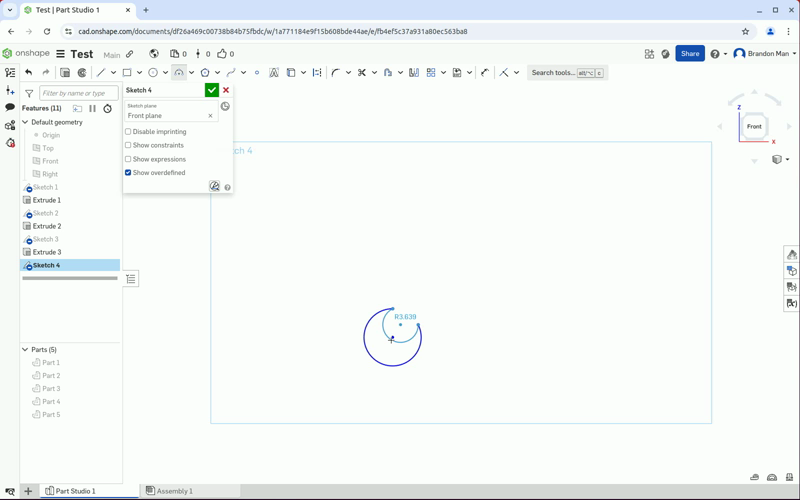
scroll(6)
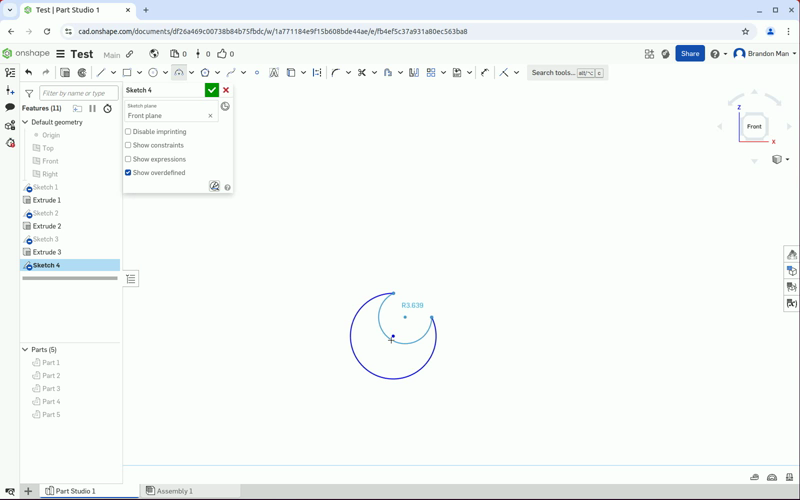
scroll(6)
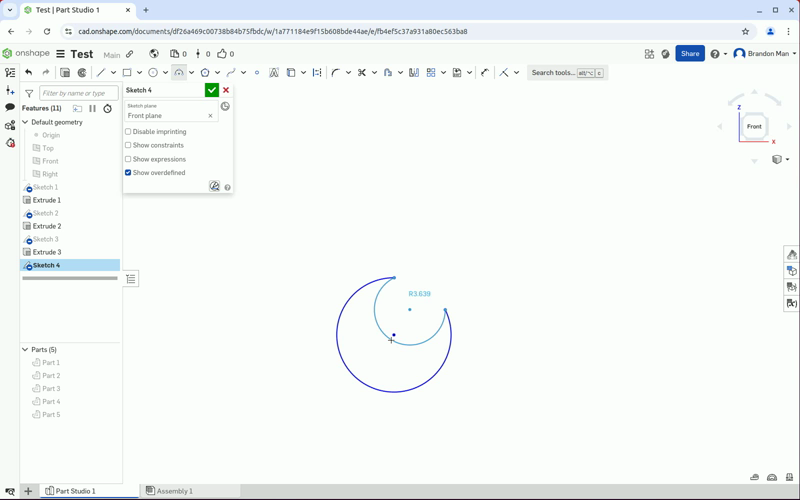
scroll(6)
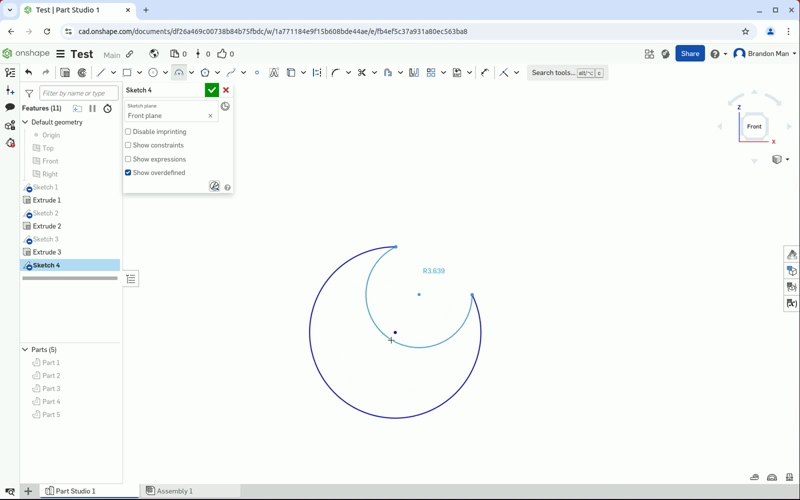
scroll(6)
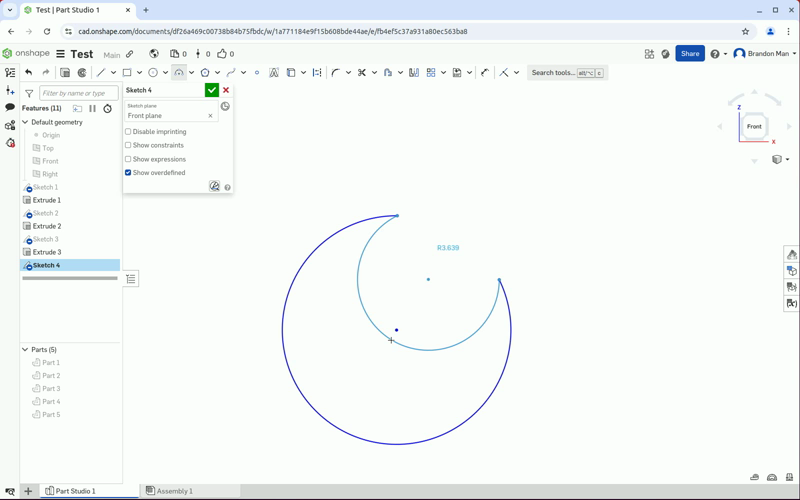
scroll(6)
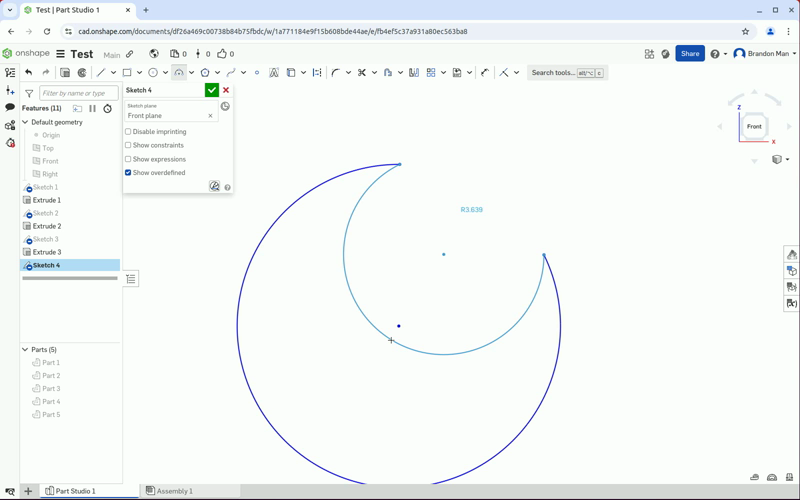
scroll(6)
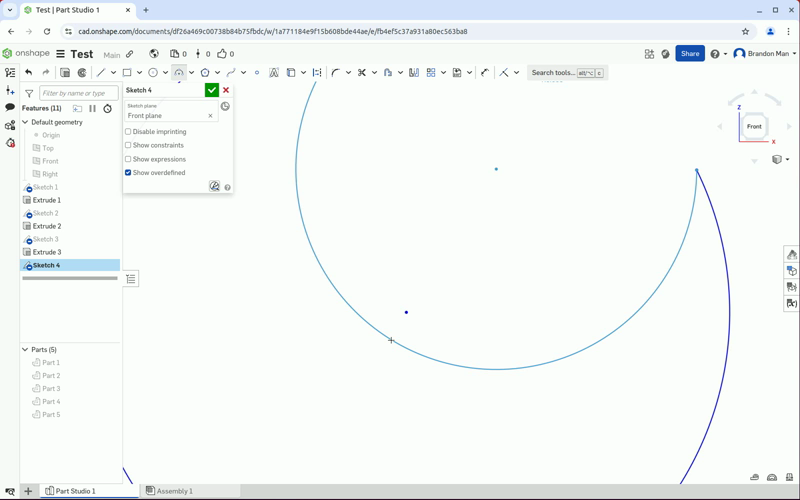
click(391, 339)
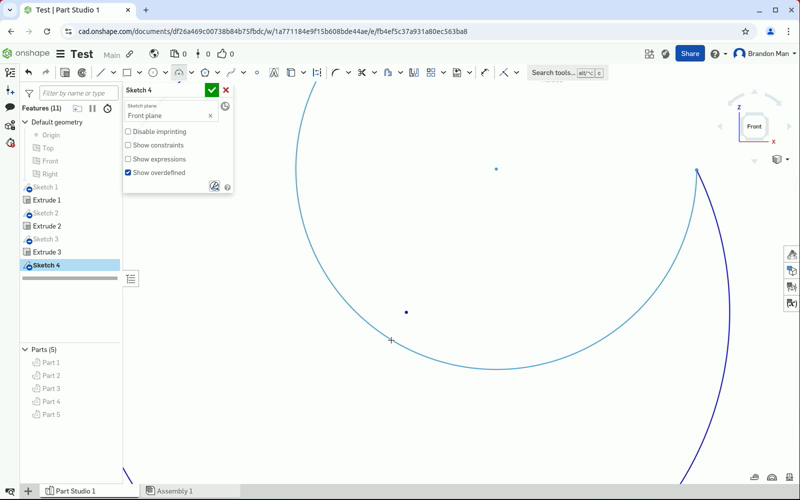
scroll(-6)
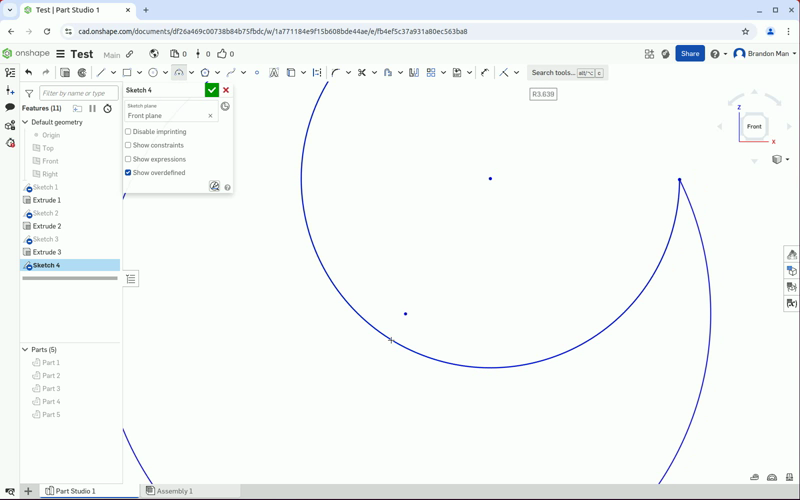
scroll(-6)
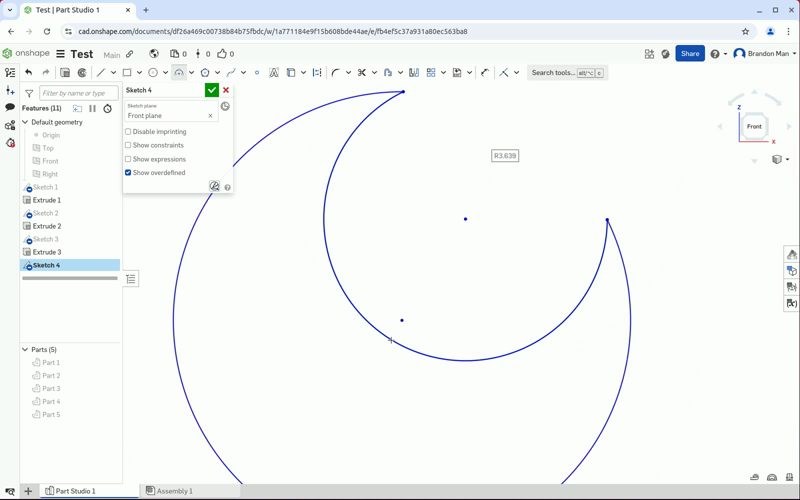
scroll(-6)
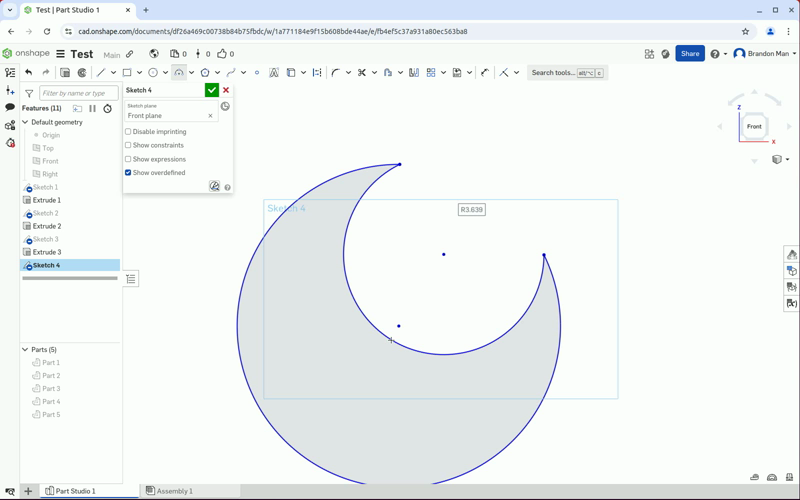
scroll(-6)
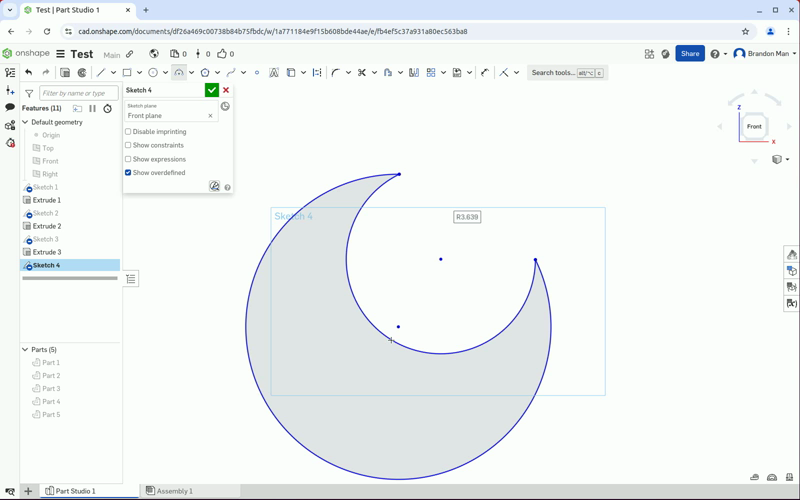
scroll(-6)
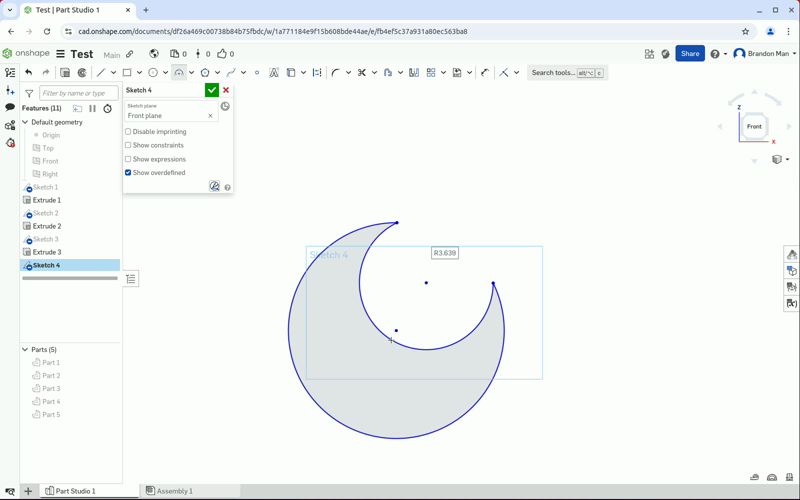
scroll(-6)
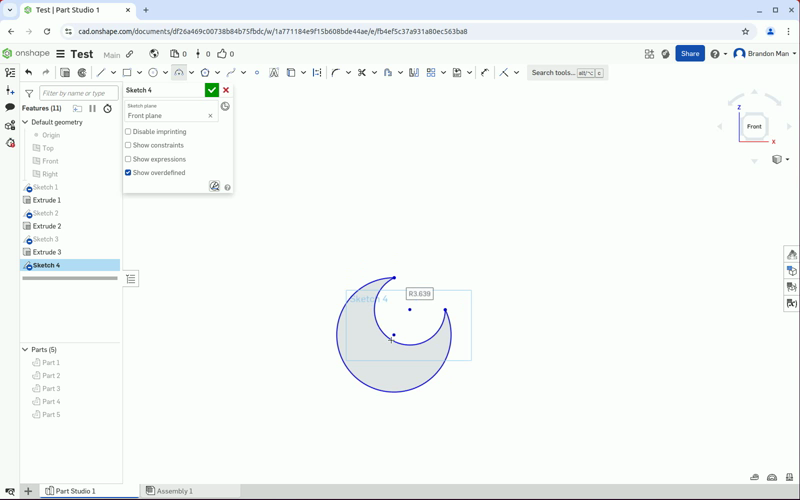
scroll(-6)
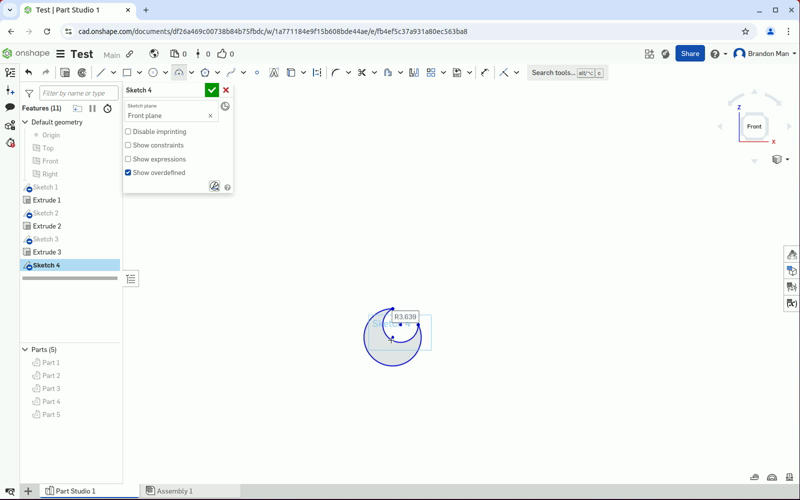
key_up(shift)
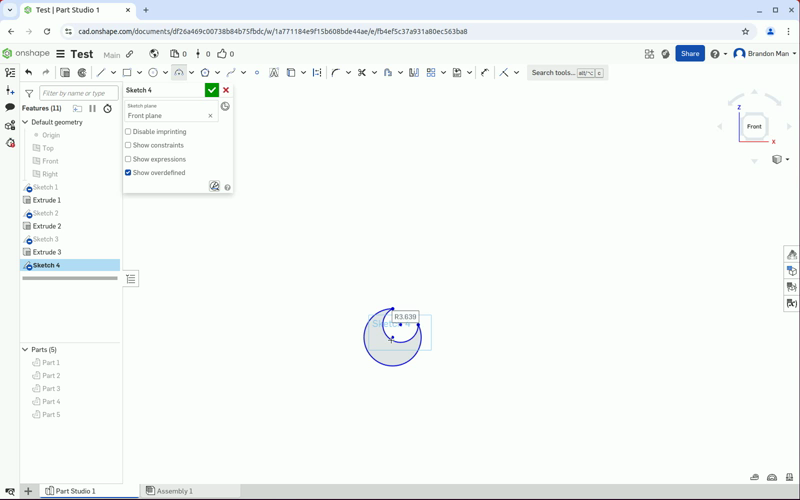
key(esc)
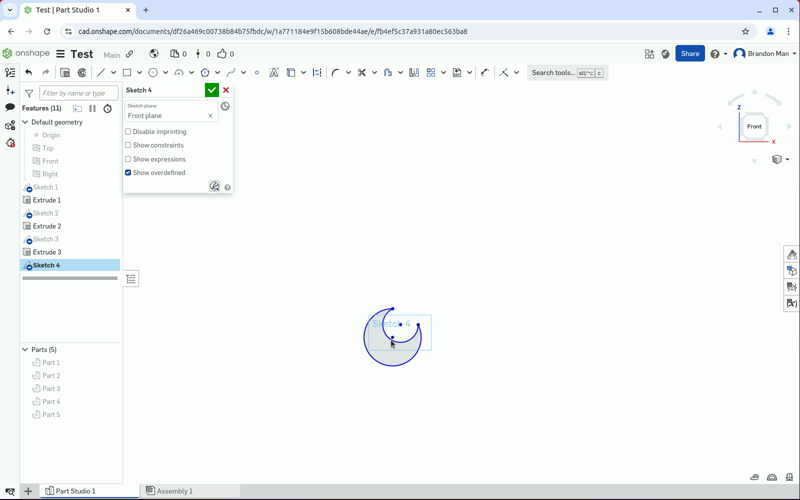
mouse_move(399, 357)
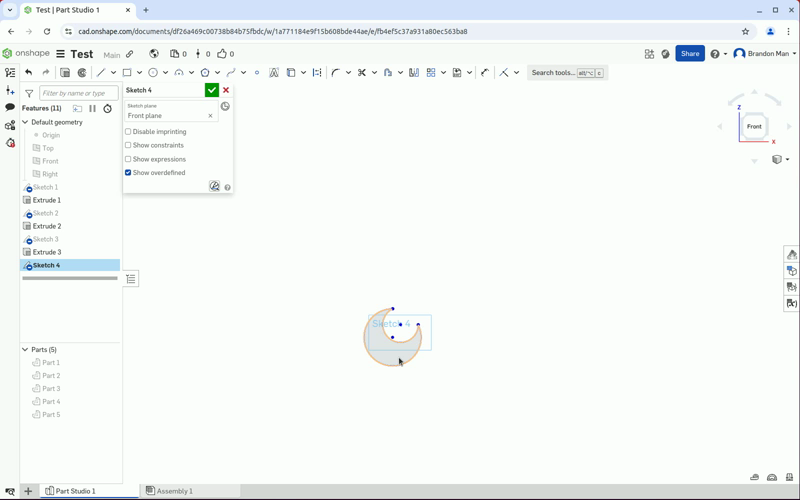
scroll(6)
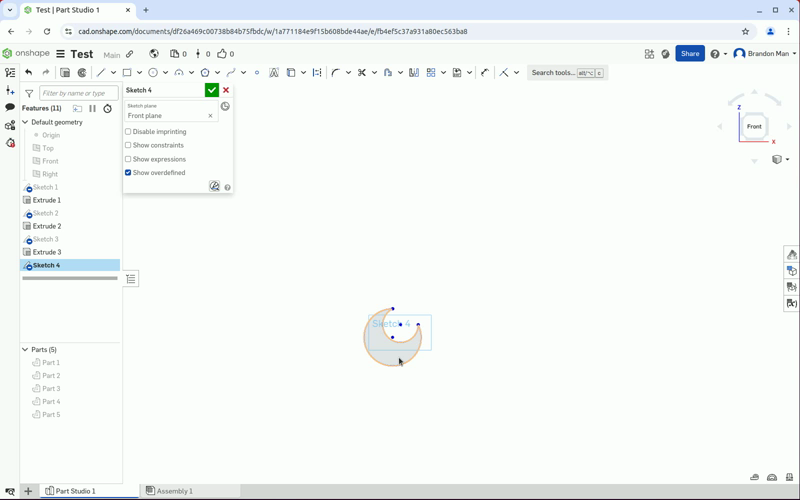
scroll(6)
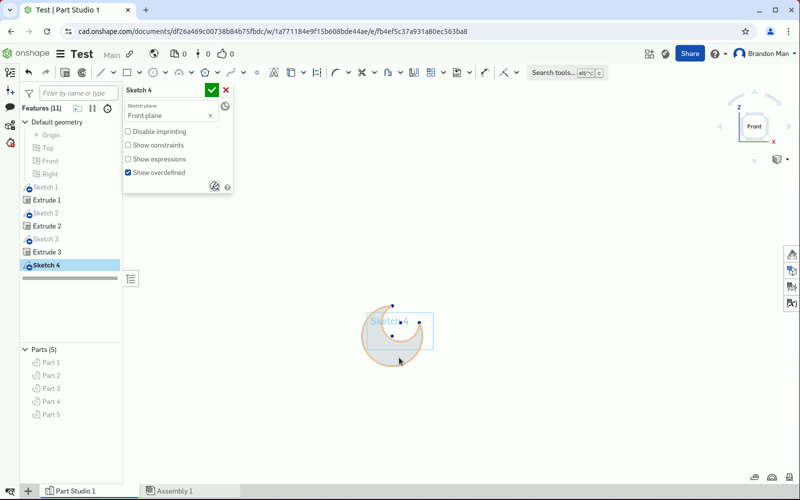
scroll(6)
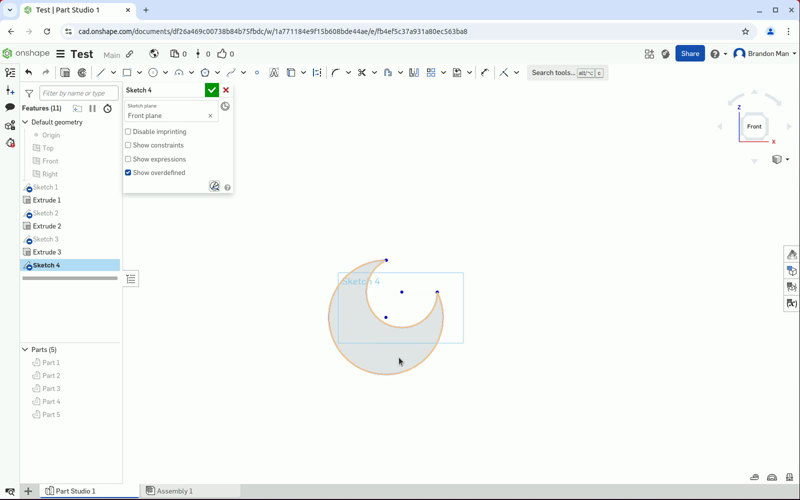
scroll(6)
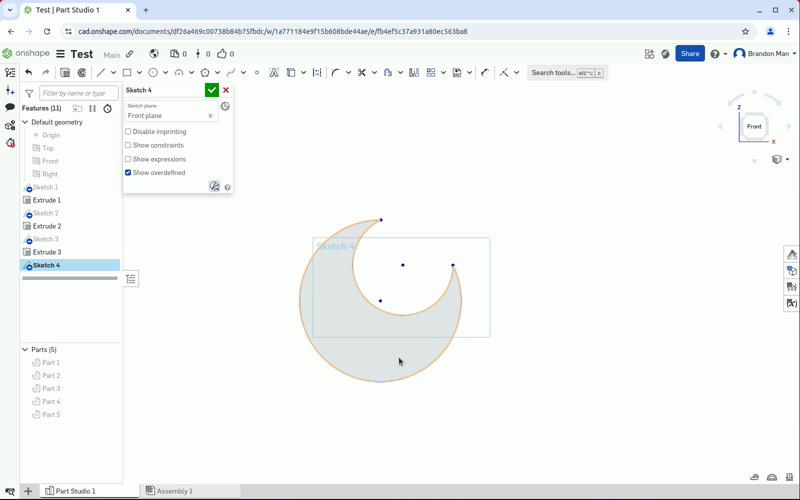
scroll(6)
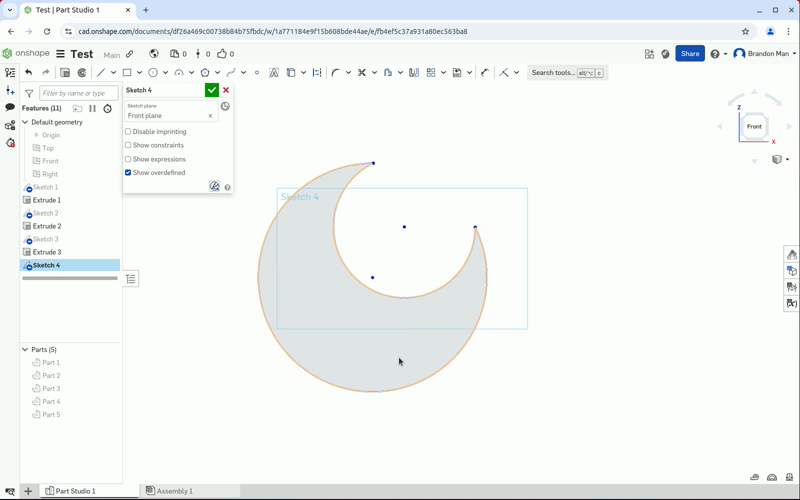
scroll(6)
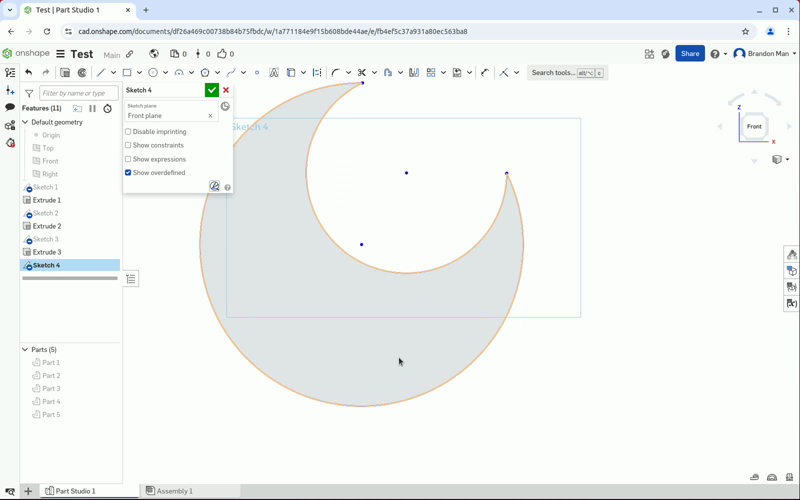
scroll(6)
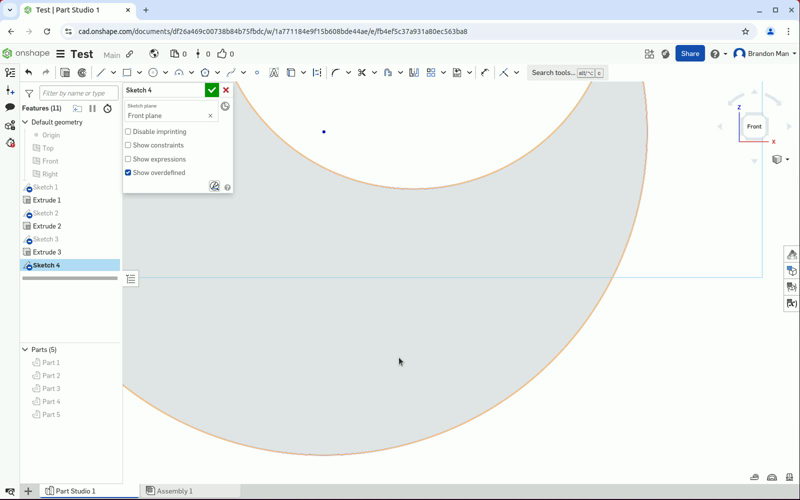
click(399, 357)
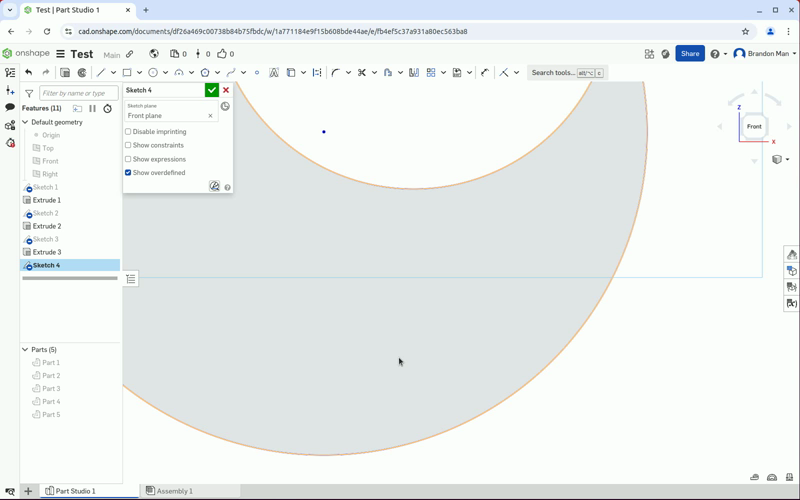
scroll(-6)
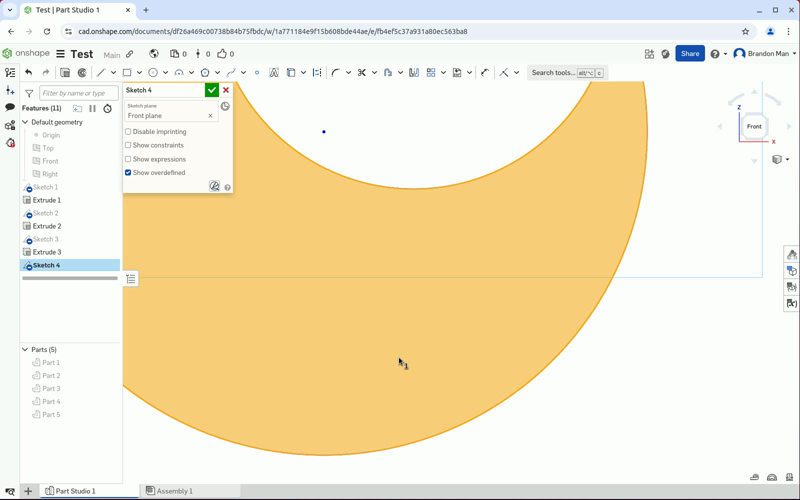
scroll(-6)
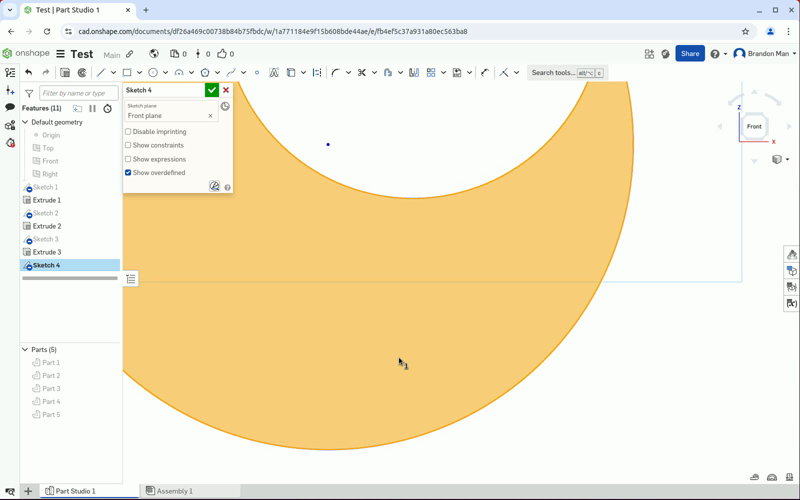
scroll(-6)
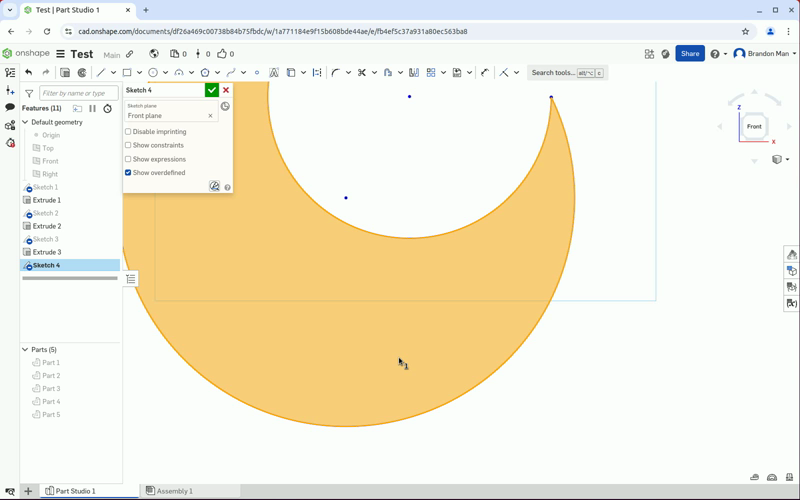
scroll(-6)
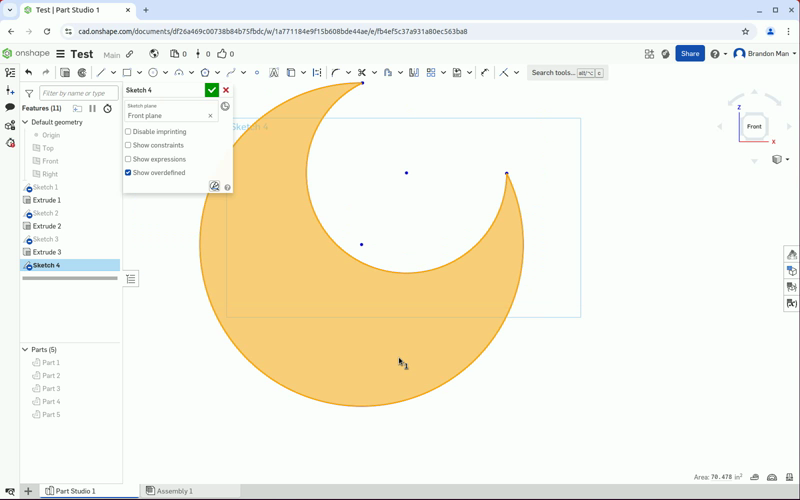
scroll(-6)
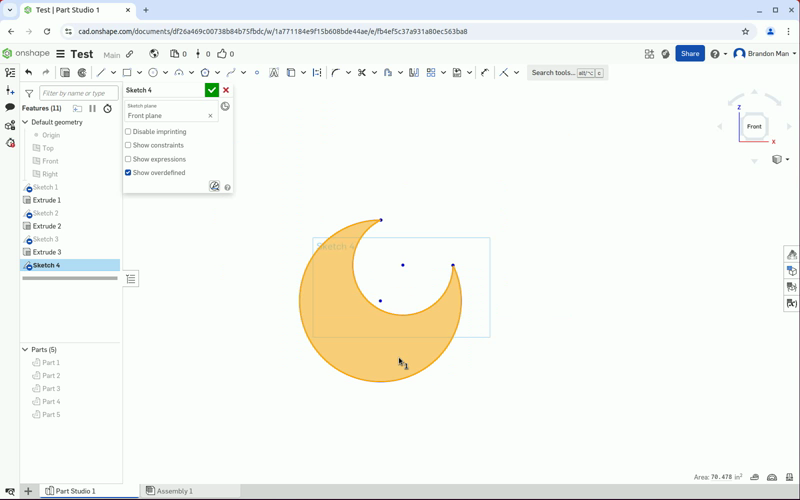
scroll(-6)
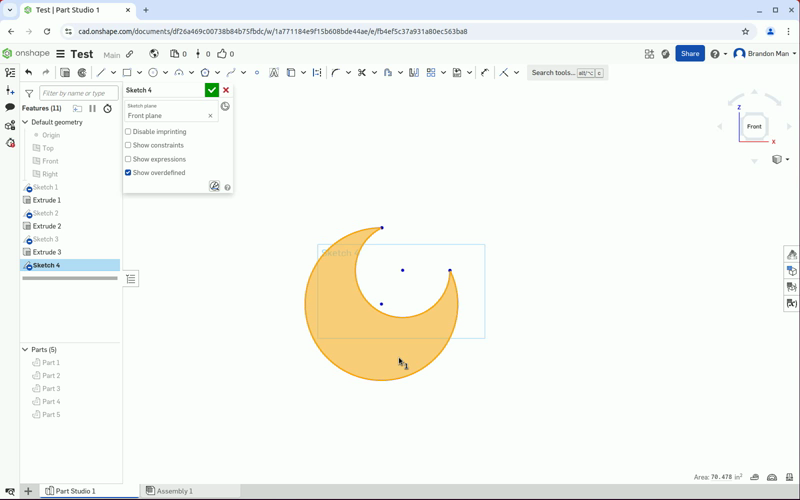
scroll(-6)
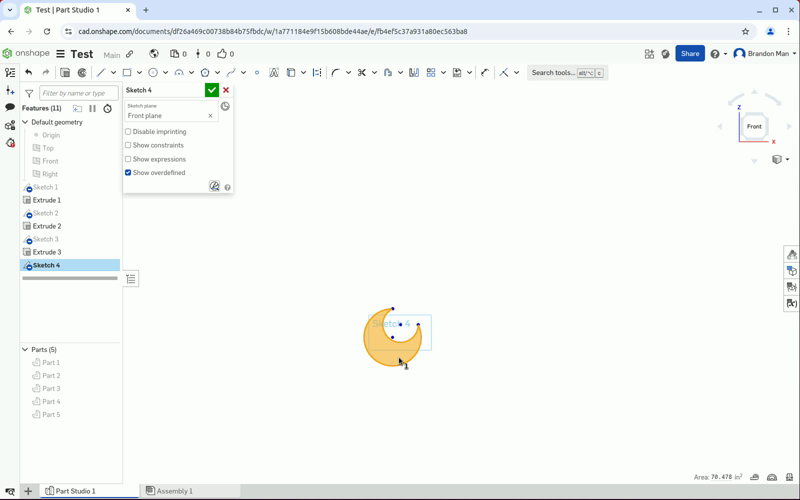
mouse_move(73, 352)
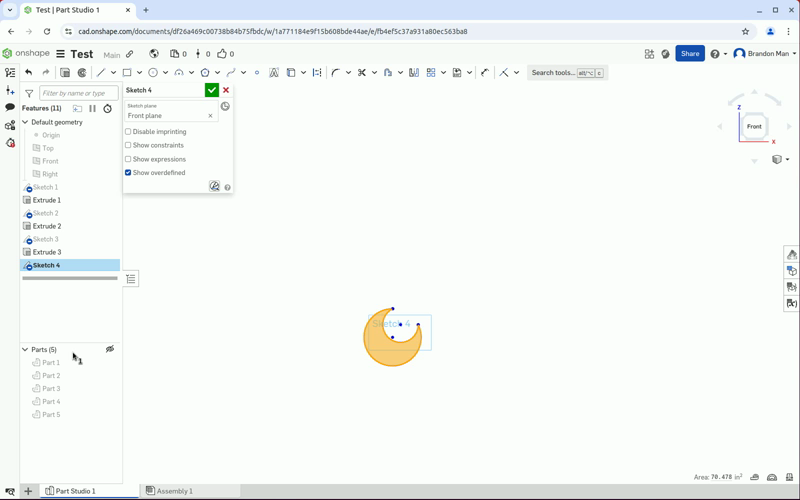
key(shift+y)
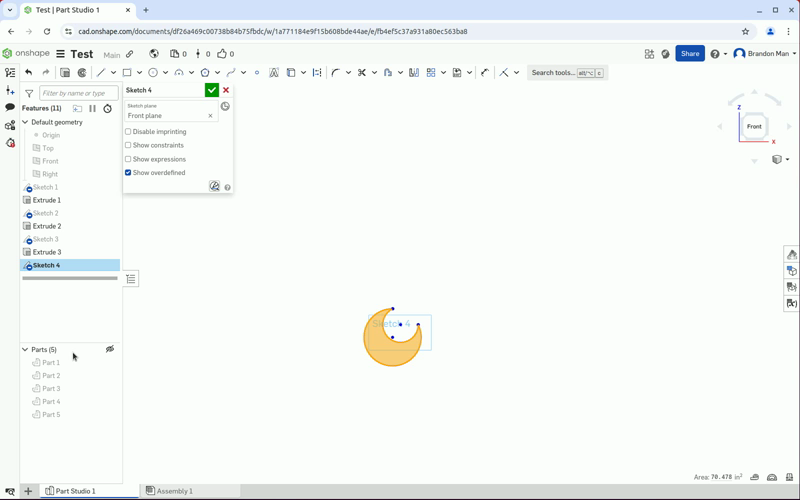
key(shift+e)
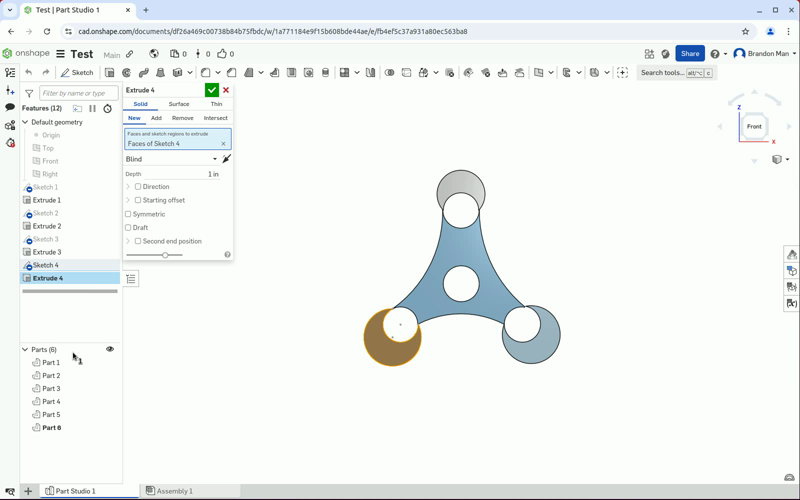
mouse_move(143, 106)
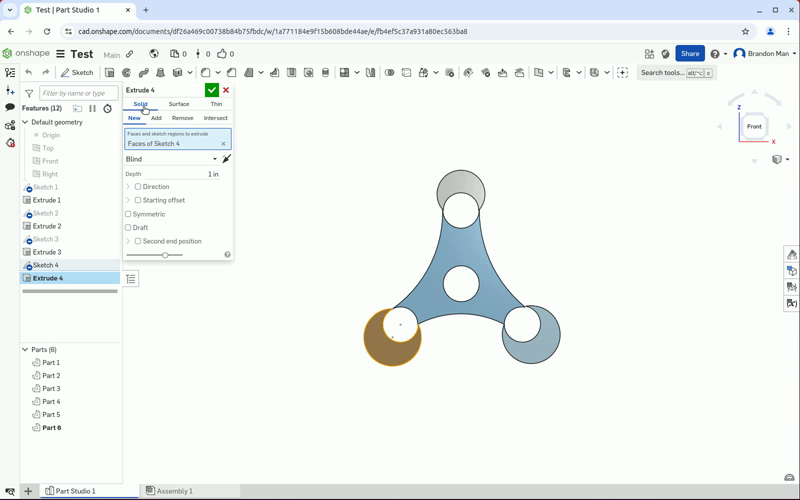
click(143, 106)
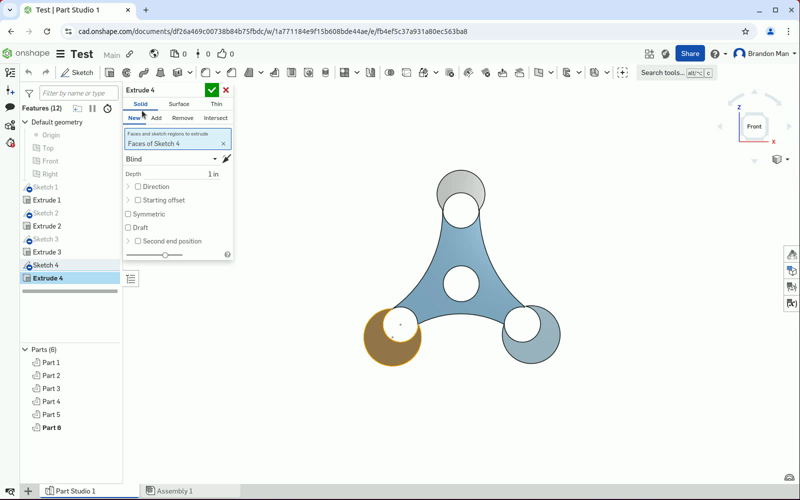
mouse_move(137, 120)
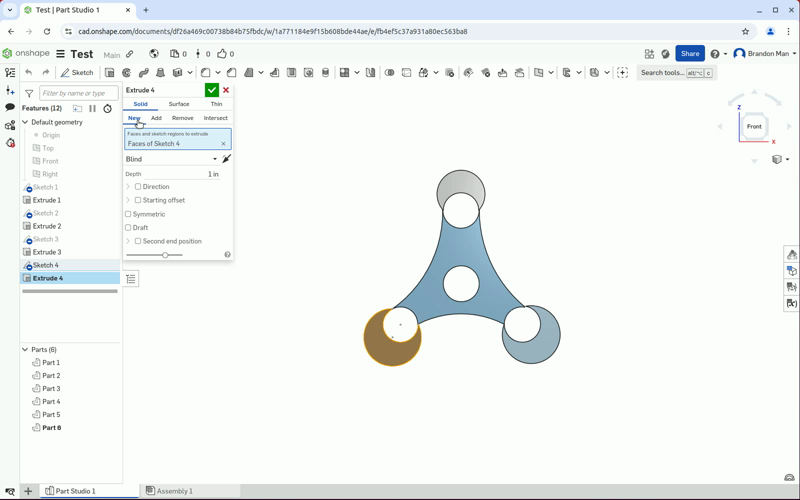
click(137, 120)
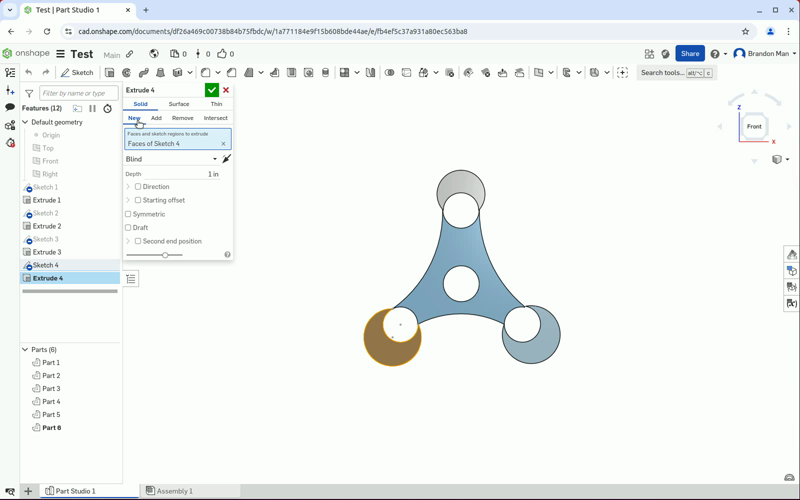
key(tab, 4)
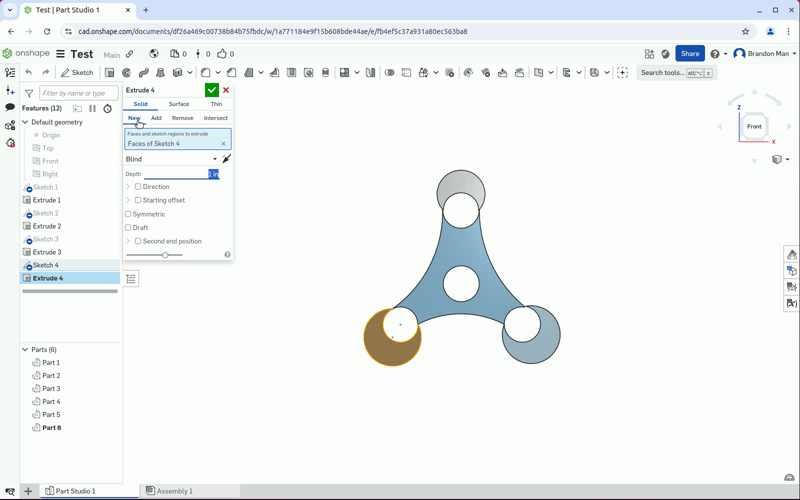
text(4.574)
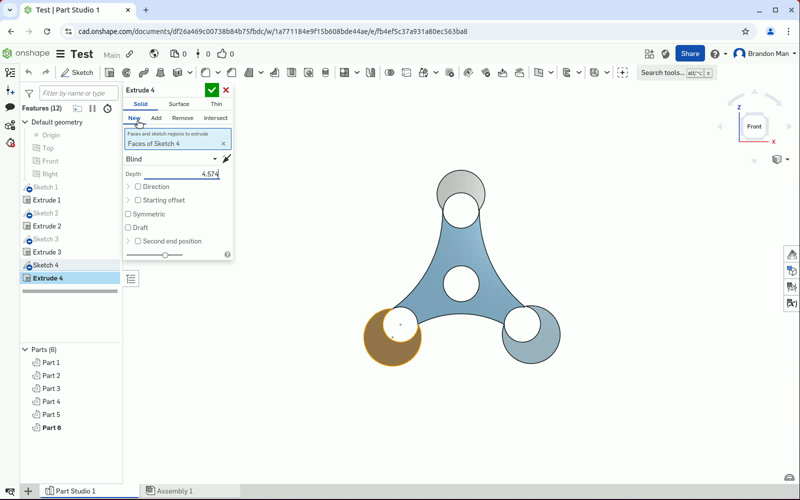
key(enter)
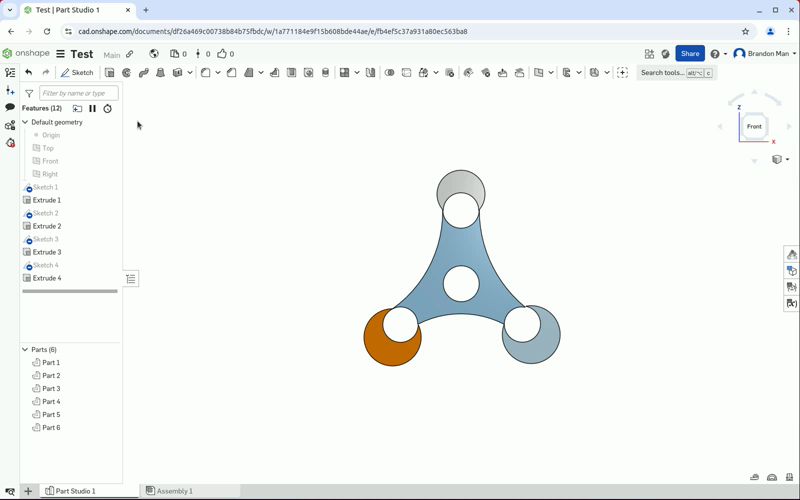
key(shift+h)
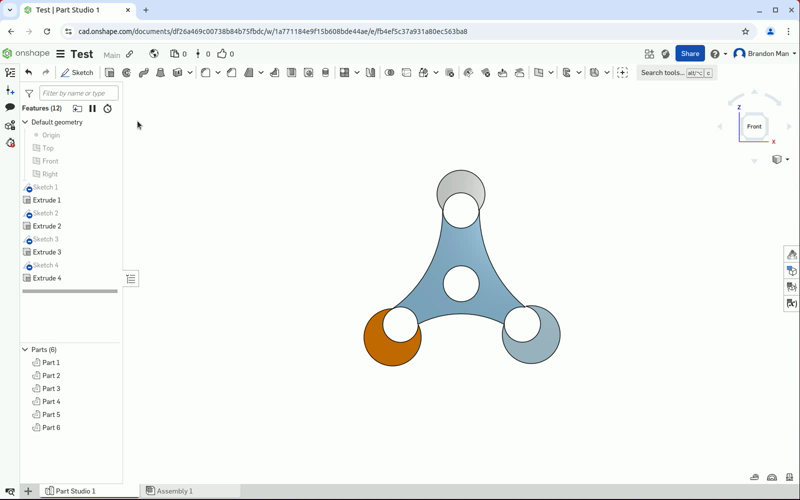
key(shift+h)
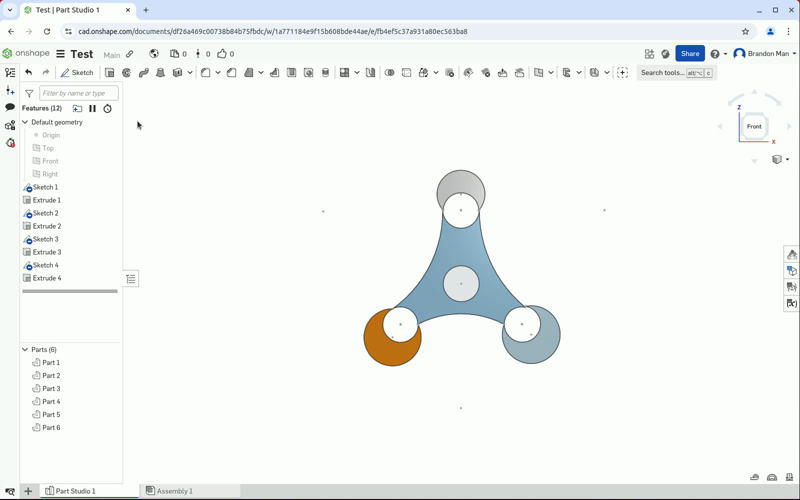
key(shift+7)
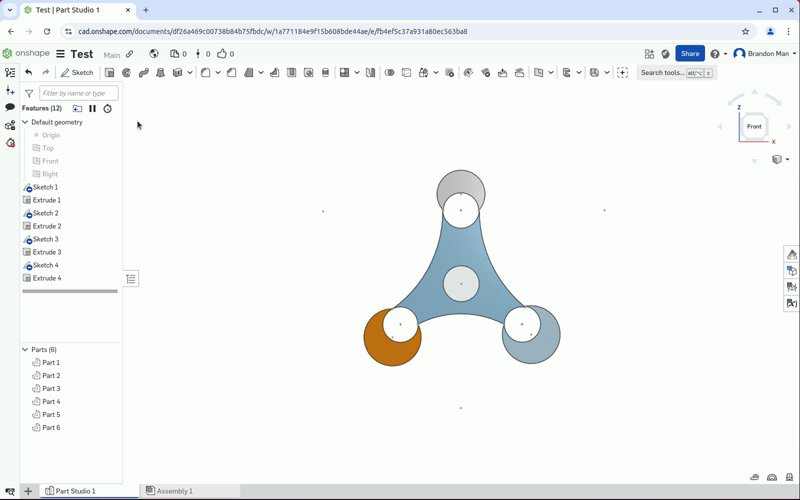
key(left, 2)
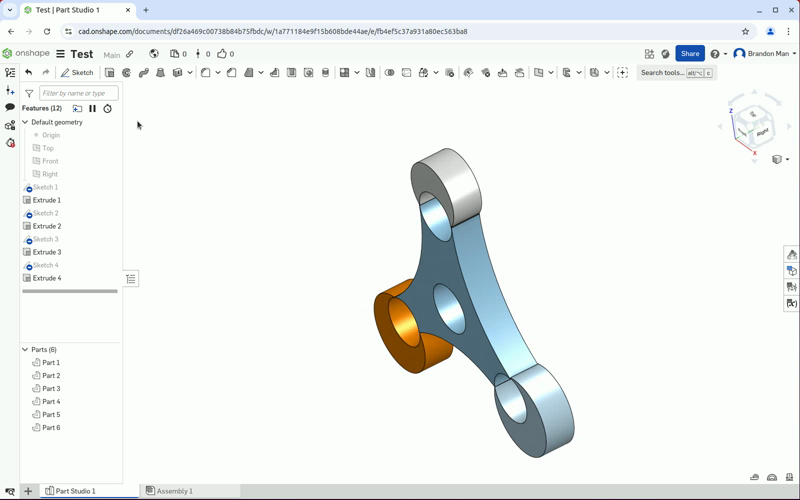
key(down, 2)
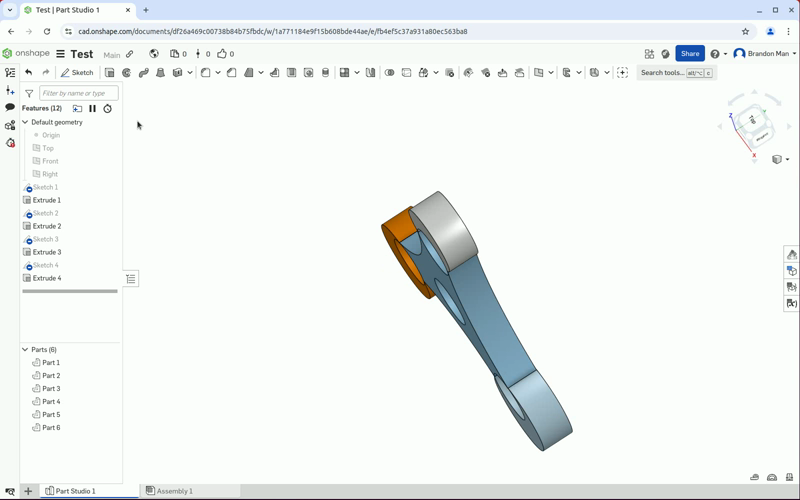
key(up, 2)
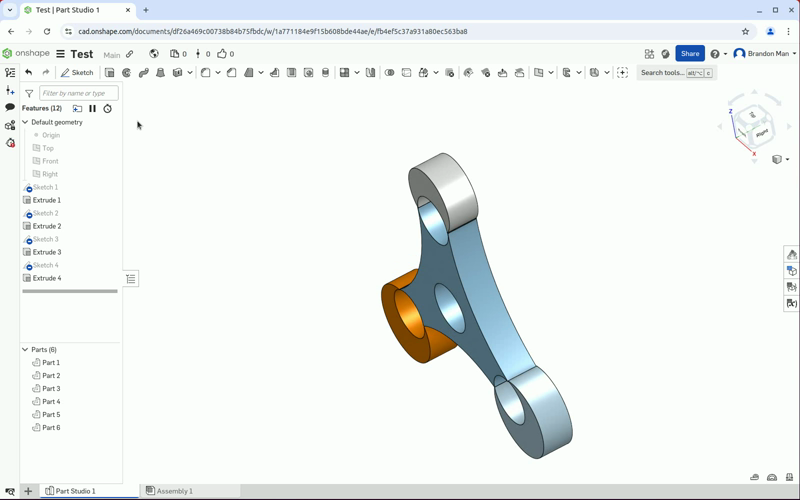
key(right, 2)
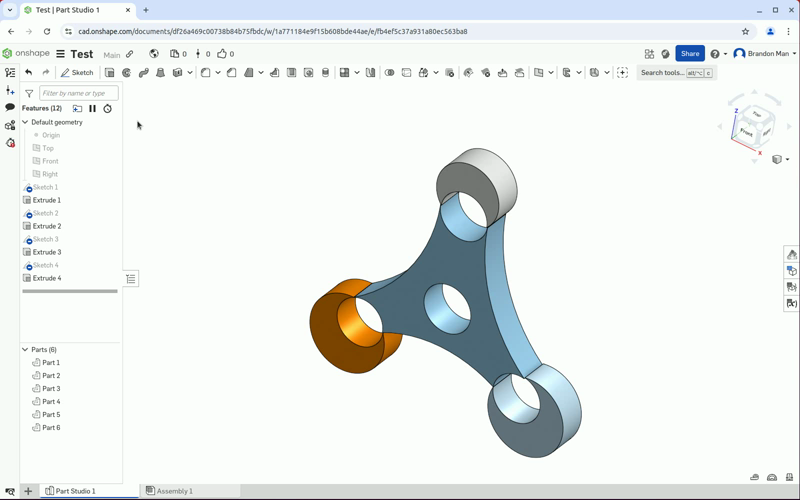
mouse_move(73, 189)
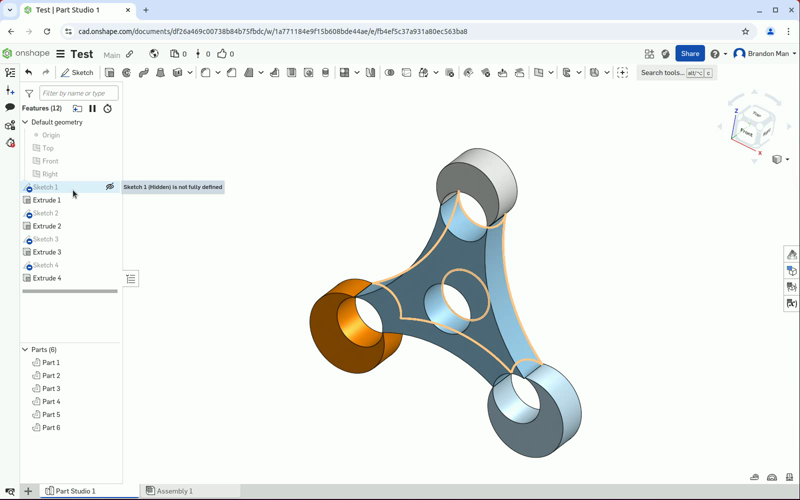
click(73, 189)